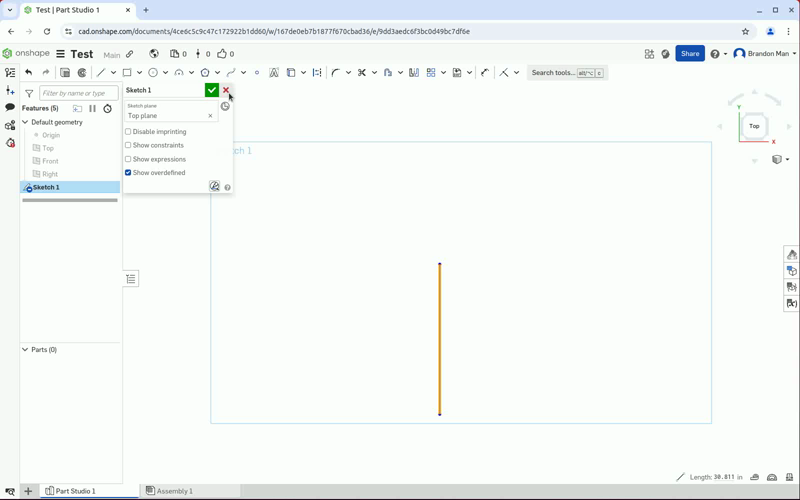
key(shift+h)
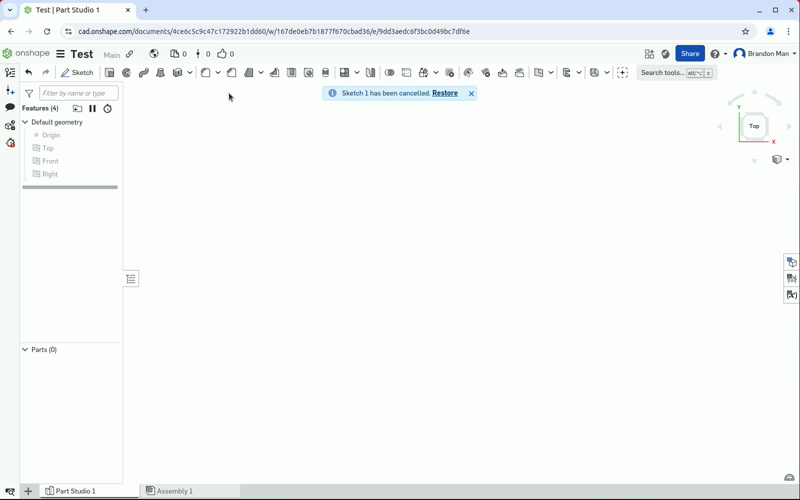
mouse_move(73, 352)
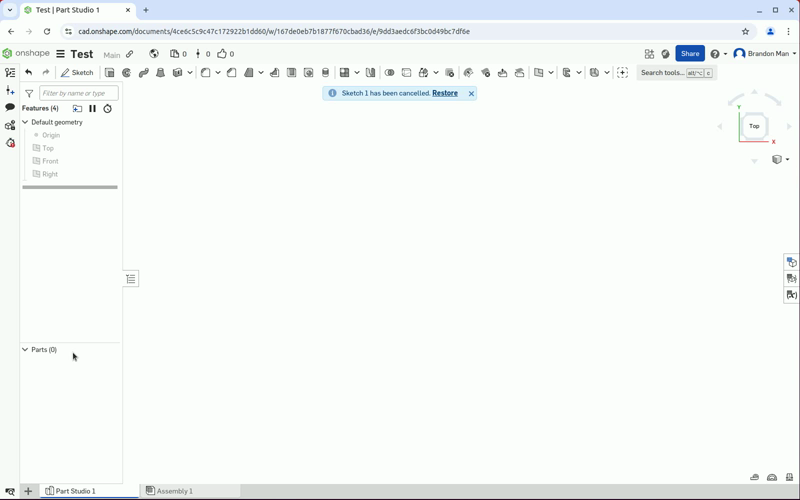
key(y)
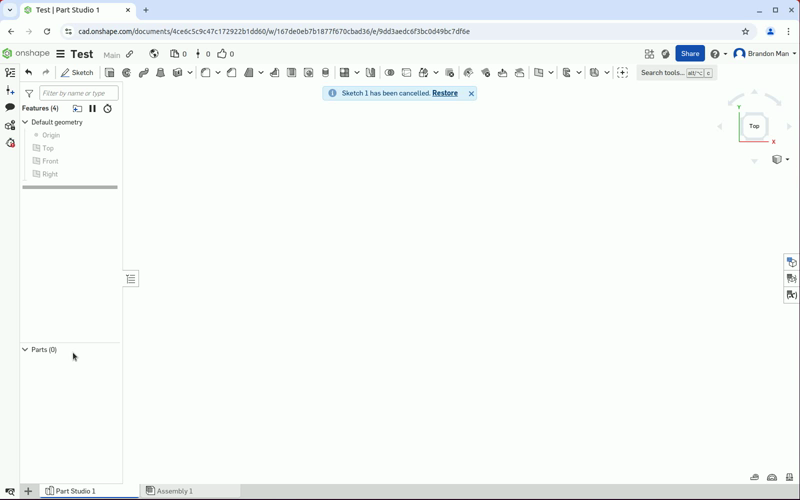
key(shift+p)
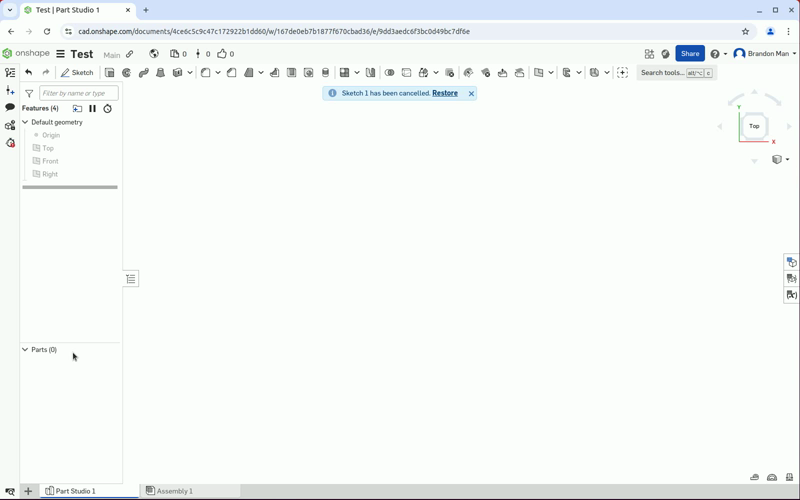
key(space)
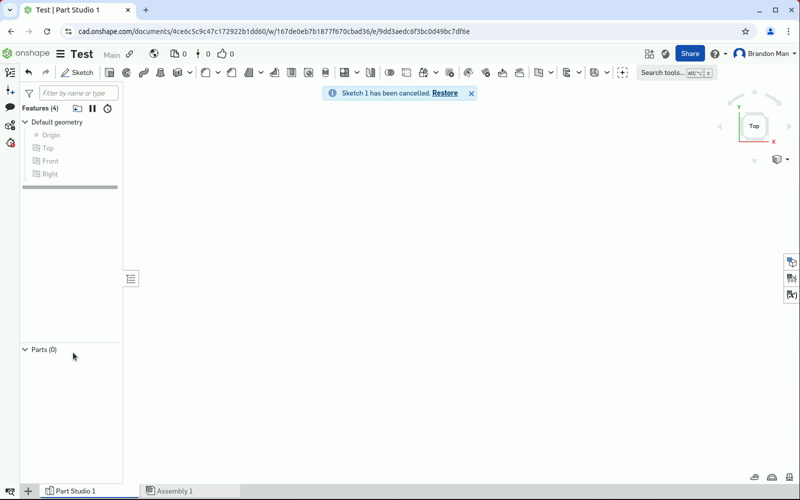
key_down(shift)
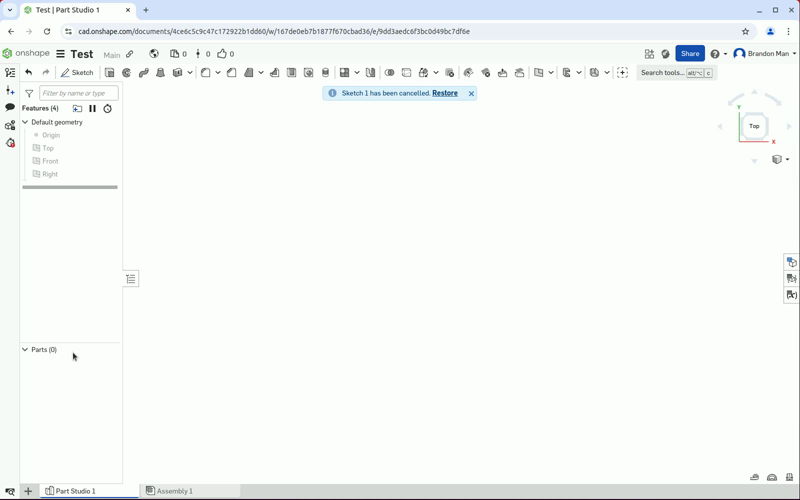
key(up)
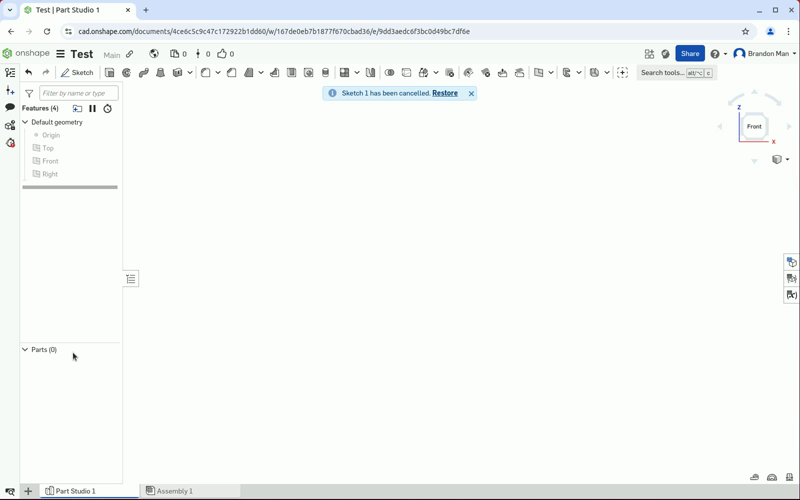
key_up(shift)
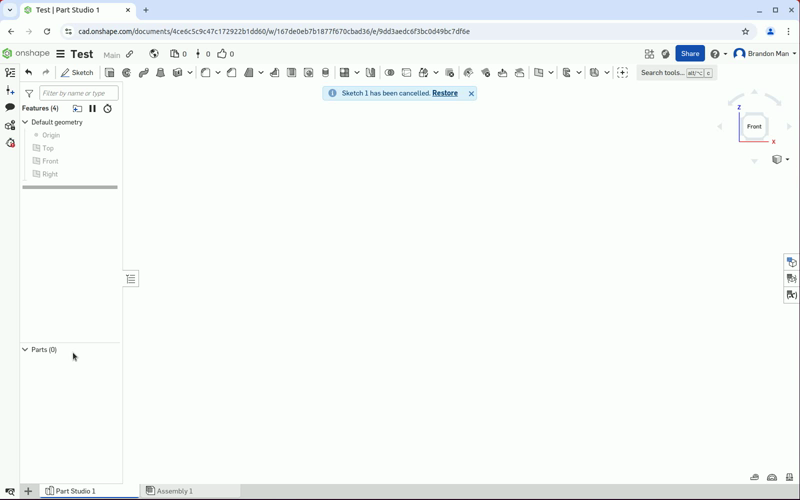
key(space)
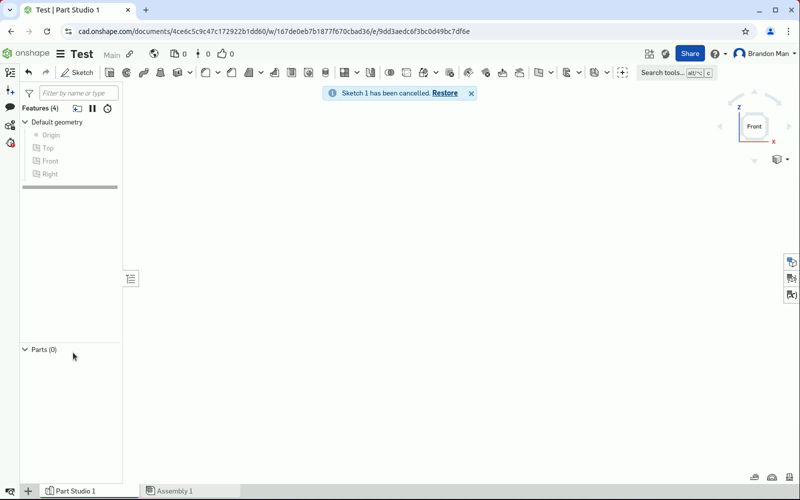
key_down(shift)
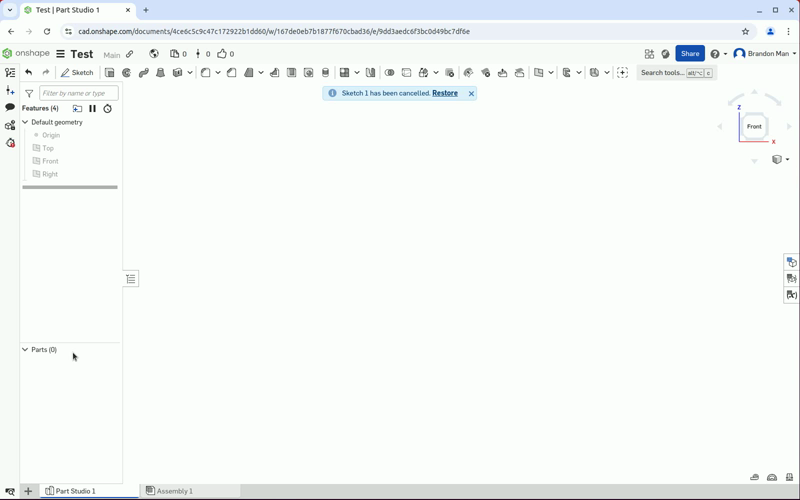
key(left)
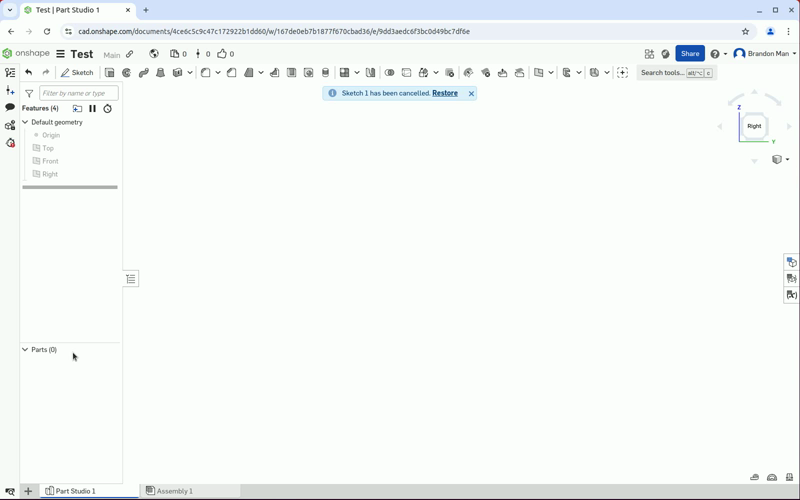
key_up(shift)
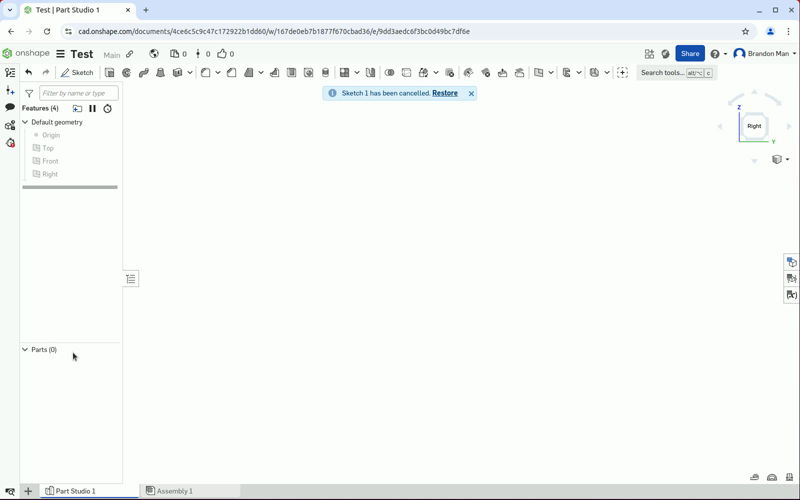
mouse_move(73, 352)
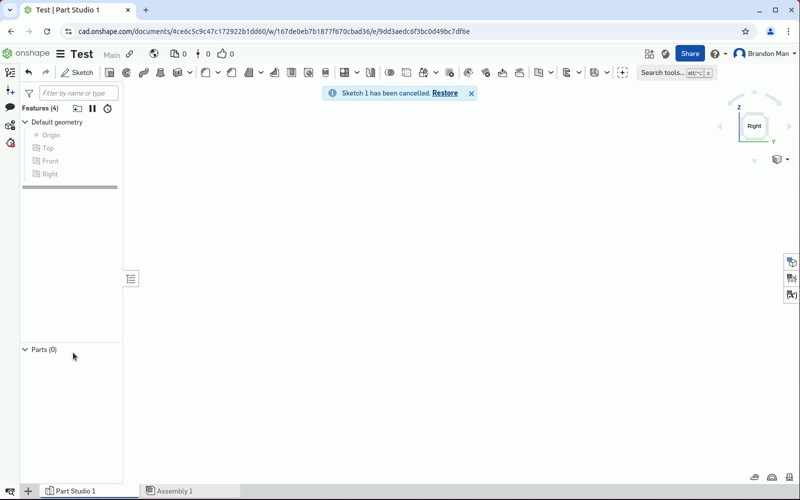
key(shift+y)
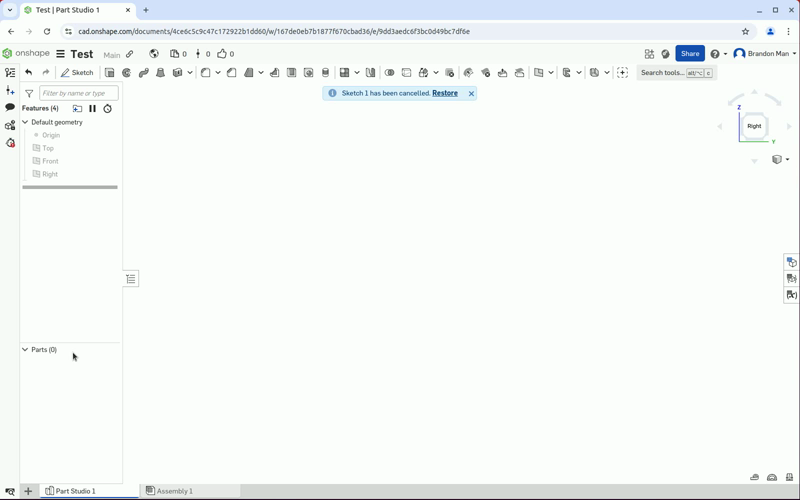
key(shift+s)
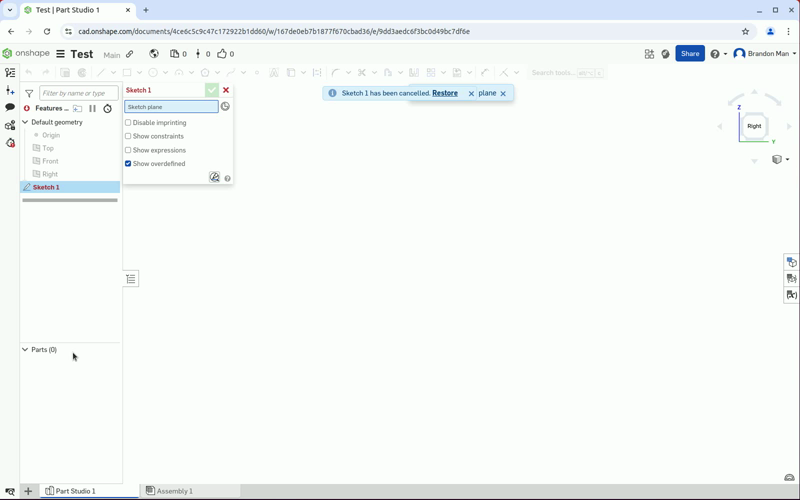
mouse_move(73, 176)
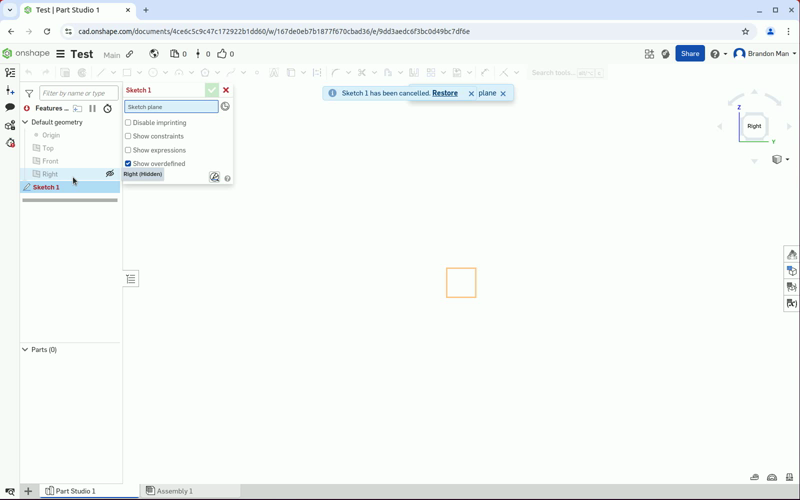
click(73, 176)
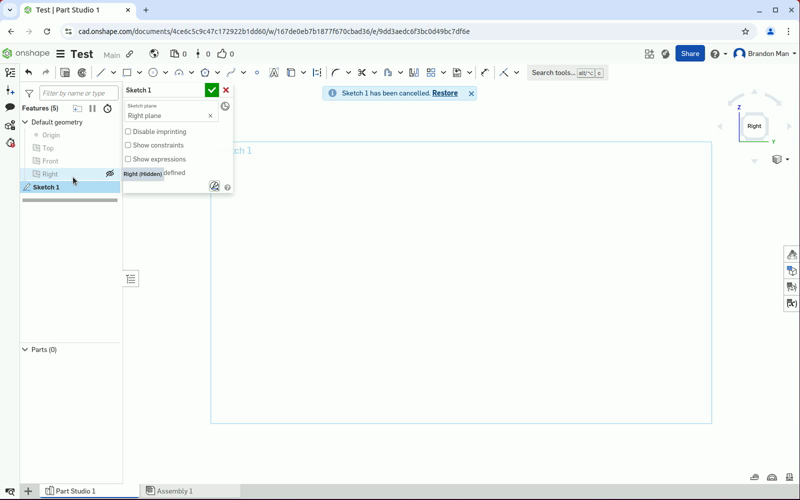
mouse_move(73, 352)
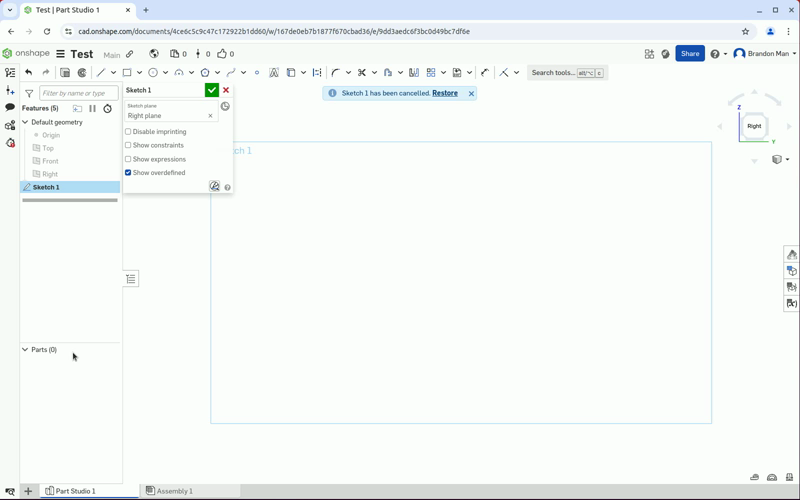
key(y)
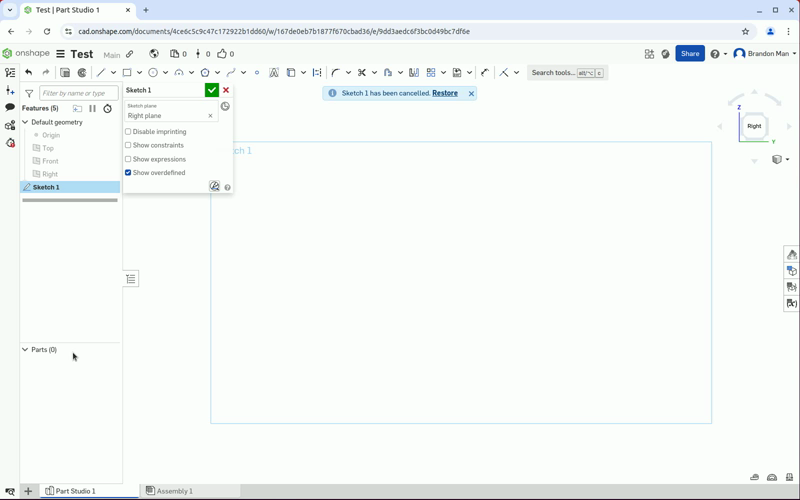
key(l)
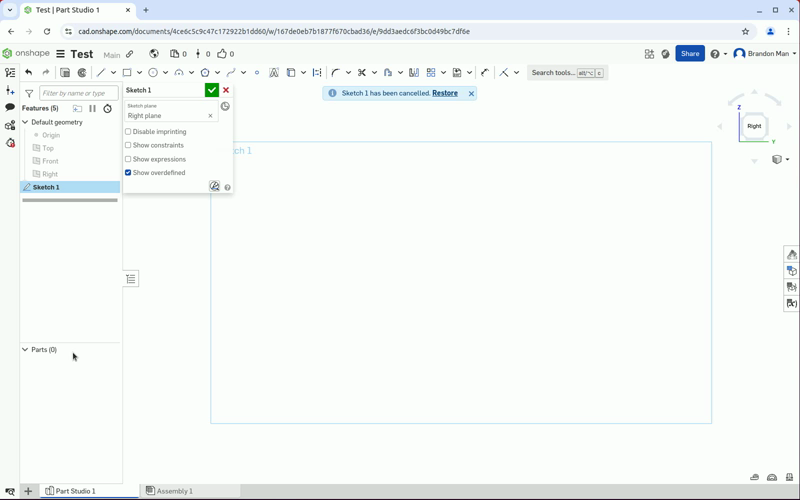
key_down(shift)
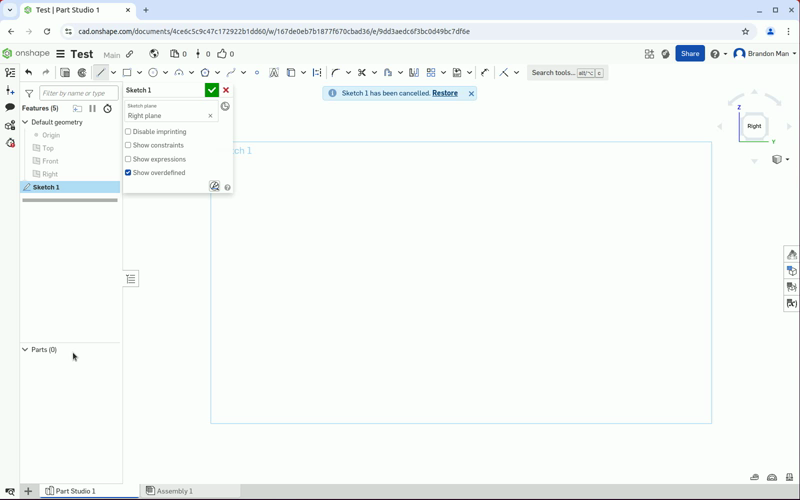
mouse_move(357, 185)
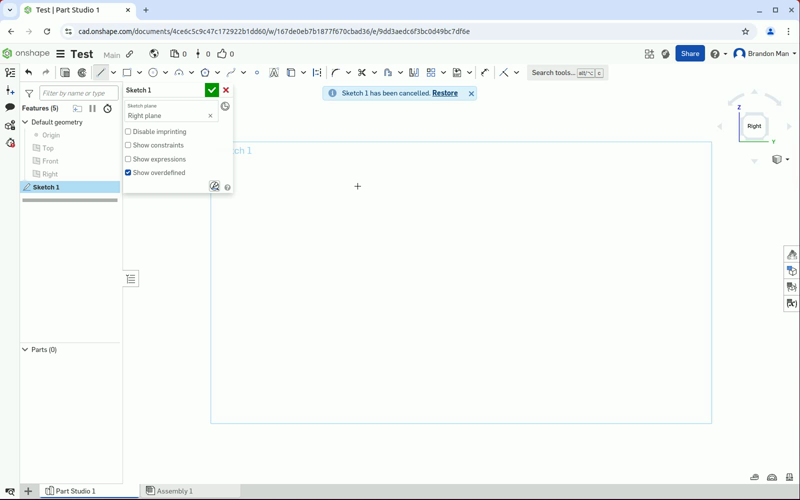
click(357, 185)
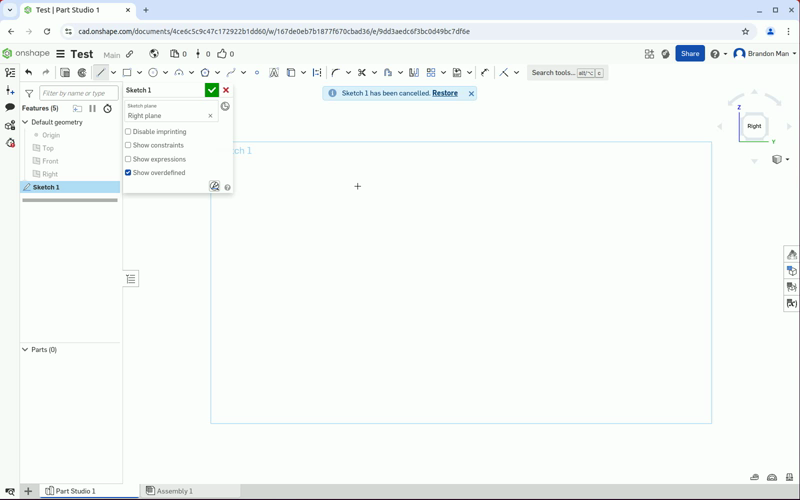
key_up(shift)
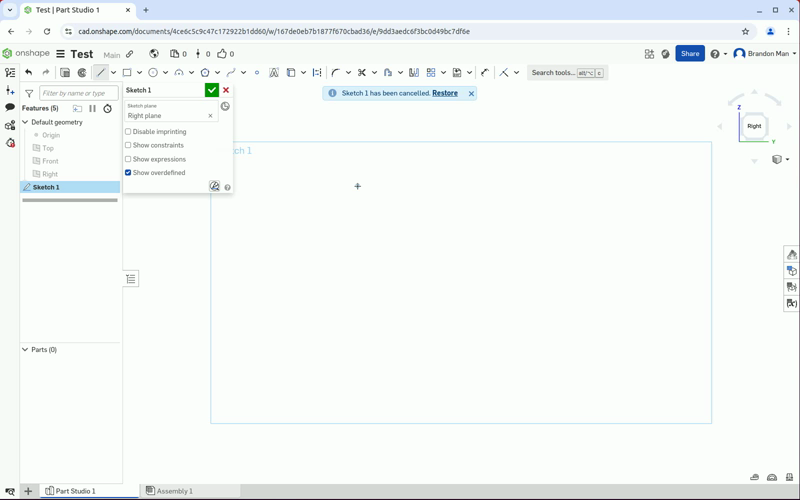
key_down(shift)
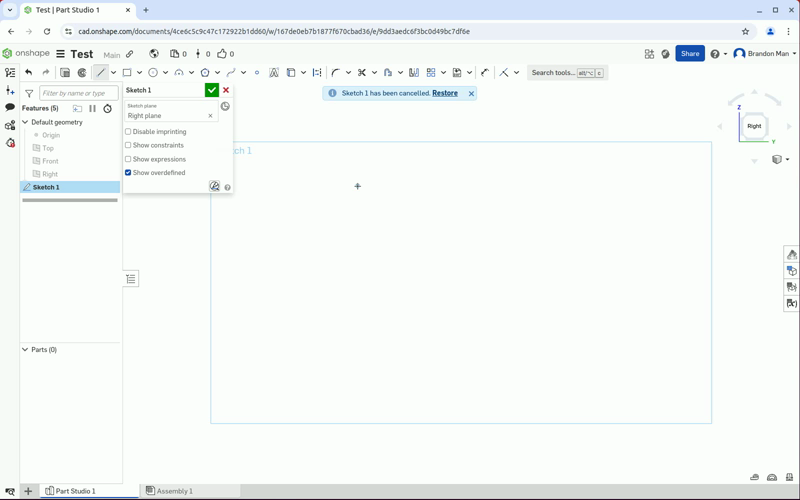
mouse_move(443, 185)
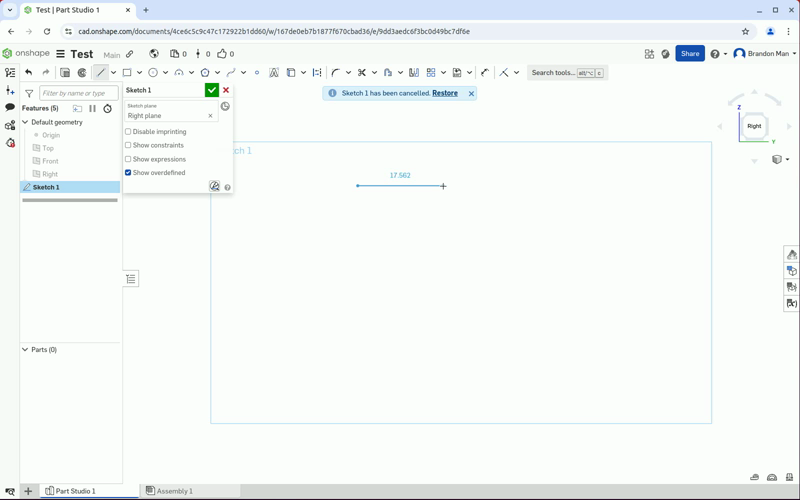
click(443, 185)
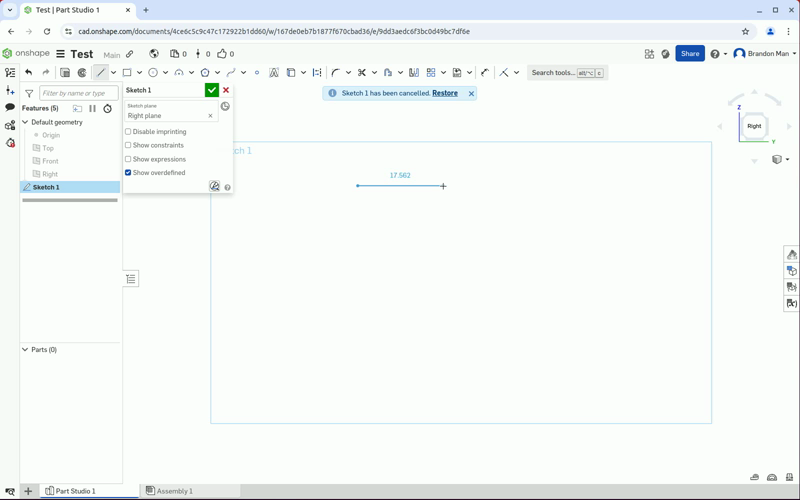
key_up(shift)
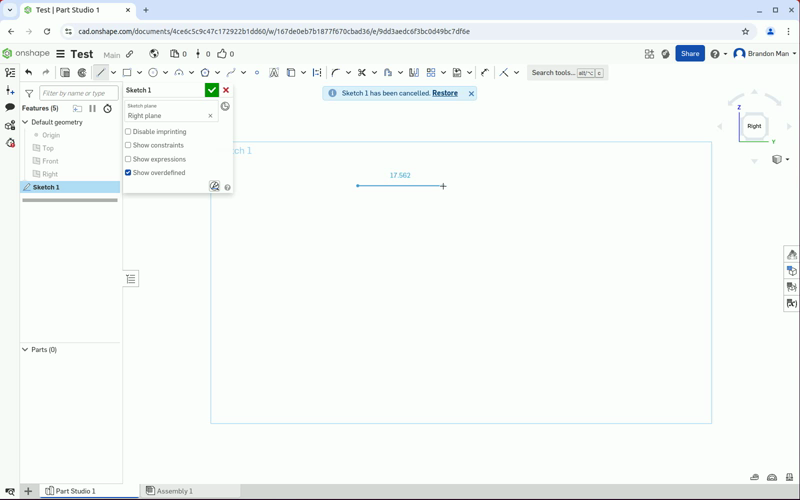
key_down(shift)
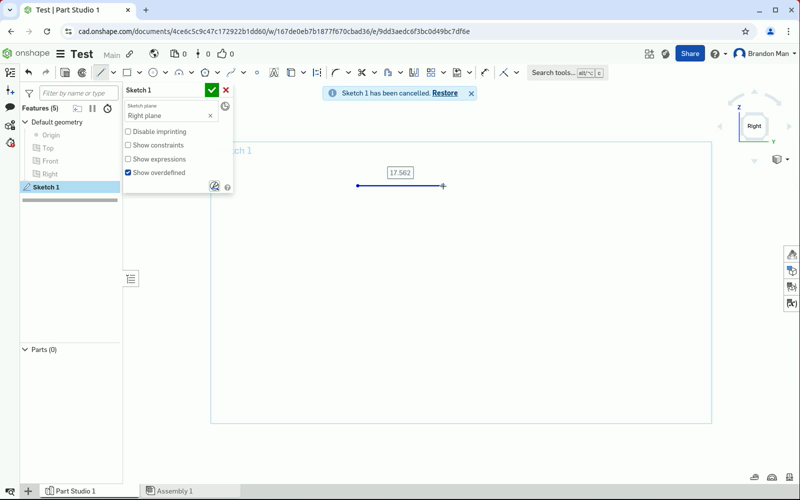
mouse_move(473, 185)
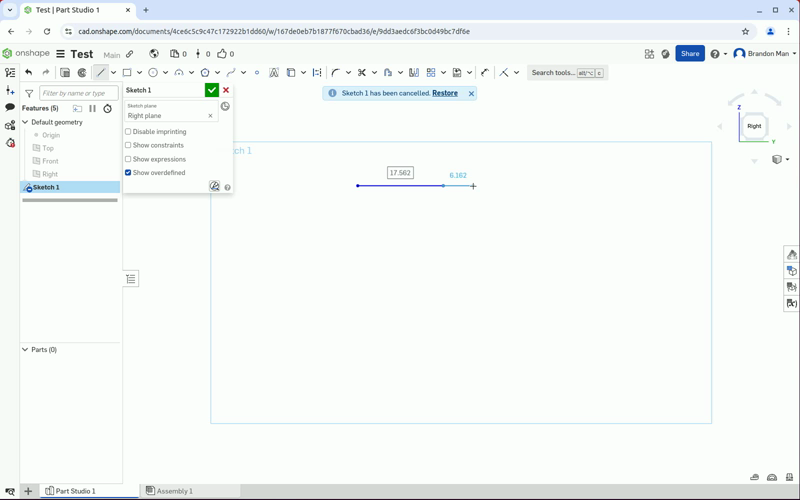
mouse_move(443, 170)
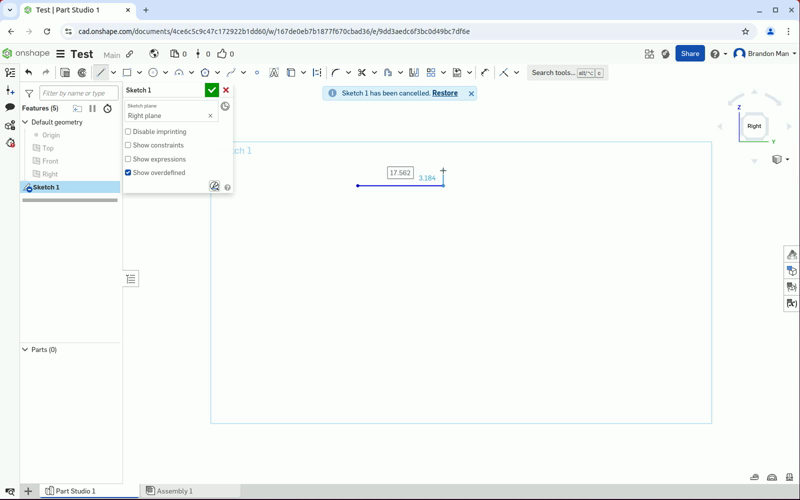
click(443, 170)
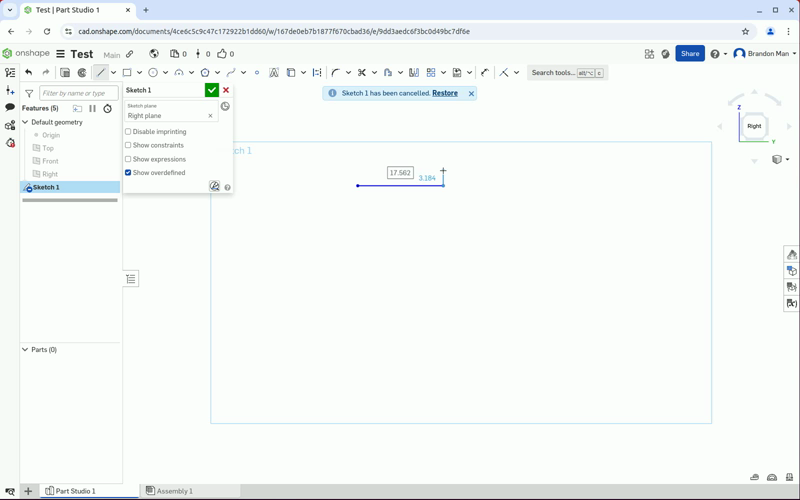
key_up(shift)
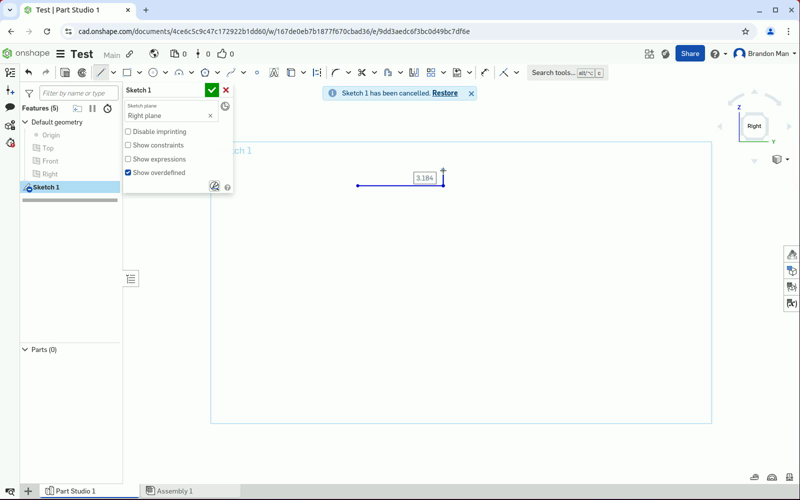
key_down(shift)
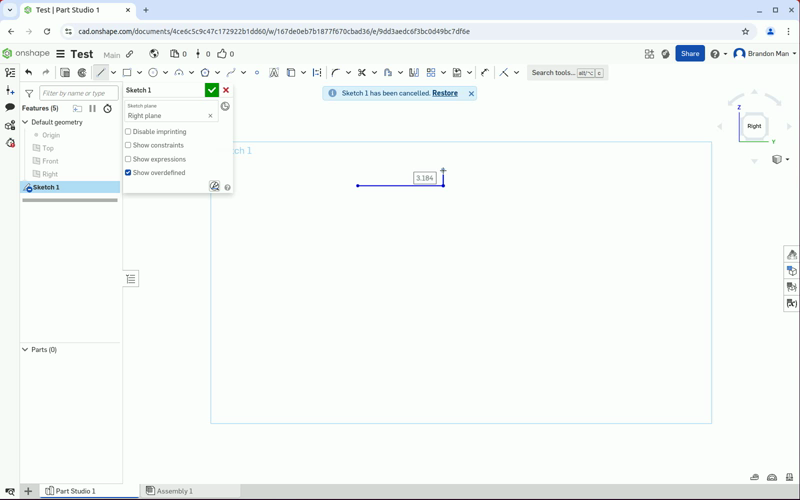
mouse_move(357, 170)
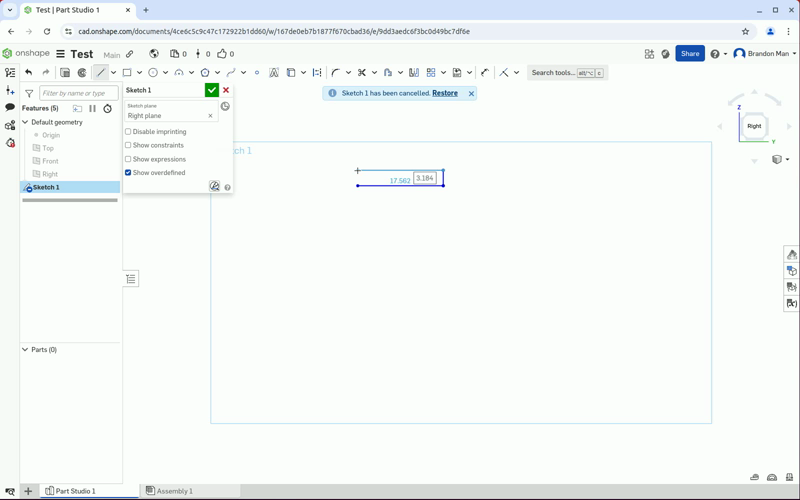
click(357, 170)
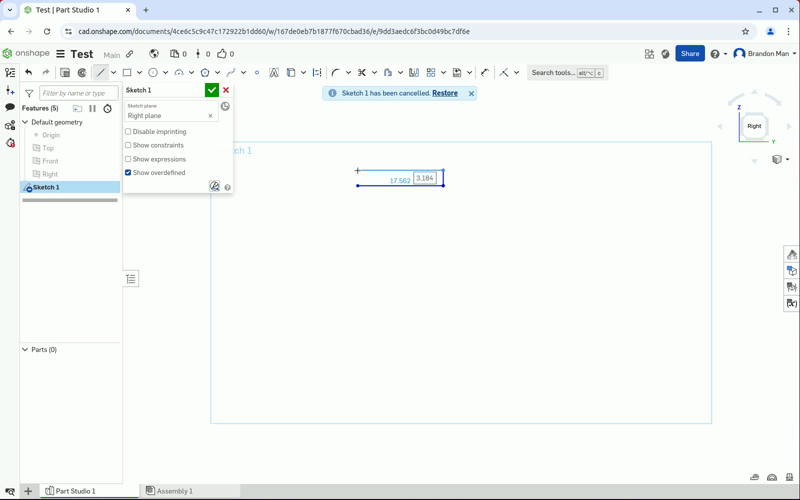
key_up(shift)
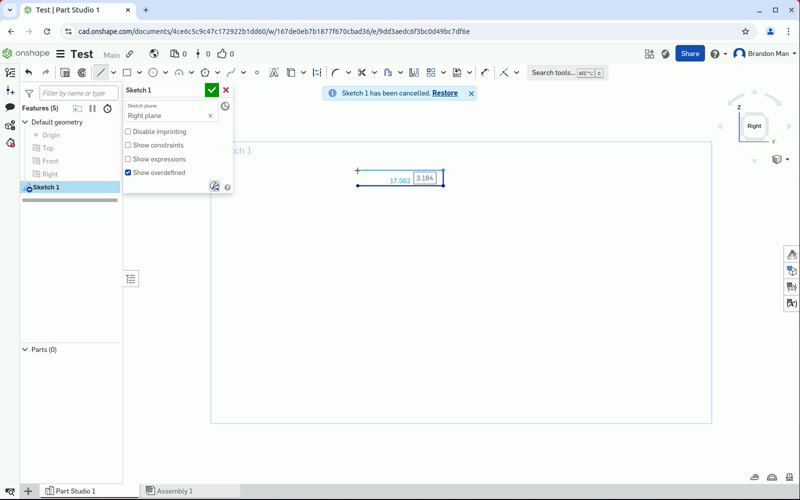
mouse_move(387, 170)
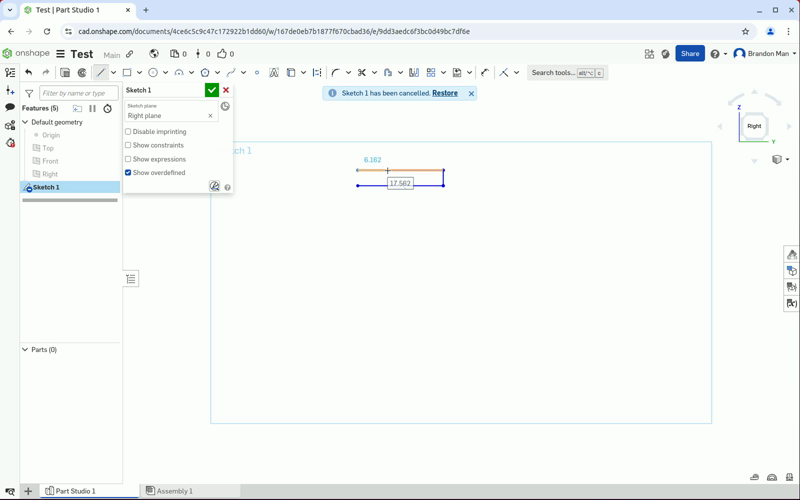
key_down(shift)
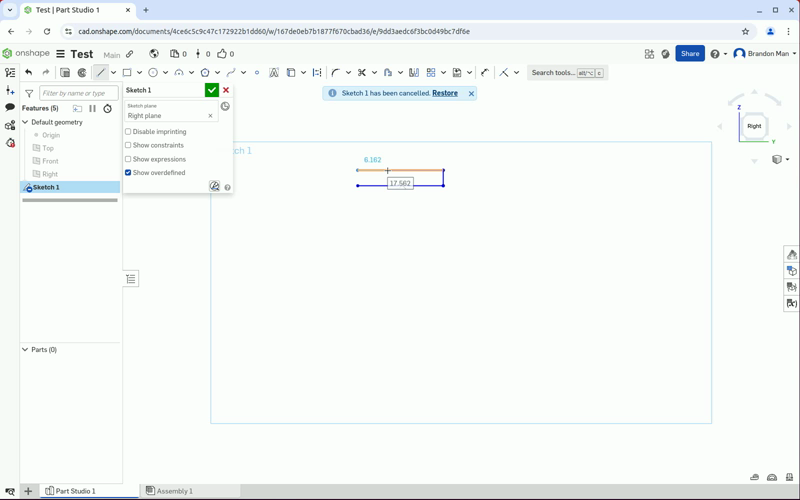
mouse_move(357, 185)
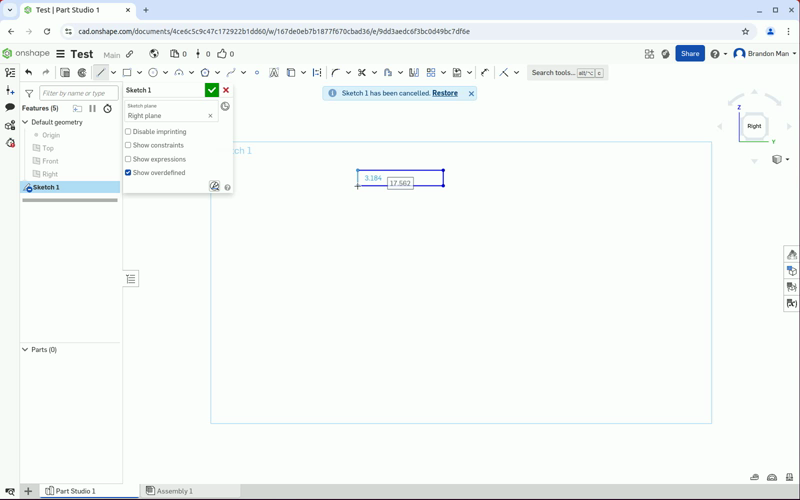
key_up(shift)
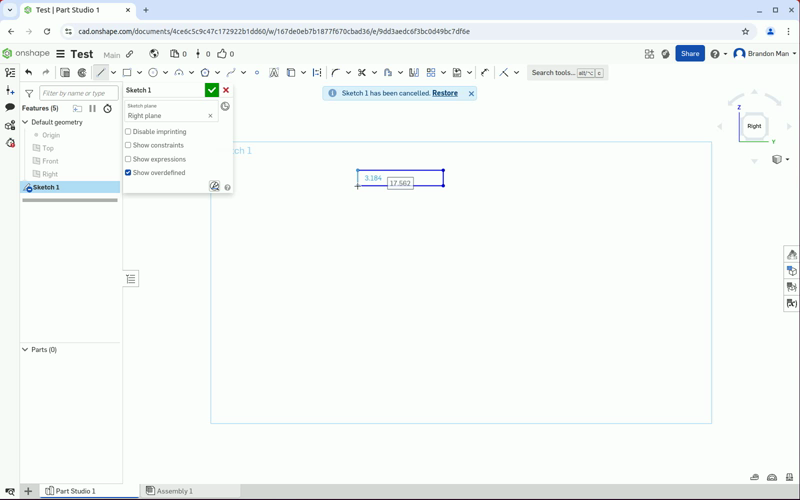
click(357, 185)
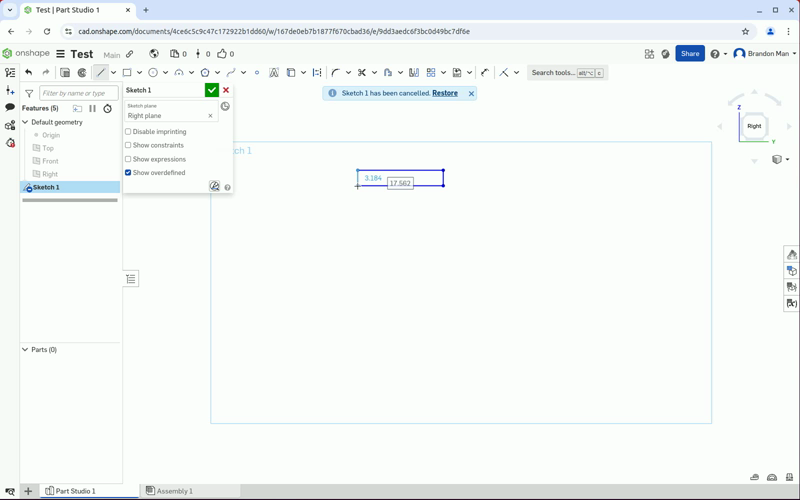
key(esc)
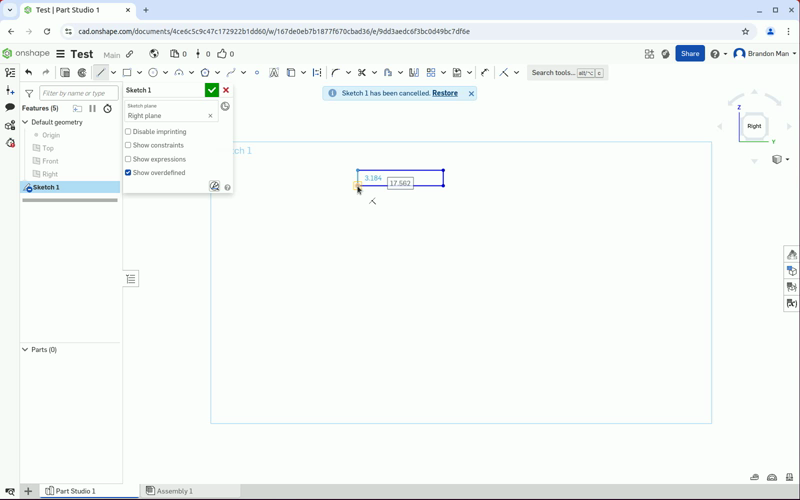
mouse_move(388, 176)
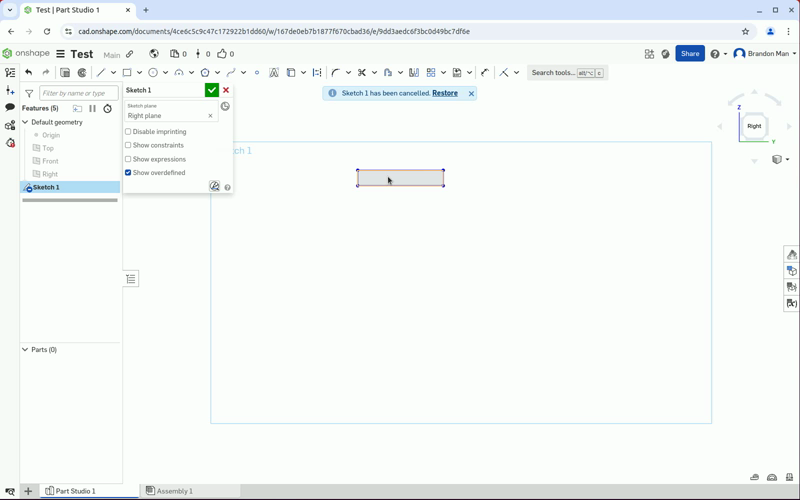
scroll(6)
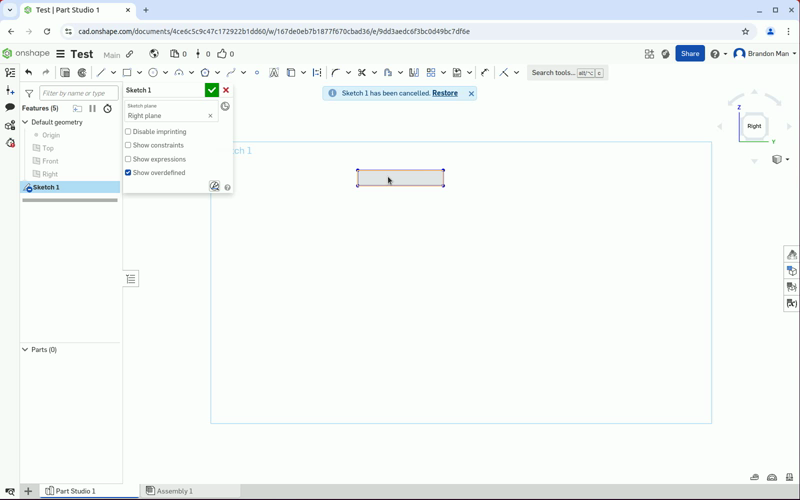
scroll(6)
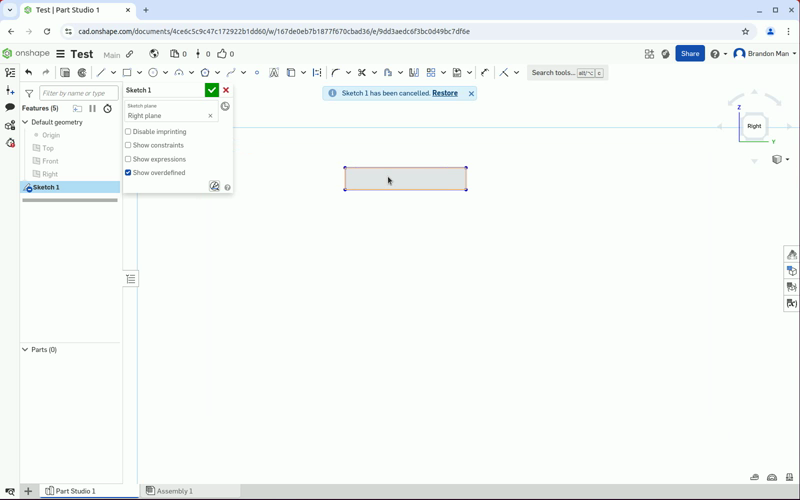
scroll(6)
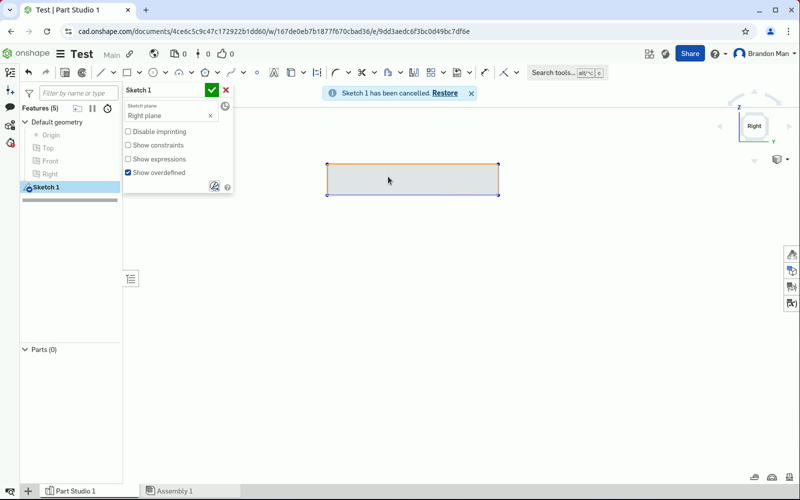
scroll(6)
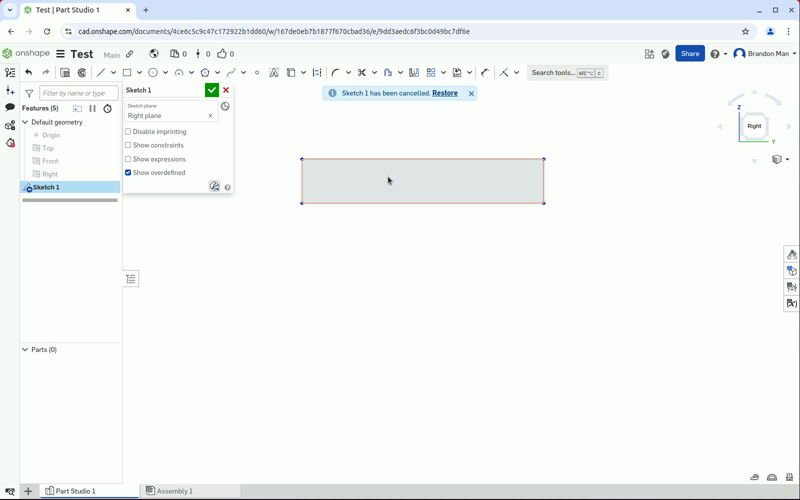
scroll(6)
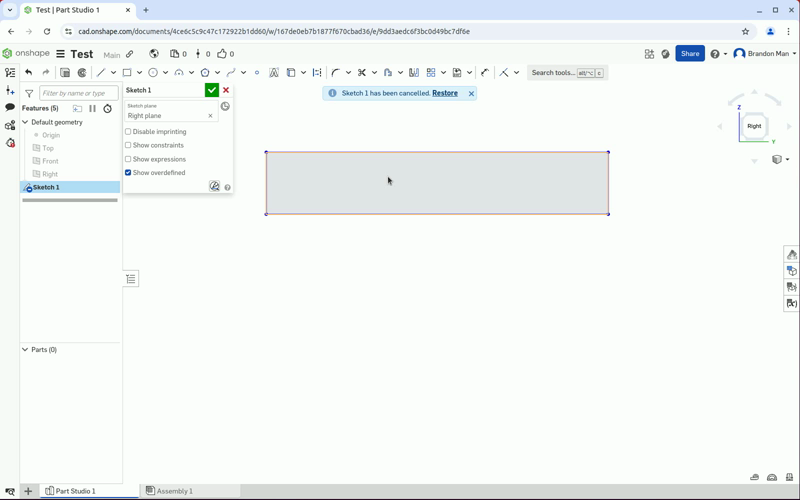
scroll(6)
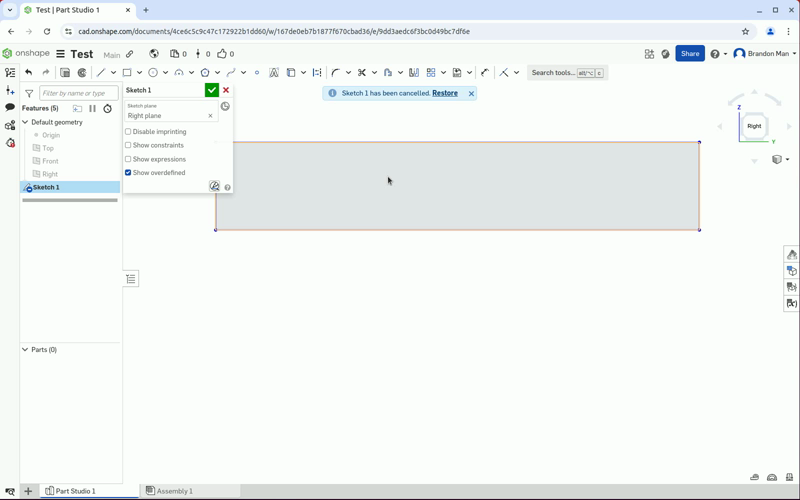
scroll(6)
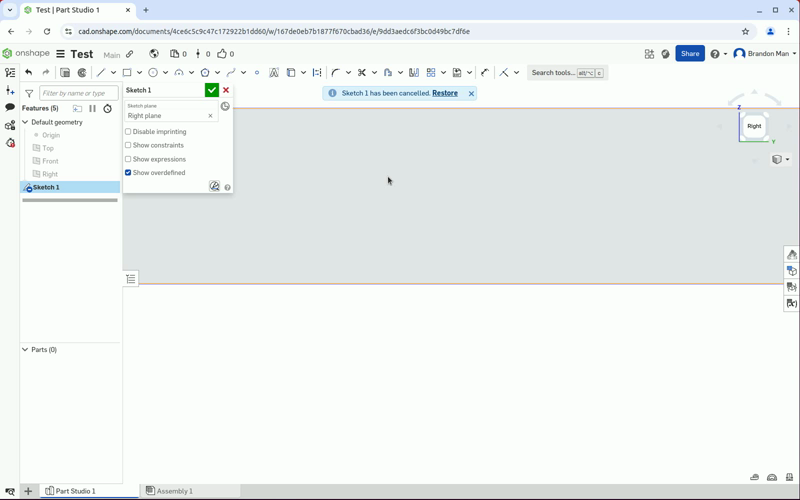
click(388, 176)
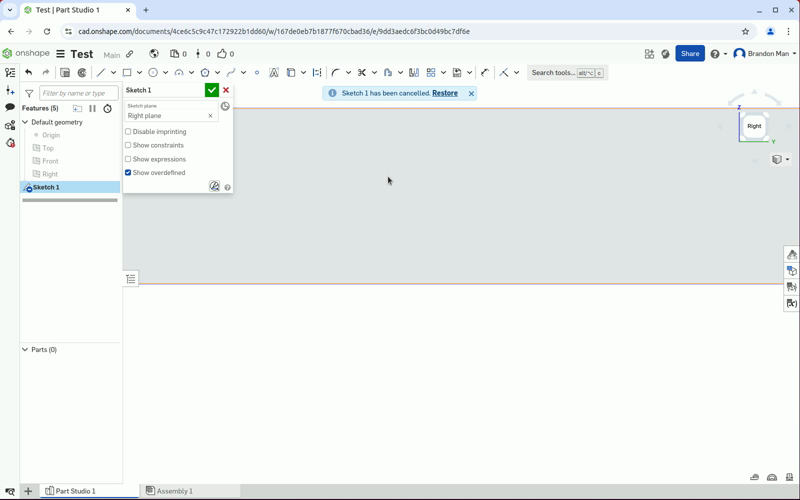
scroll(-6)
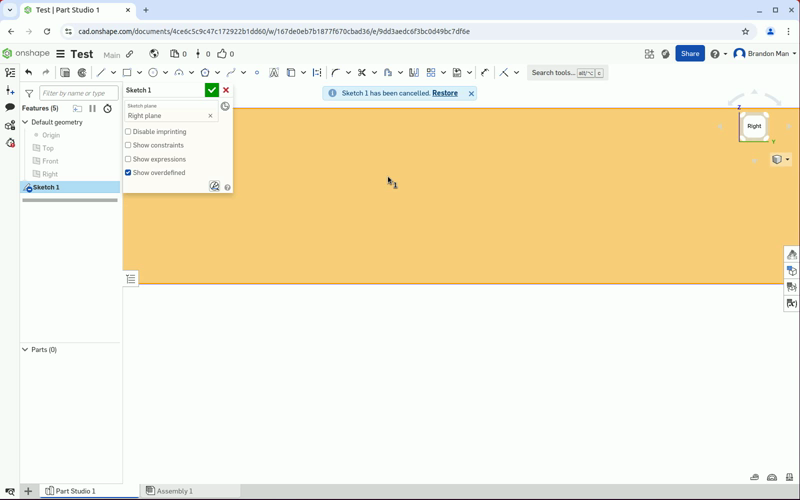
scroll(-6)
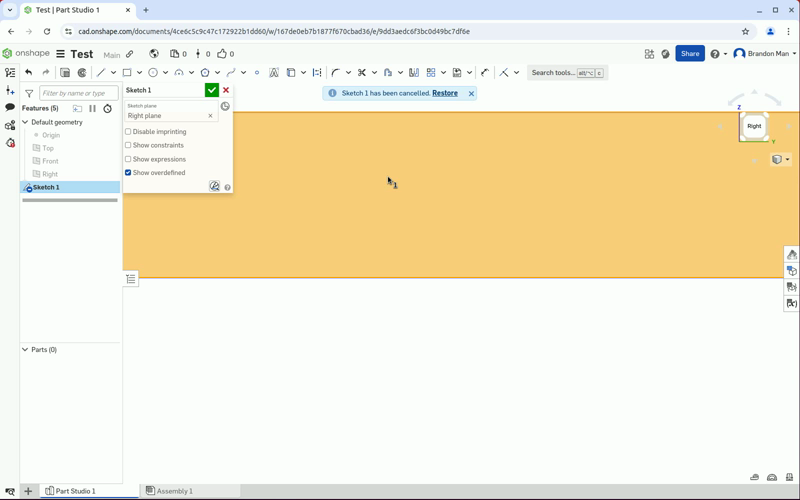
scroll(-6)
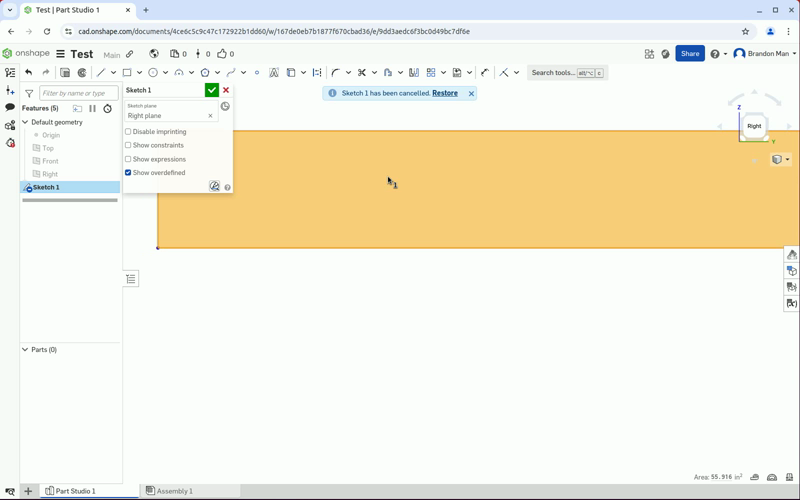
scroll(-6)
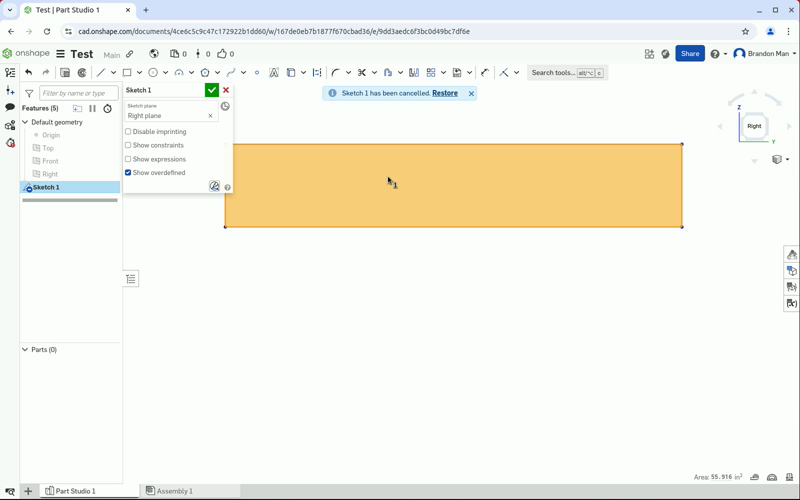
scroll(-6)
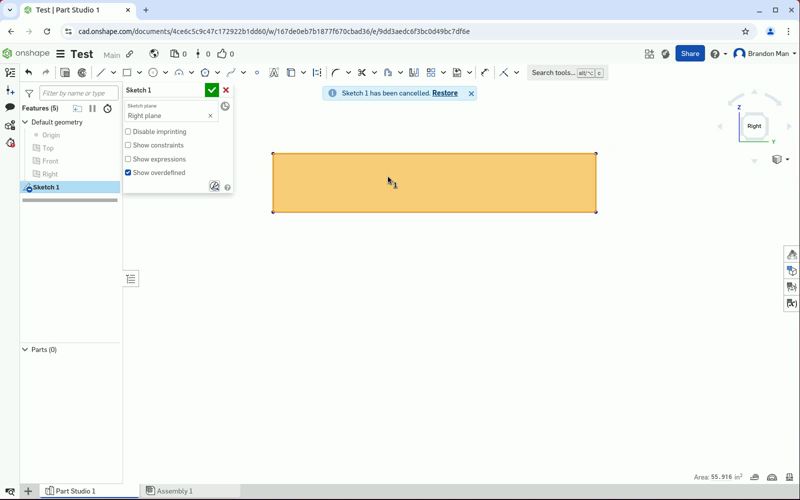
scroll(-6)
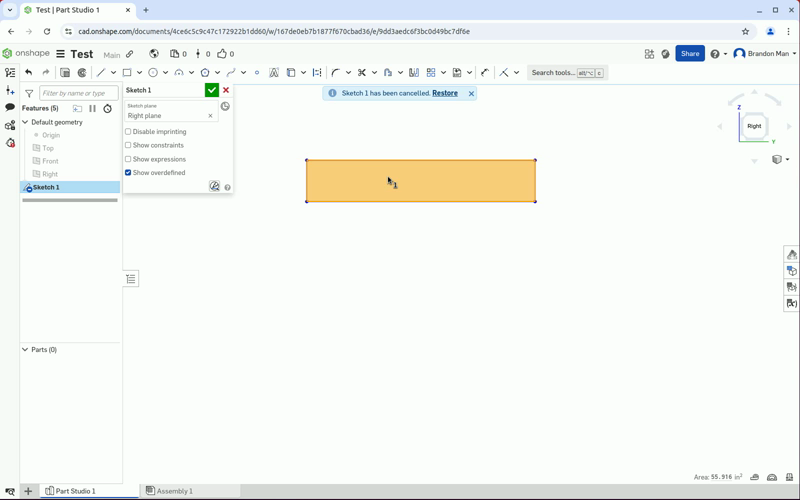
scroll(-6)
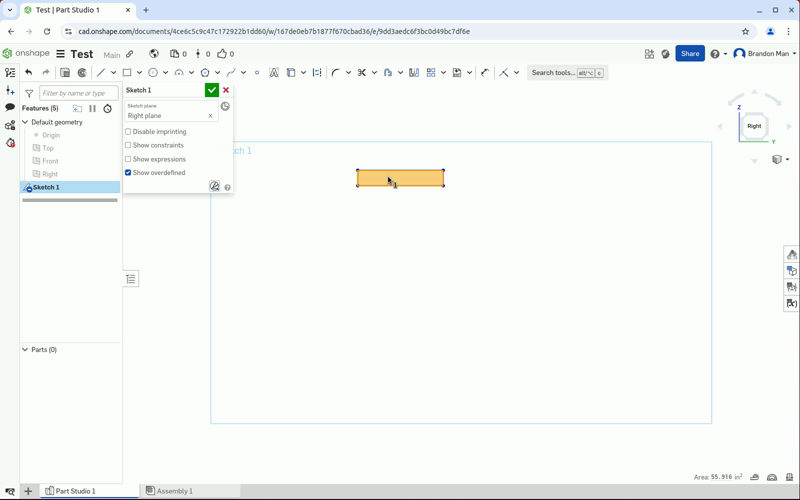
mouse_move(73, 352)
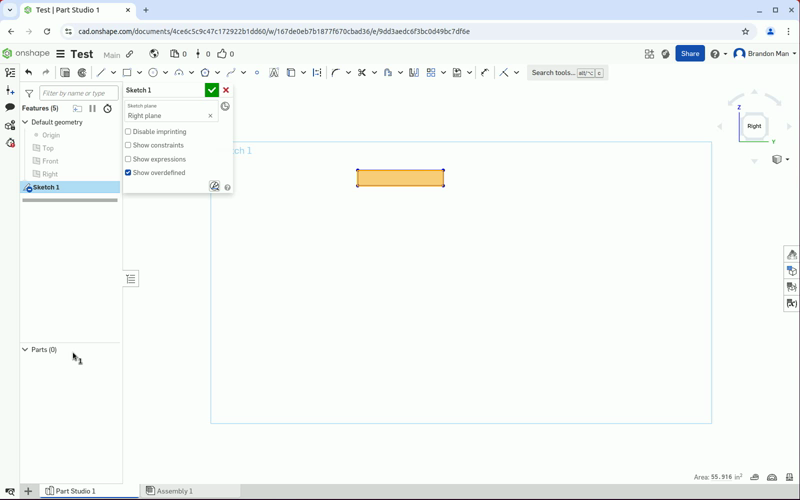
key(shift+y)
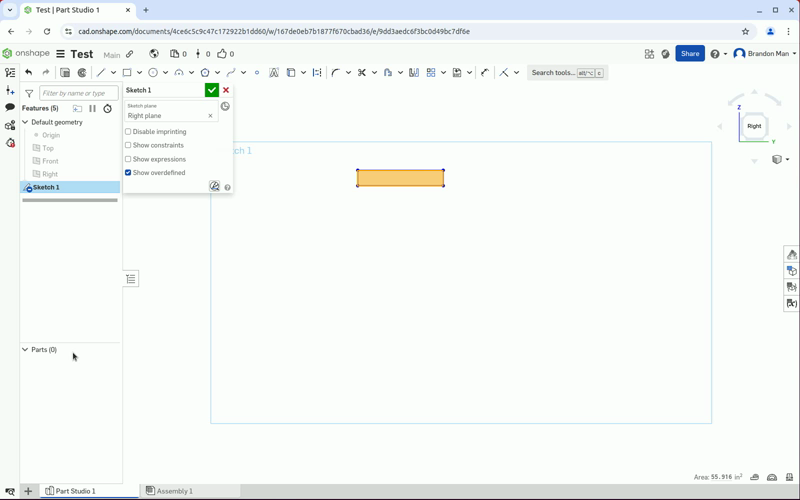
key(shift+e)
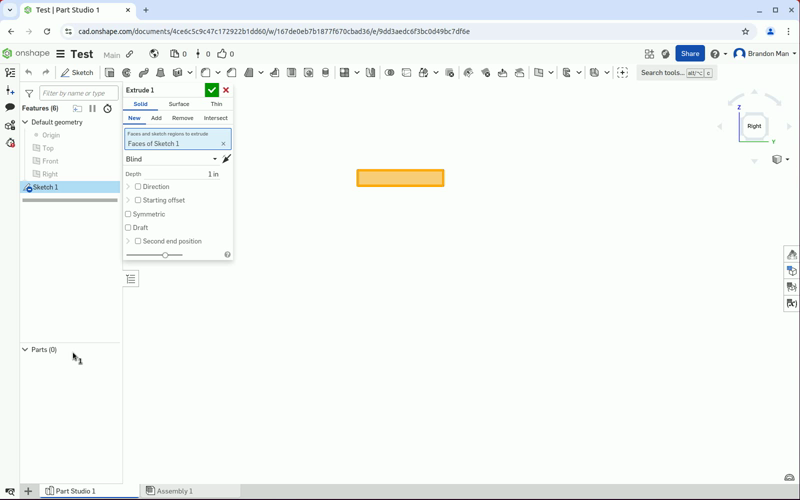
mouse_move(143, 106)
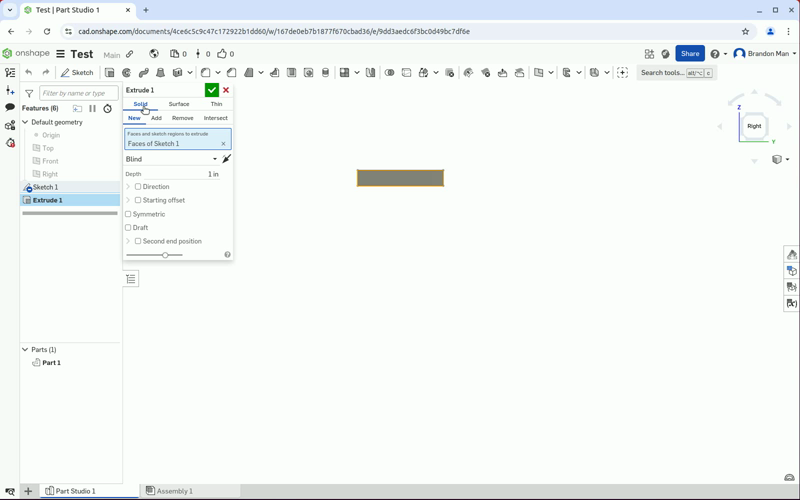
click(143, 106)
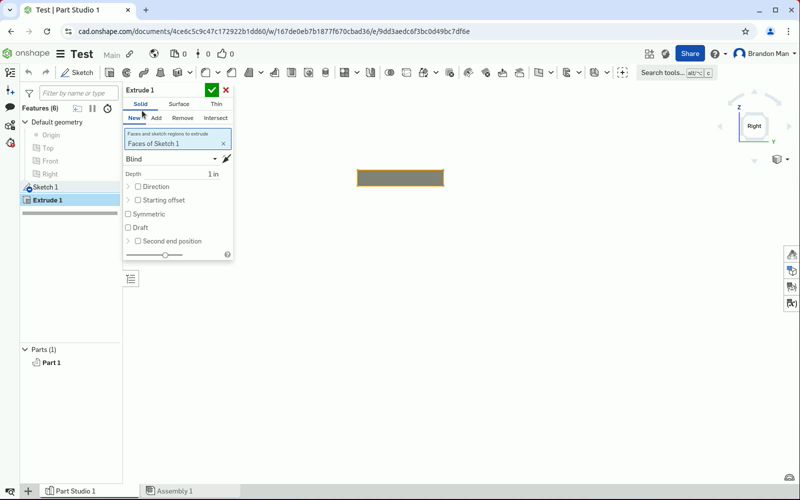
mouse_move(137, 120)
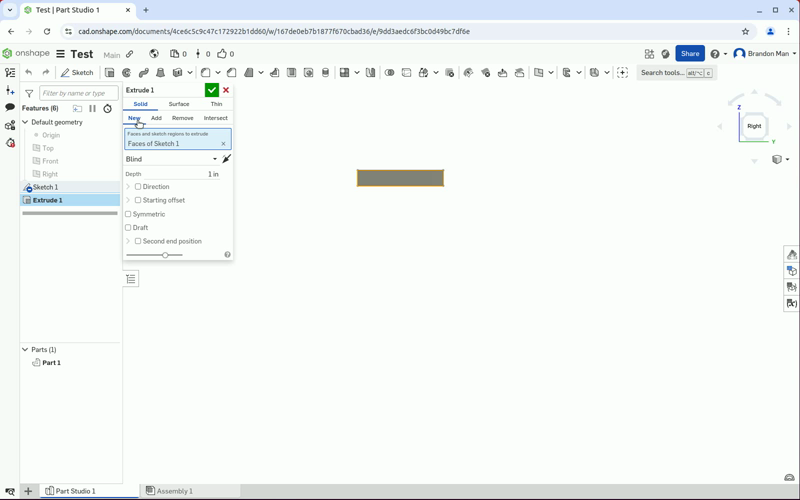
click(137, 120)
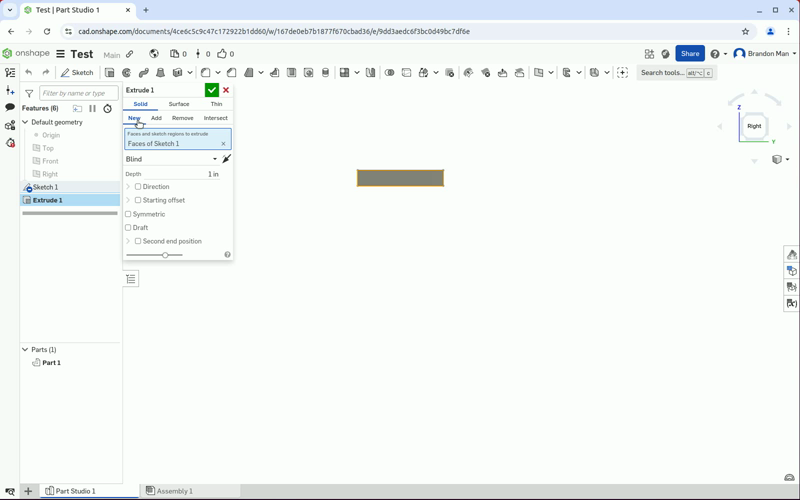
key(tab, 4)
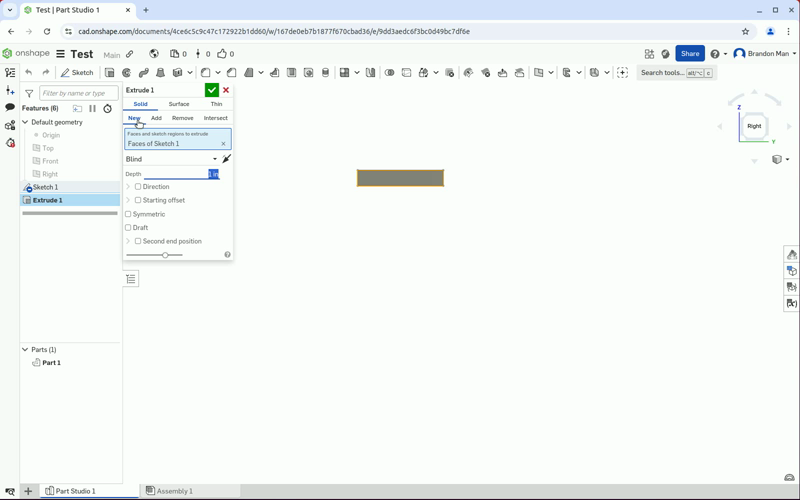
text(4.333)
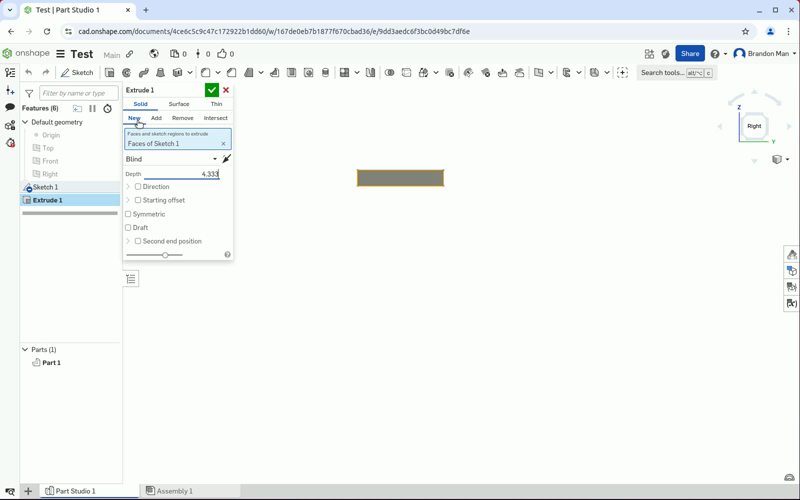
key(enter)
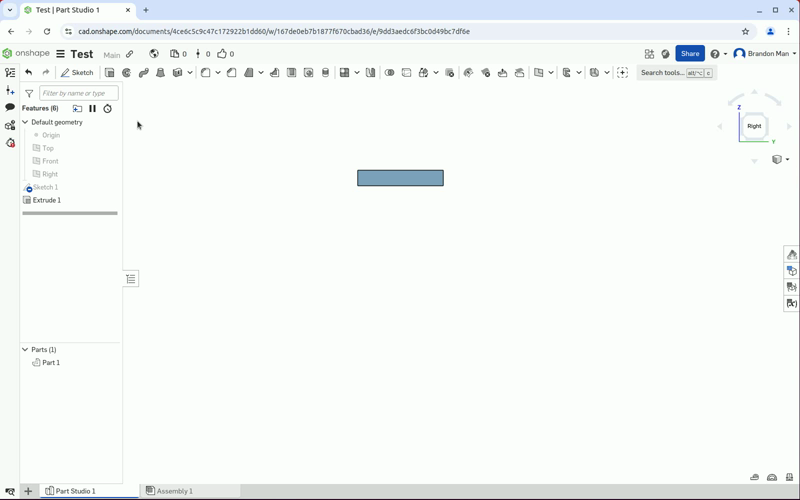
key(shift+h)
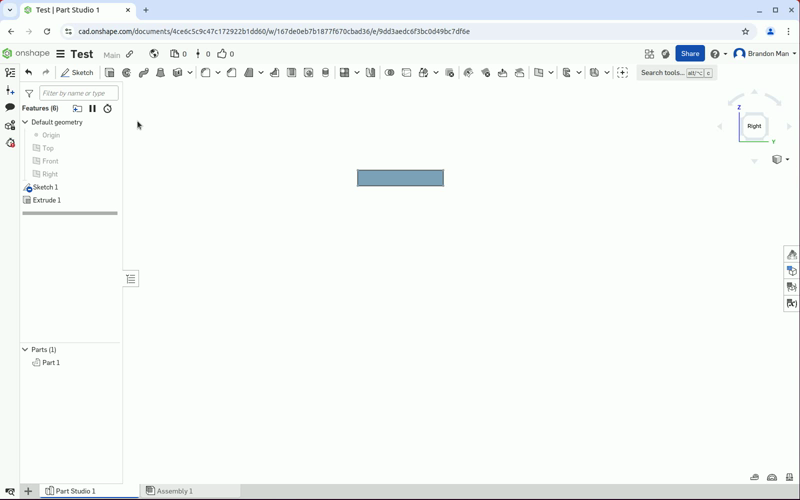
key(shift+h)
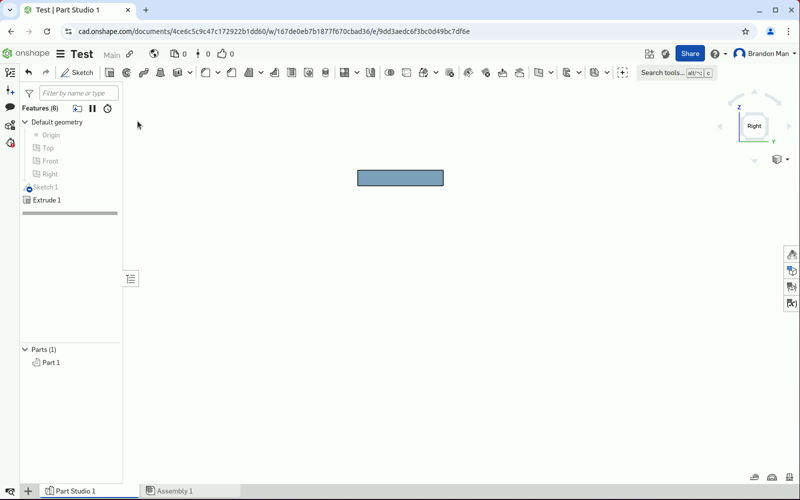
mouse_move(73, 189)
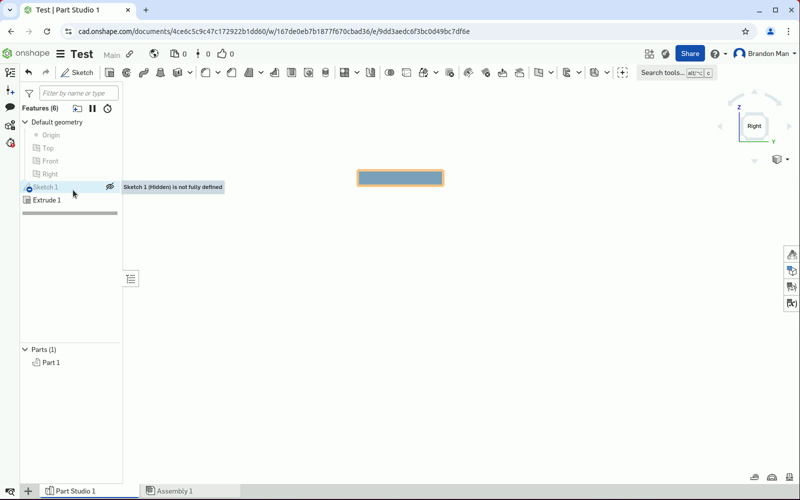
click(73, 189)
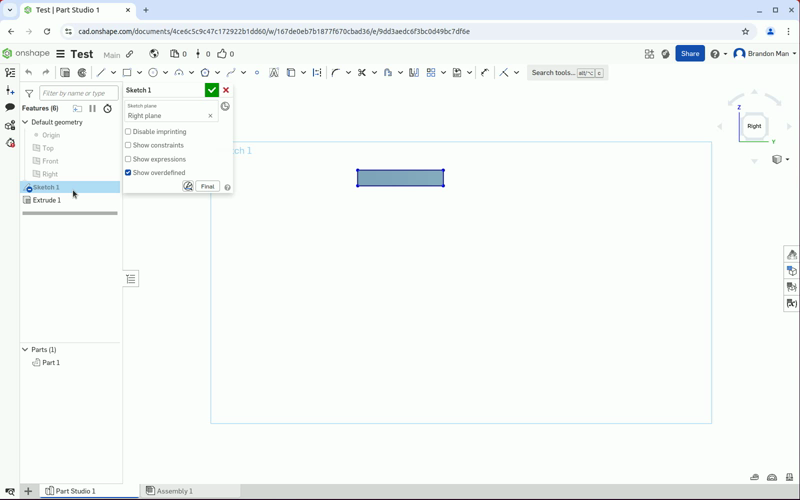
mouse_move(229, 92)
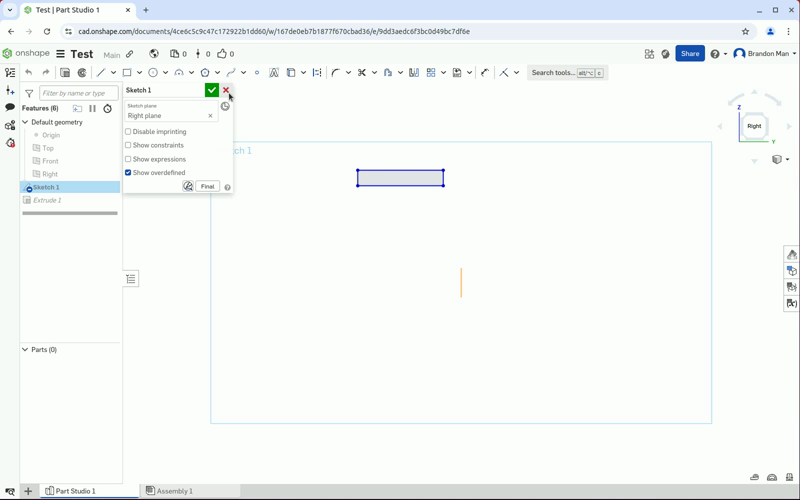
click(229, 92)
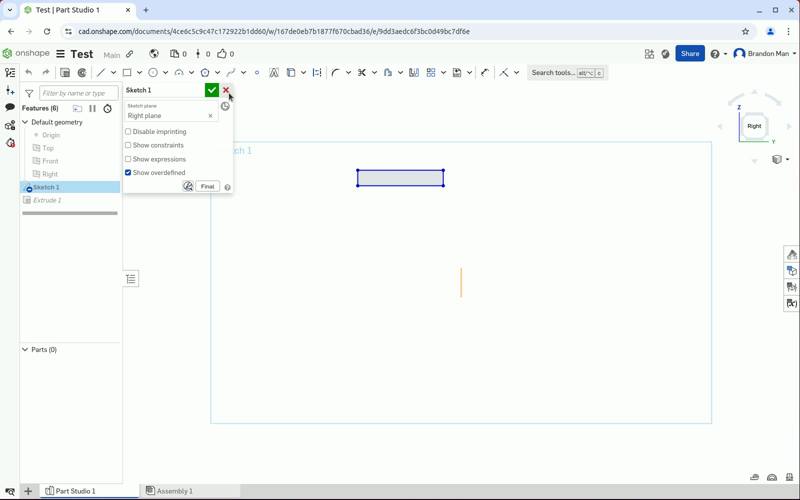
key(shift+s)
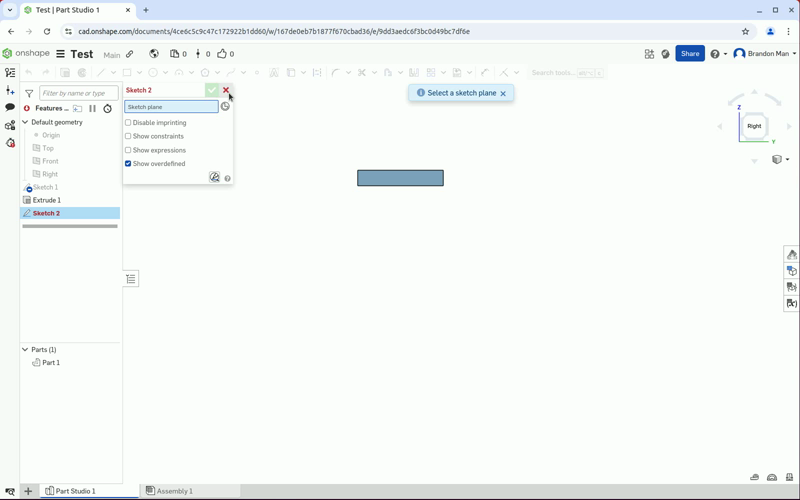
mouse_move(73, 176)
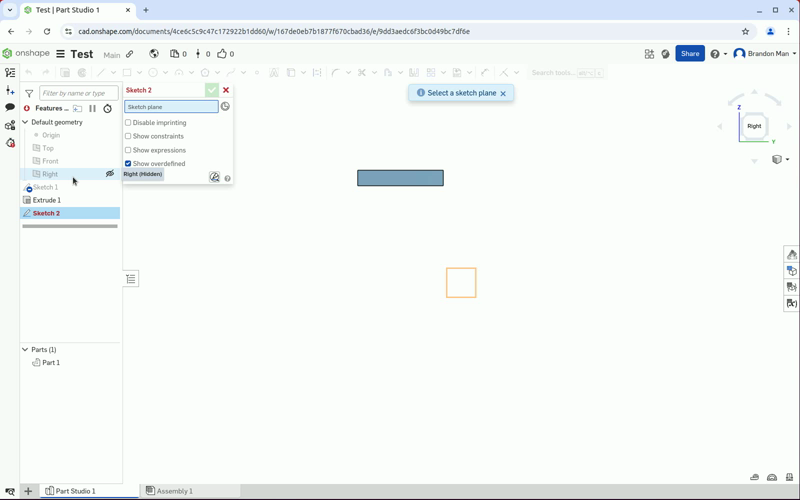
click(73, 176)
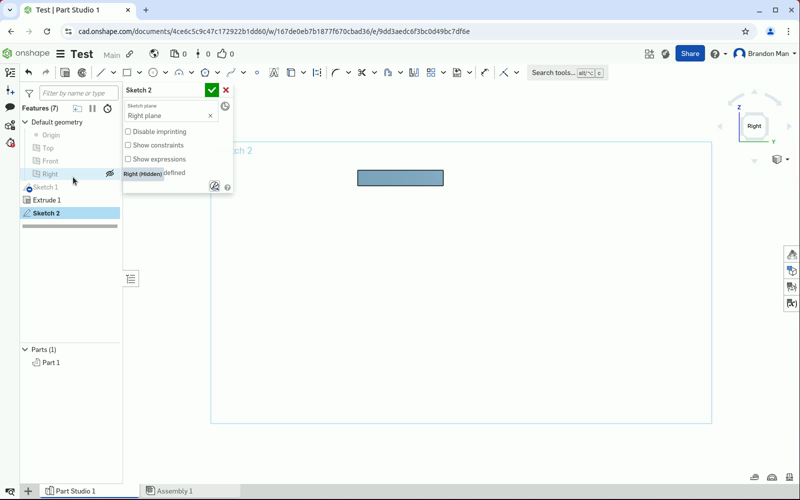
mouse_move(73, 352)
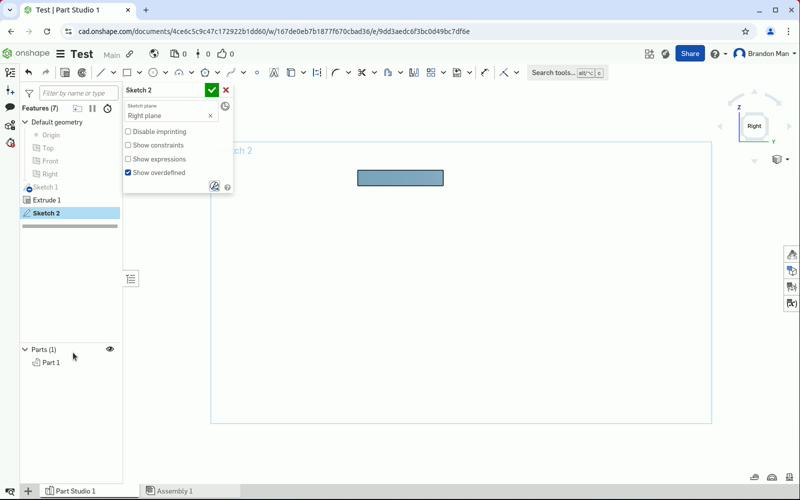
key(y)
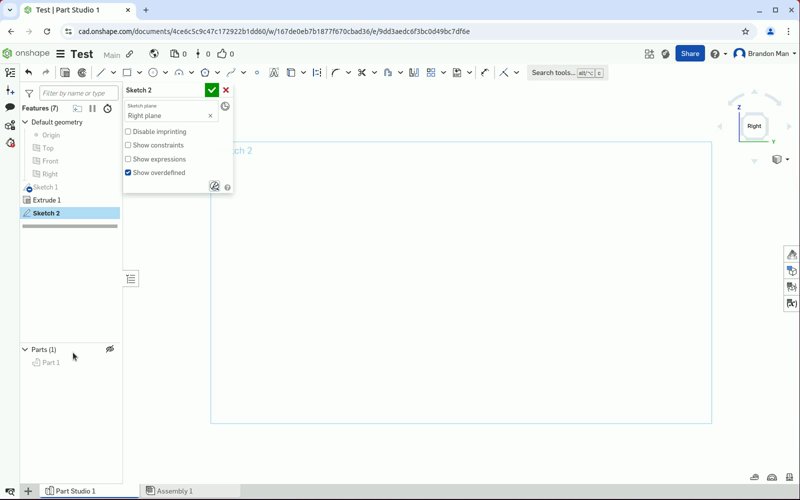
key(l)
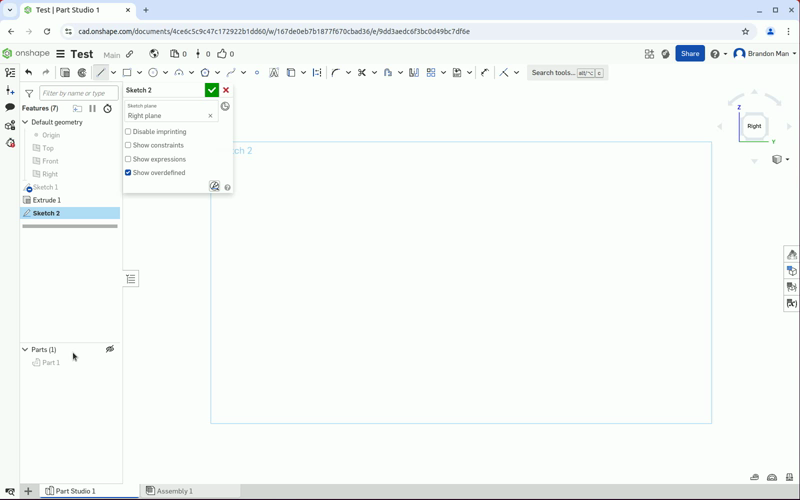
key_down(shift)
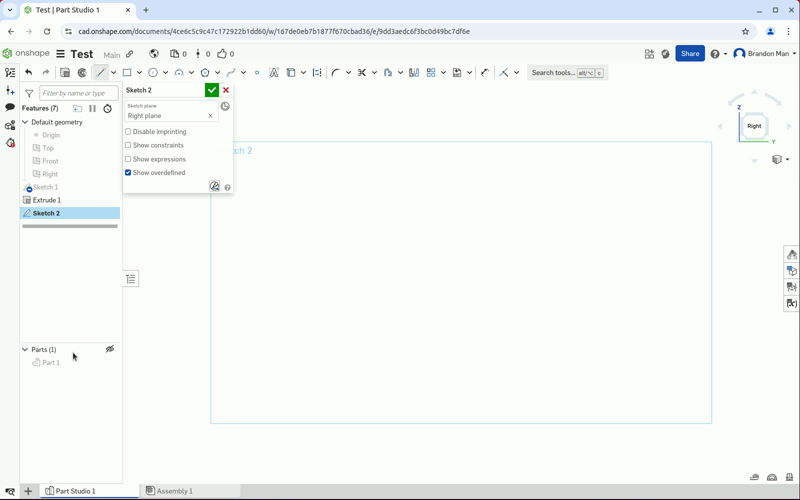
mouse_move(443, 267)
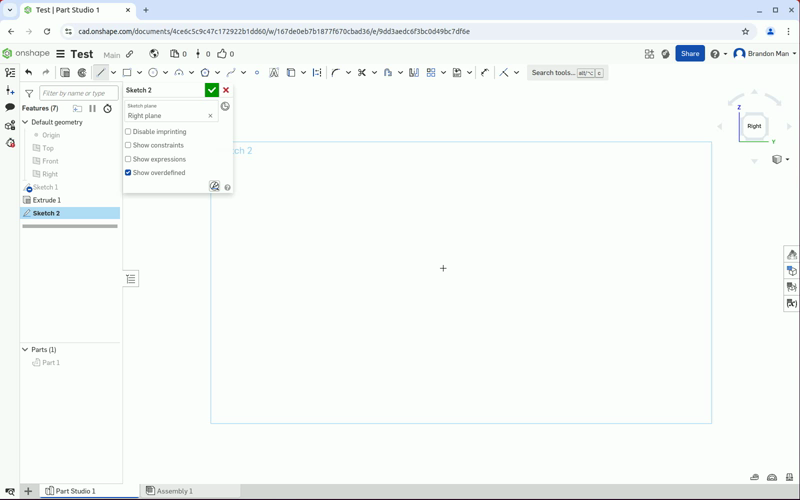
click(443, 267)
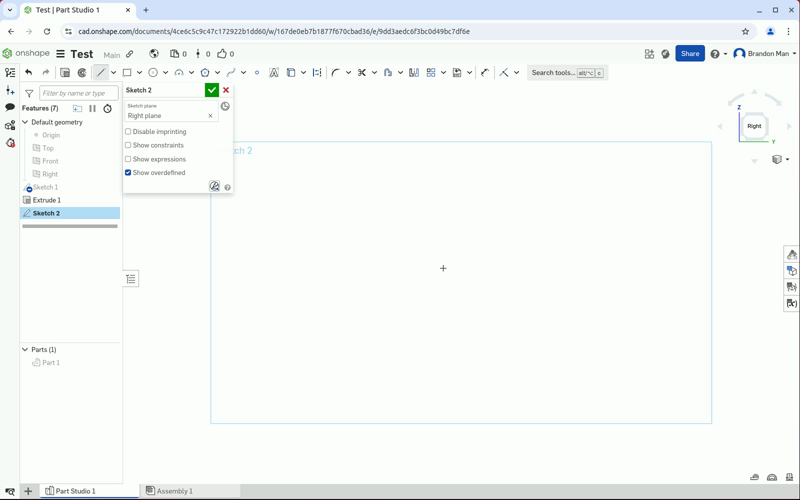
key_up(shift)
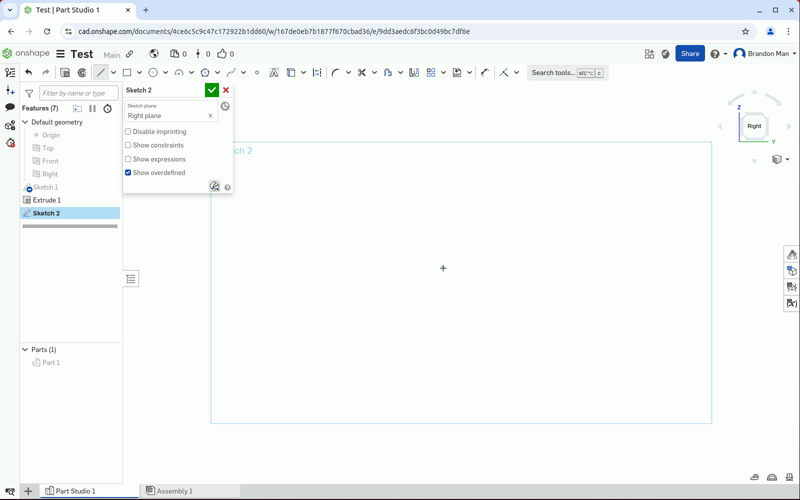
key_down(shift)
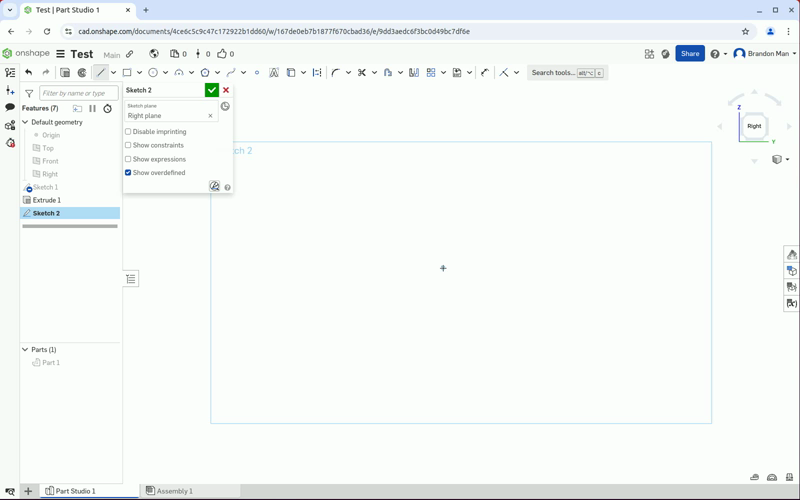
mouse_move(473, 267)
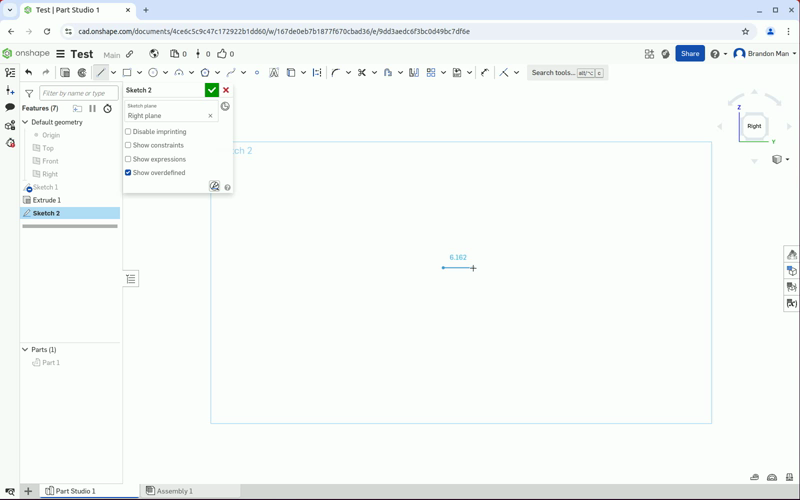
mouse_move(460, 267)
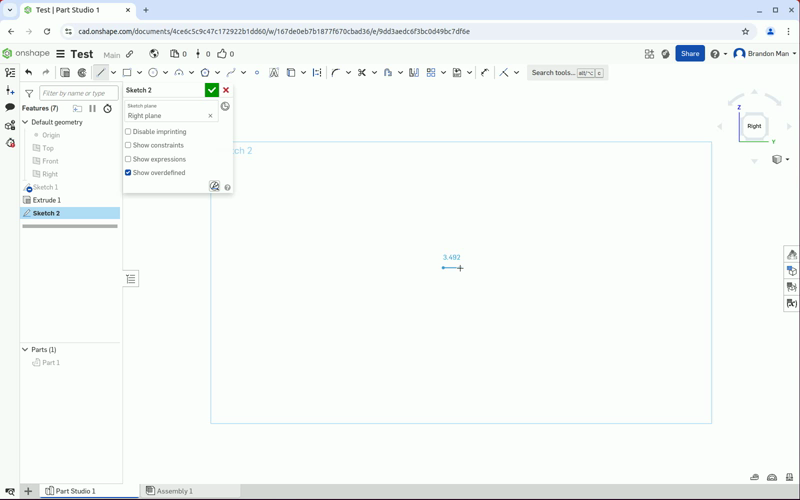
click(460, 267)
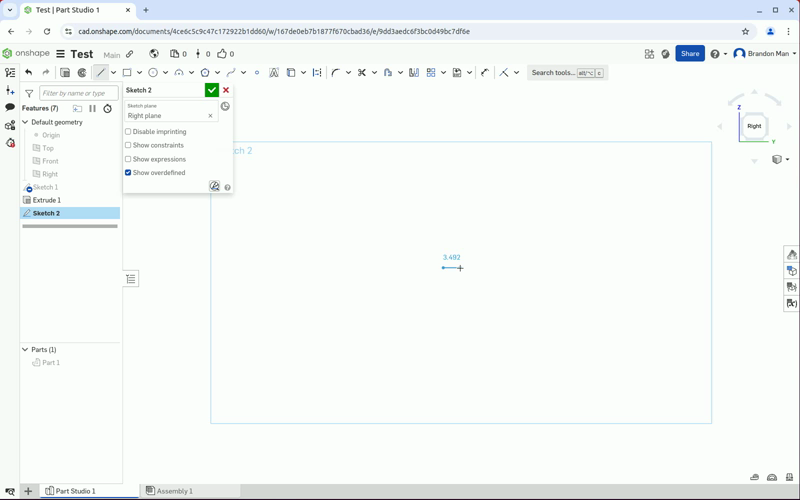
key_up(shift)
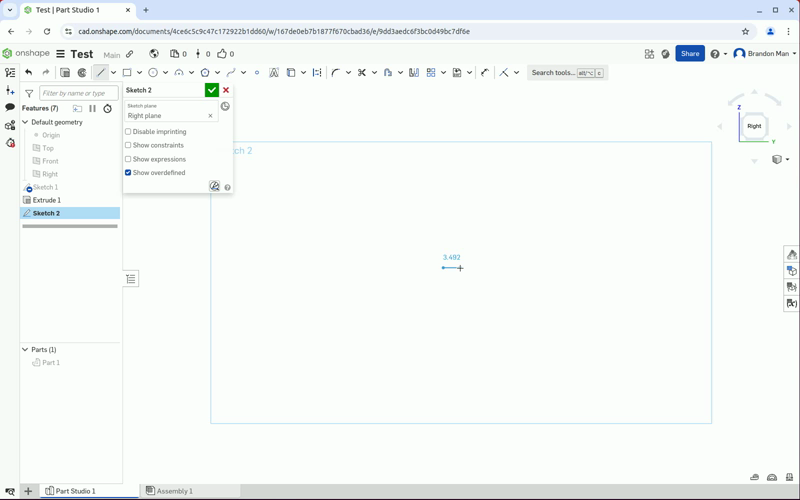
key_down(shift)
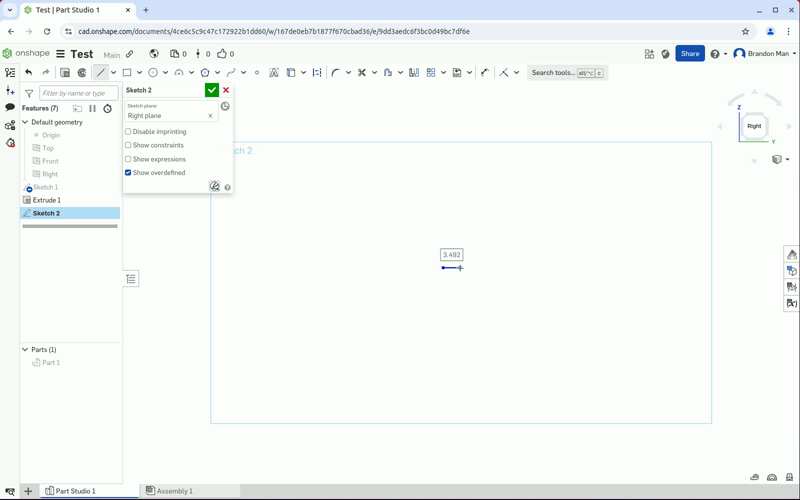
mouse_move(460, 185)
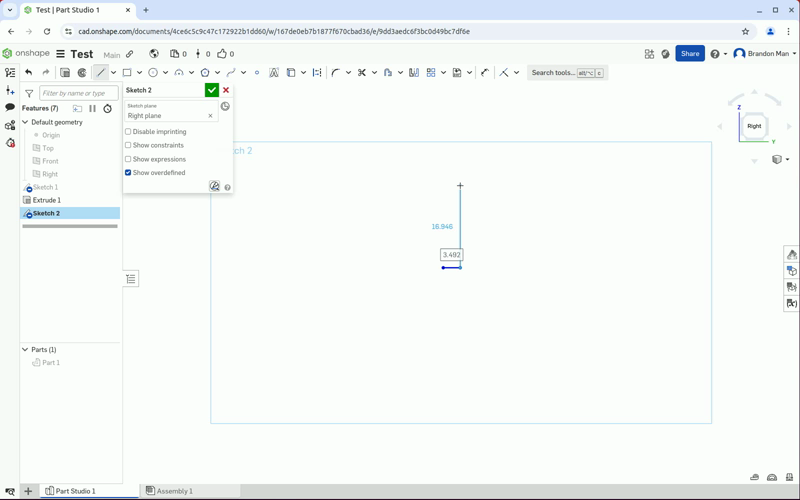
click(460, 185)
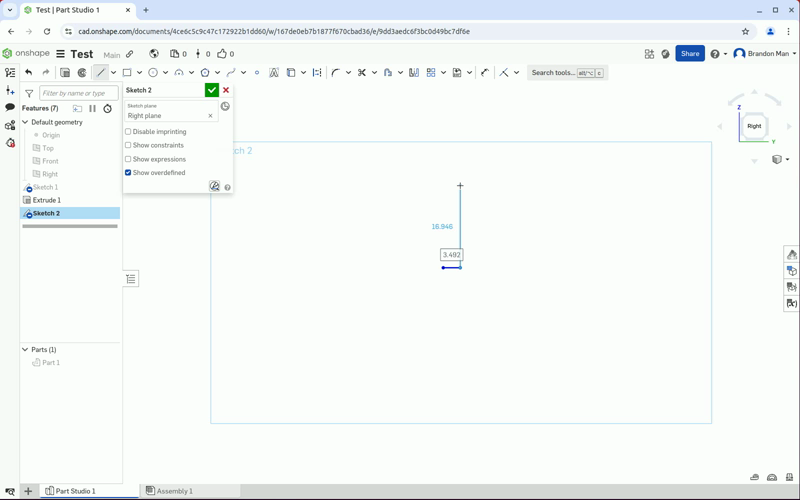
key_up(shift)
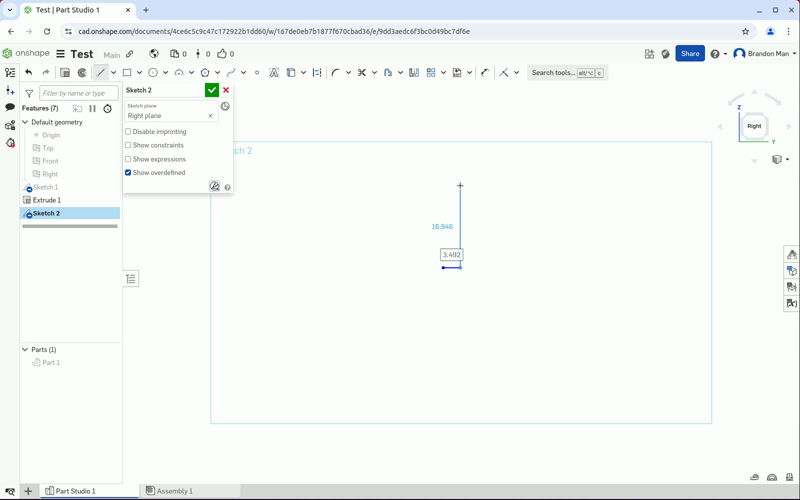
key_down(shift)
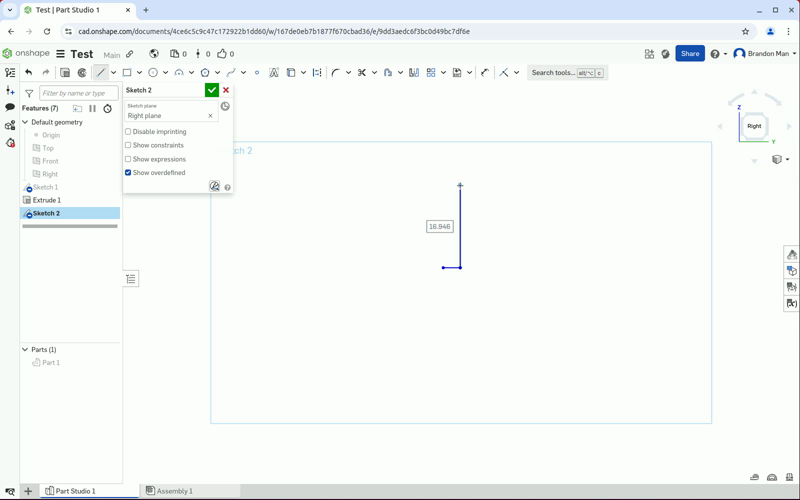
mouse_move(490, 185)
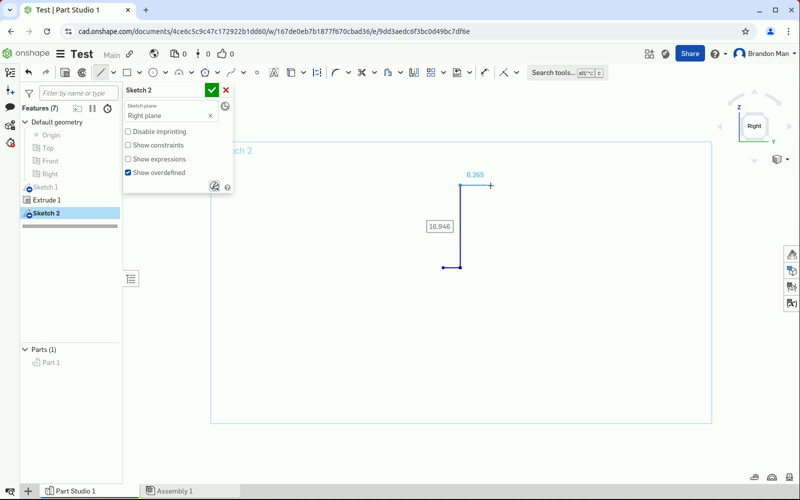
mouse_move(443, 185)
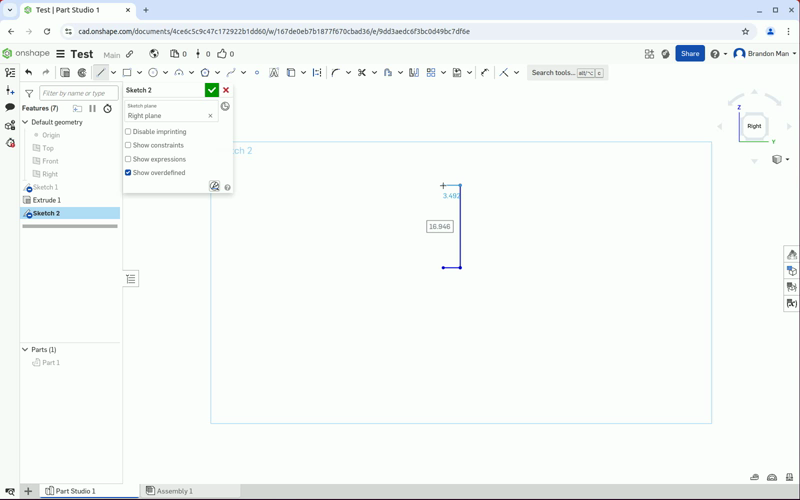
click(443, 185)
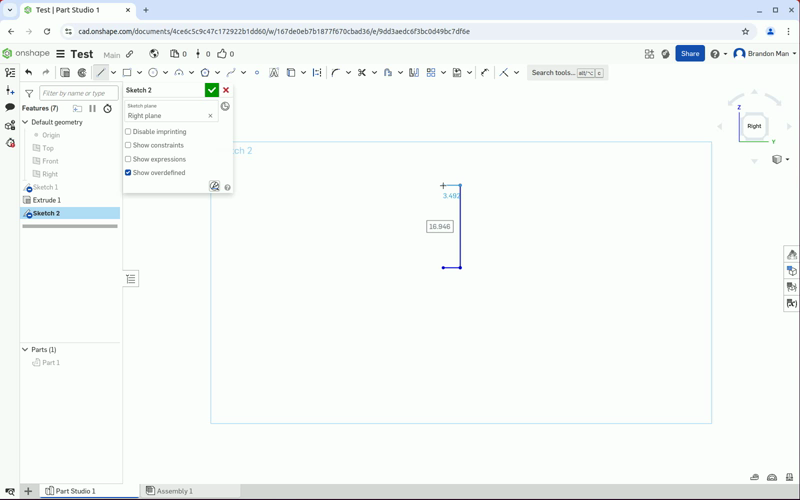
key_up(shift)
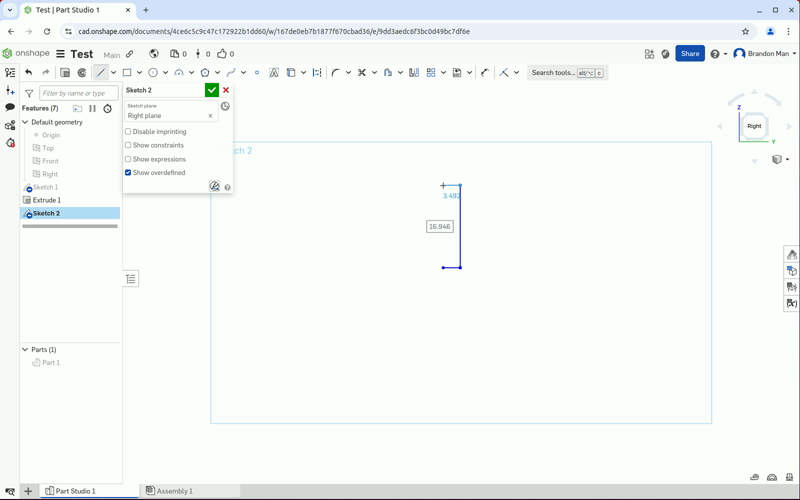
key_down(shift)
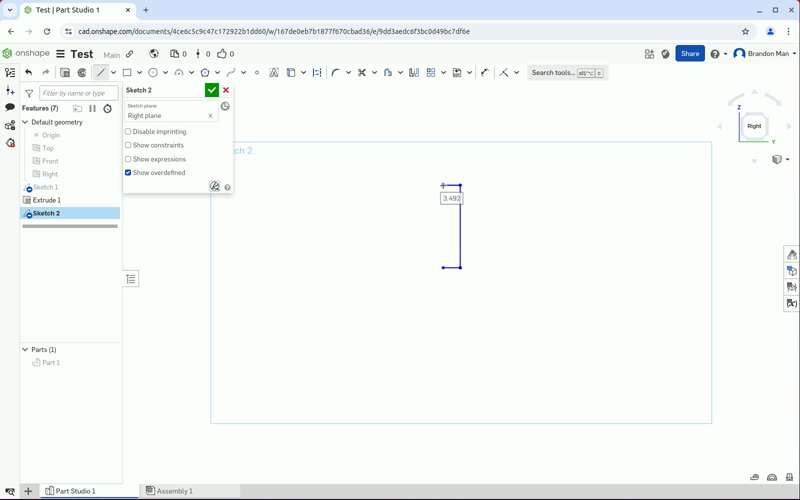
mouse_move(443, 267)
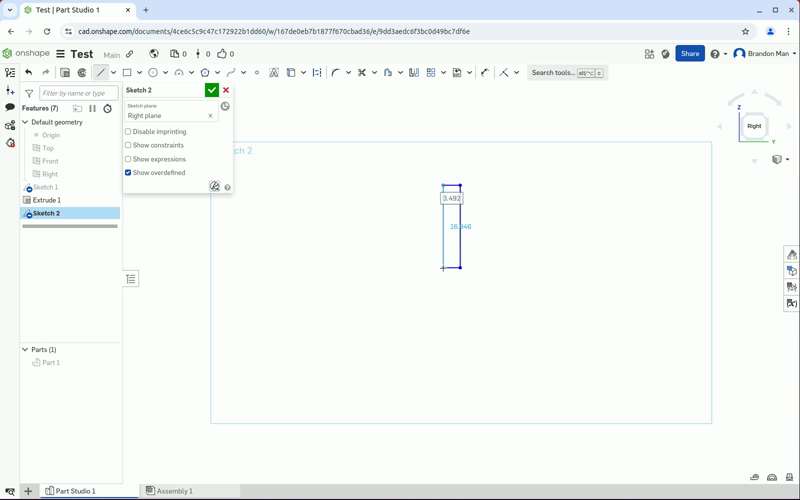
key_up(shift)
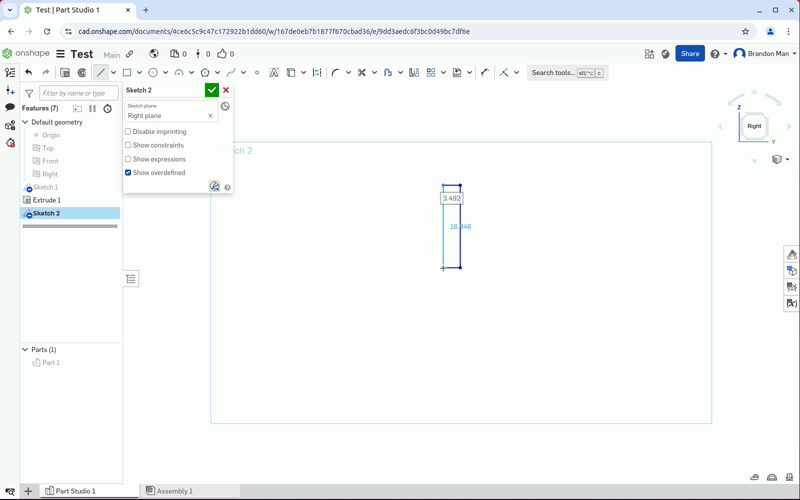
click(443, 267)
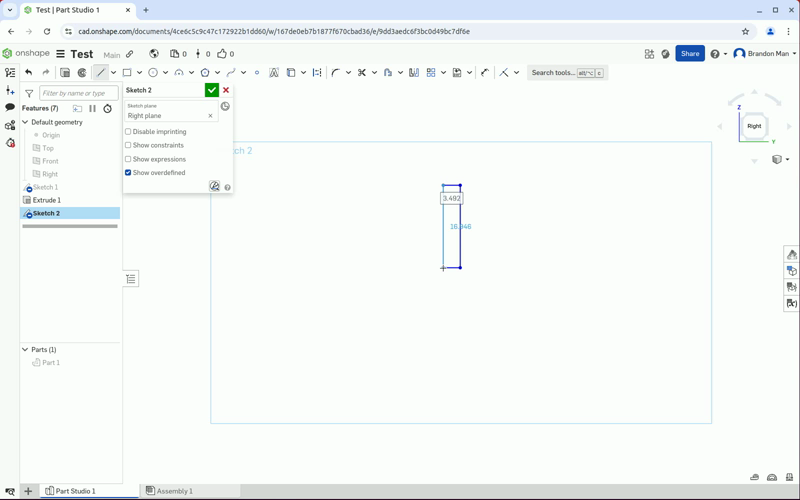
key(esc)
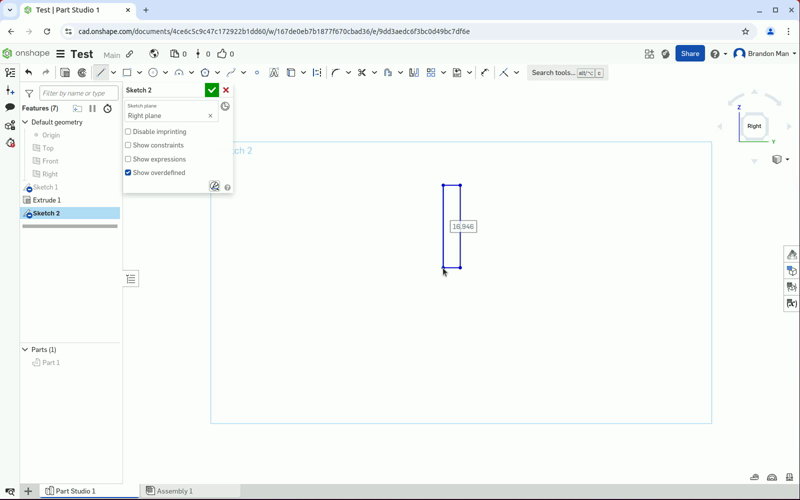
mouse_move(452, 193)
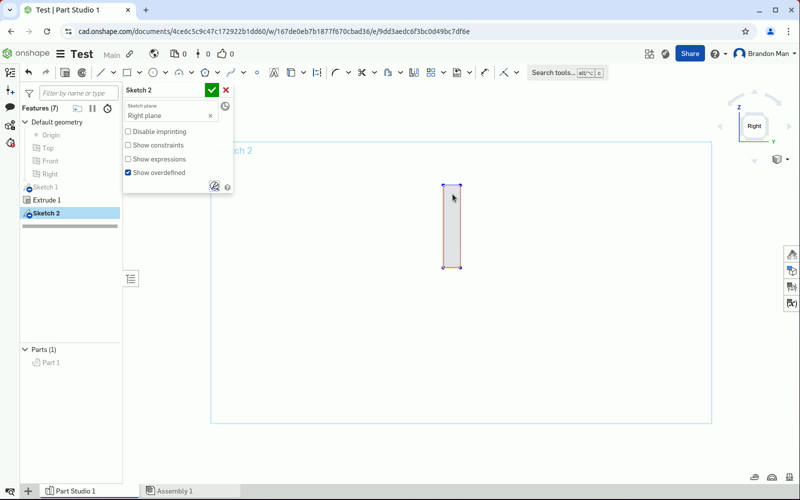
scroll(6)
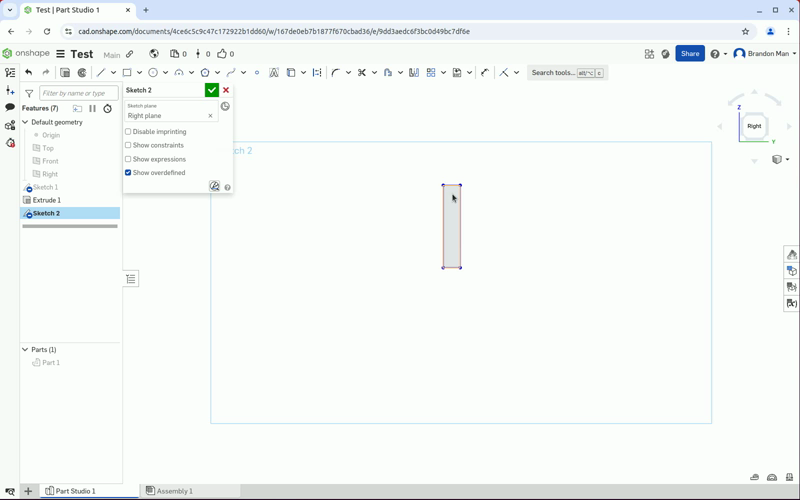
scroll(6)
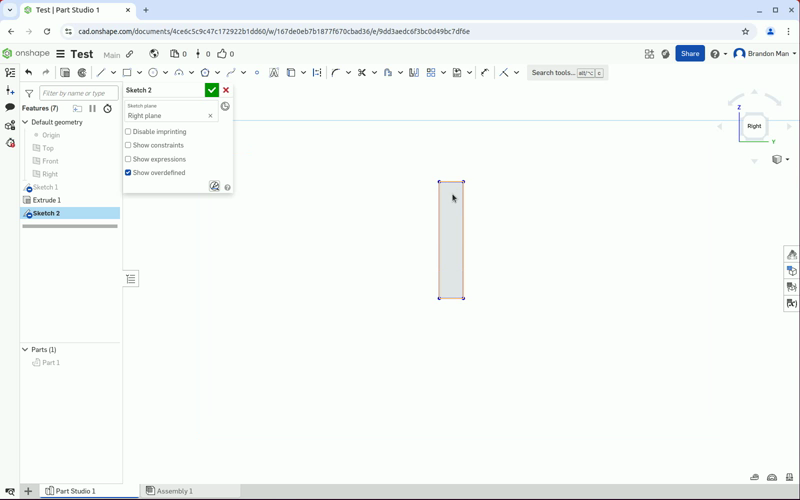
scroll(6)
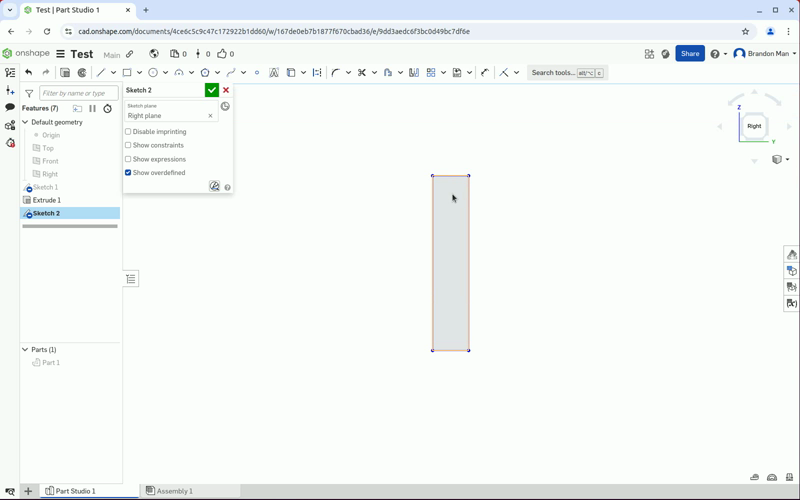
scroll(6)
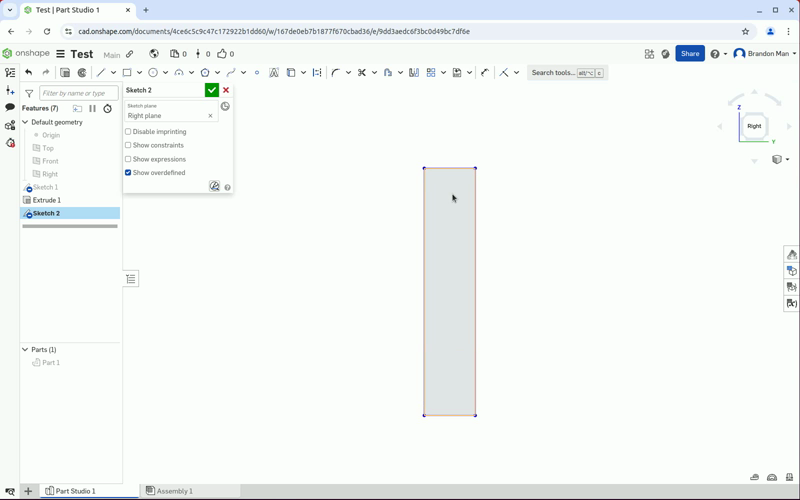
scroll(6)
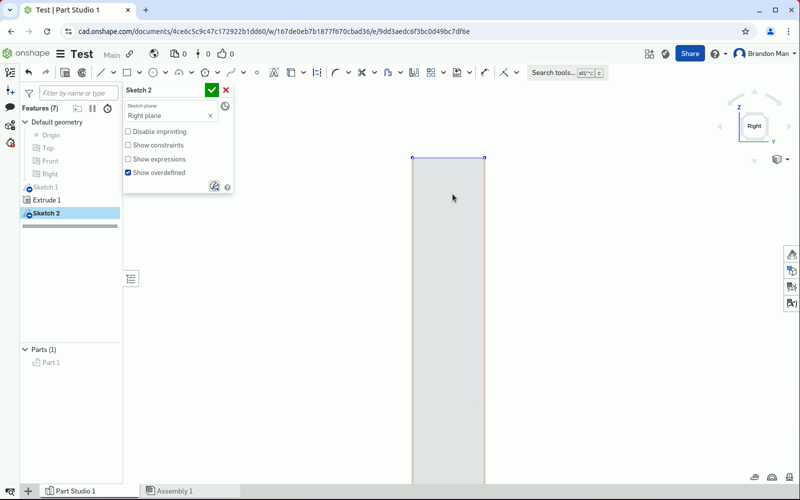
scroll(6)
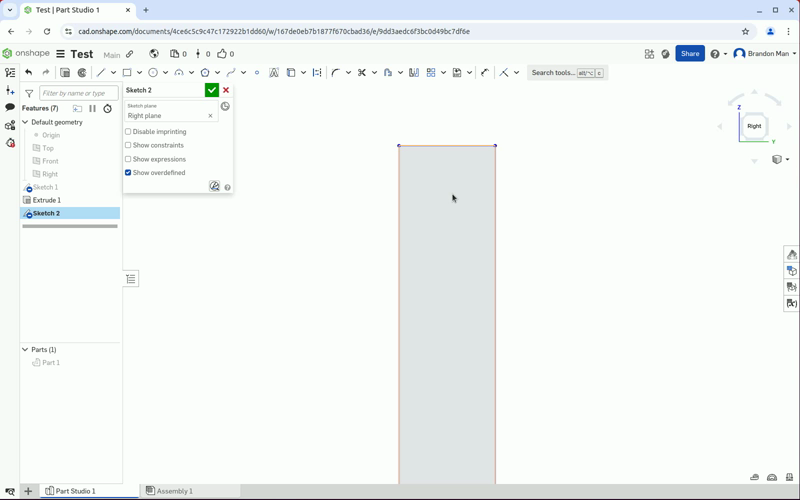
scroll(6)
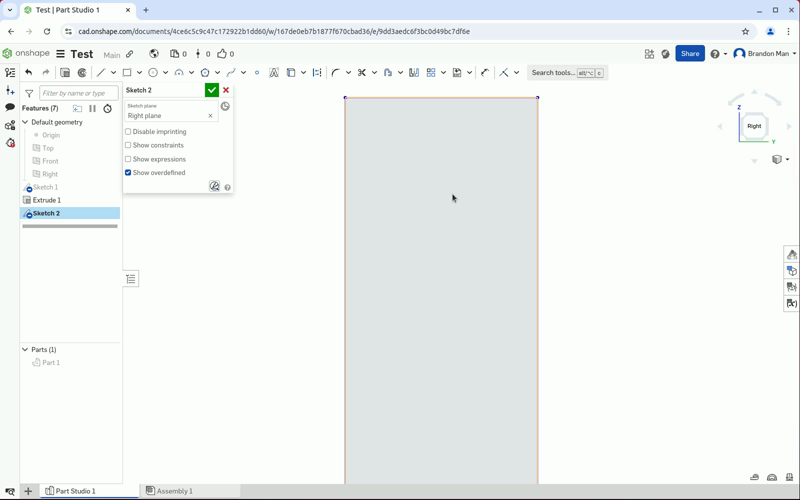
click(452, 193)
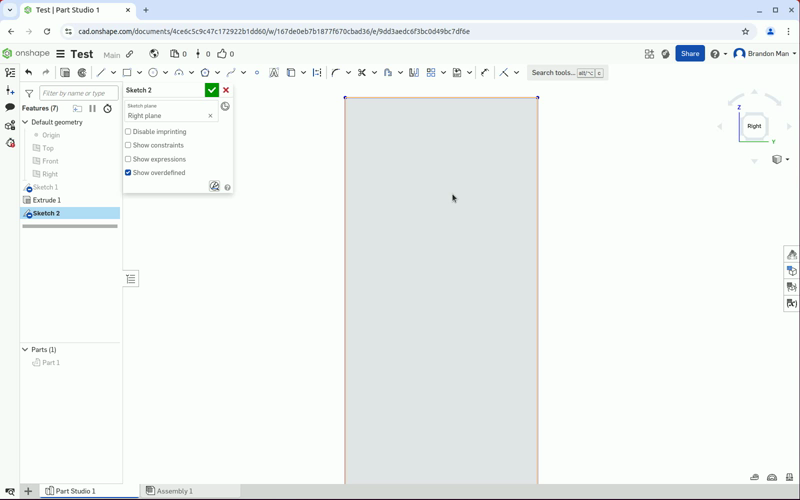
scroll(-6)
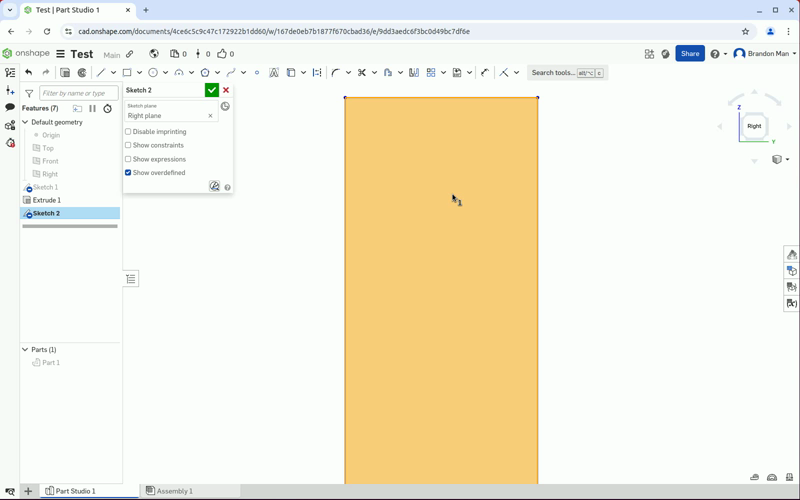
scroll(-6)
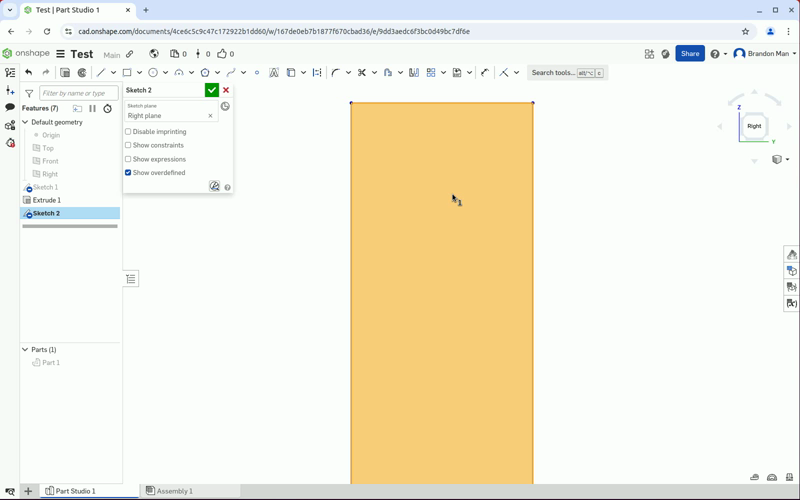
scroll(-6)
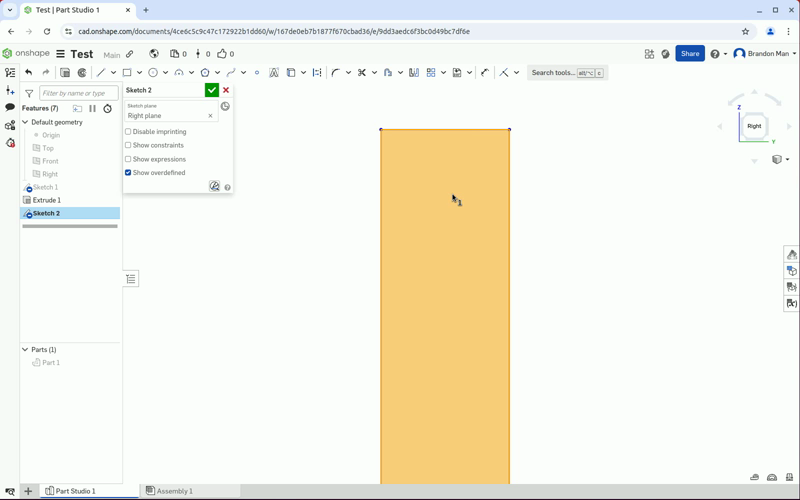
scroll(-6)
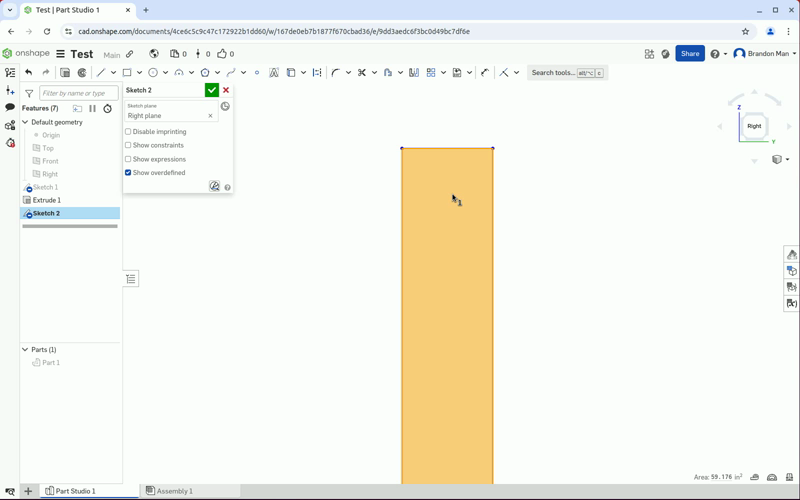
scroll(-6)
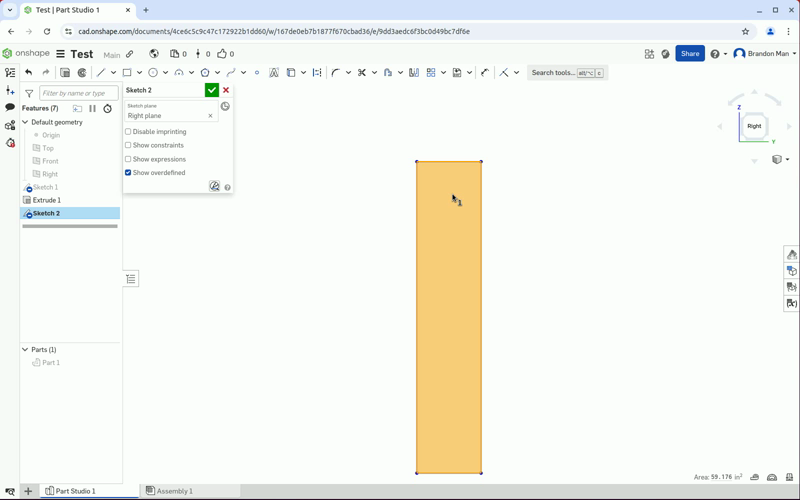
scroll(-6)
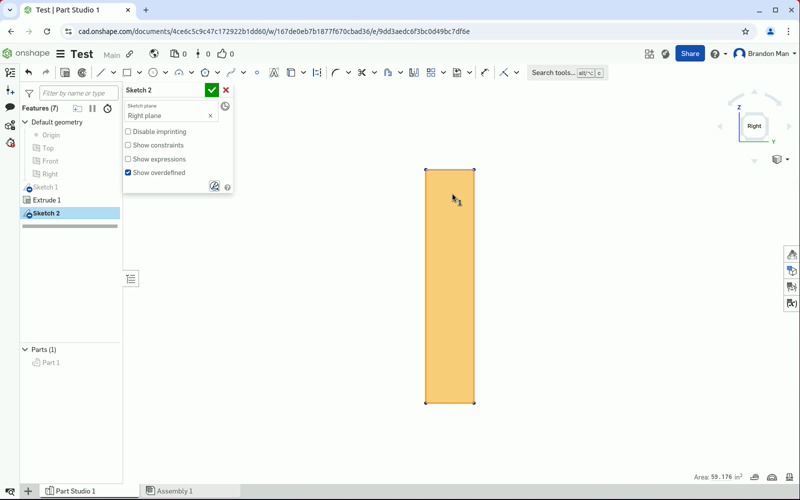
scroll(-6)
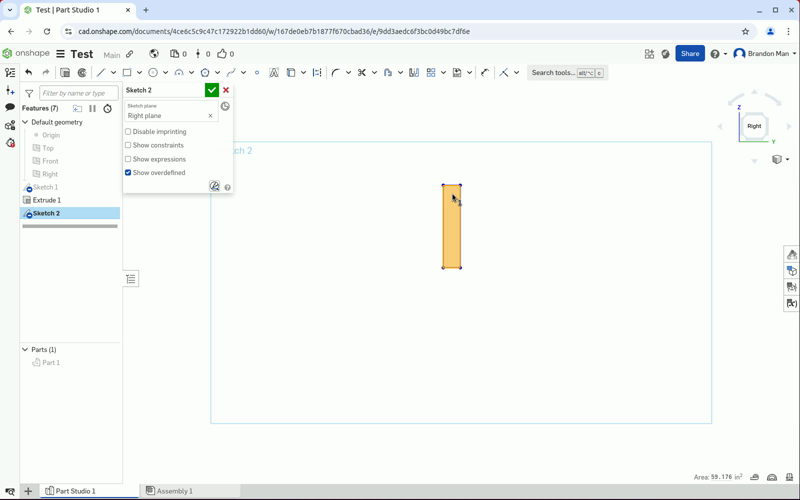
mouse_move(73, 352)
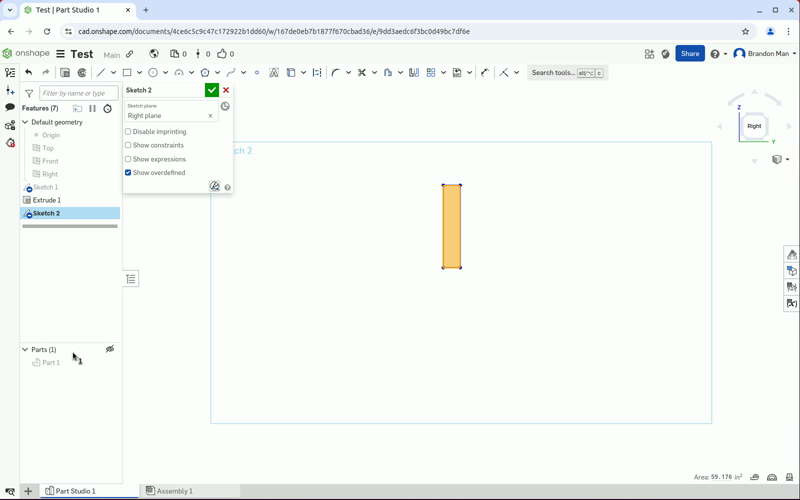
key(shift+y)
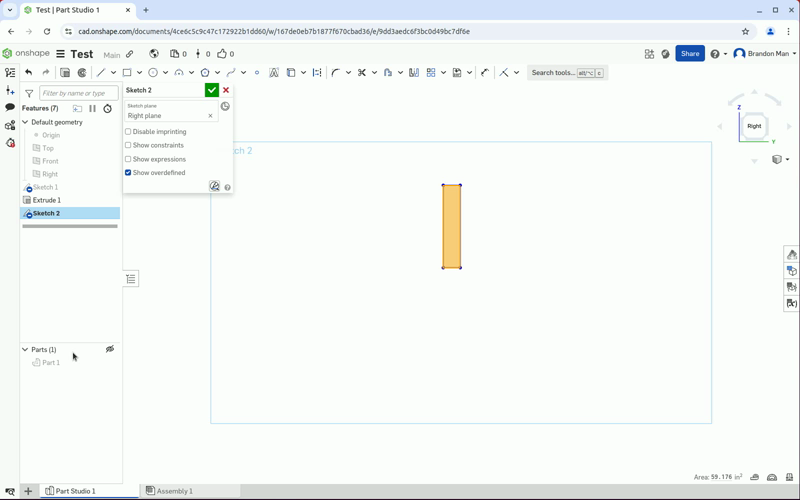
key(shift+e)
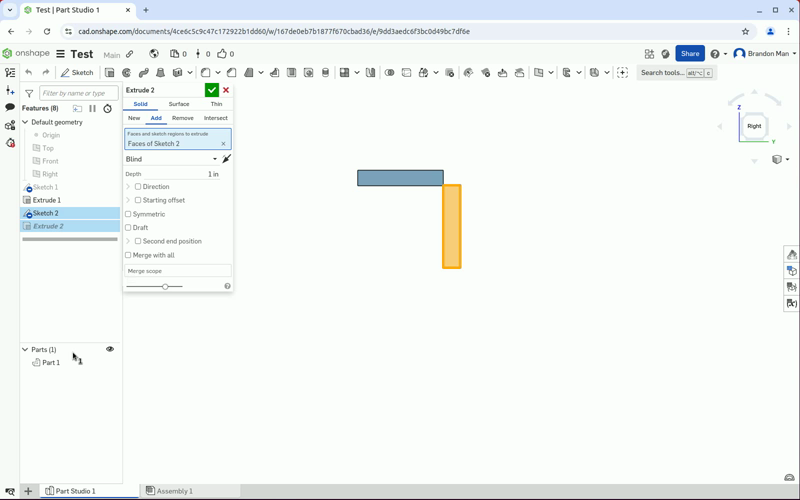
mouse_move(143, 106)
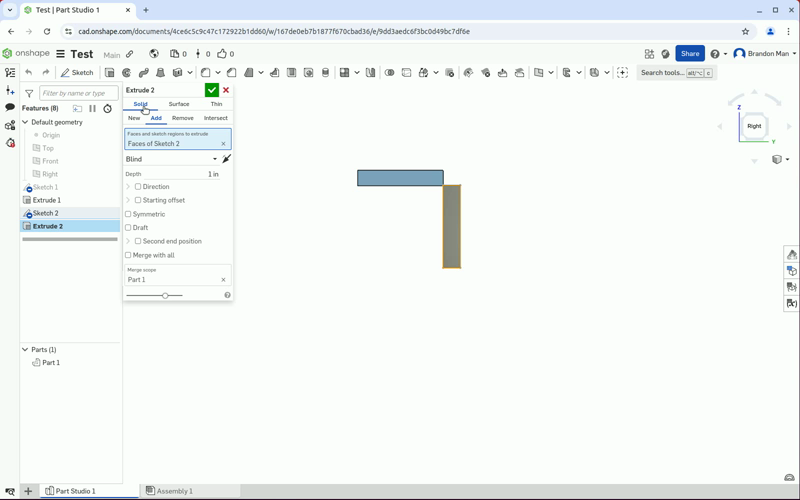
click(143, 106)
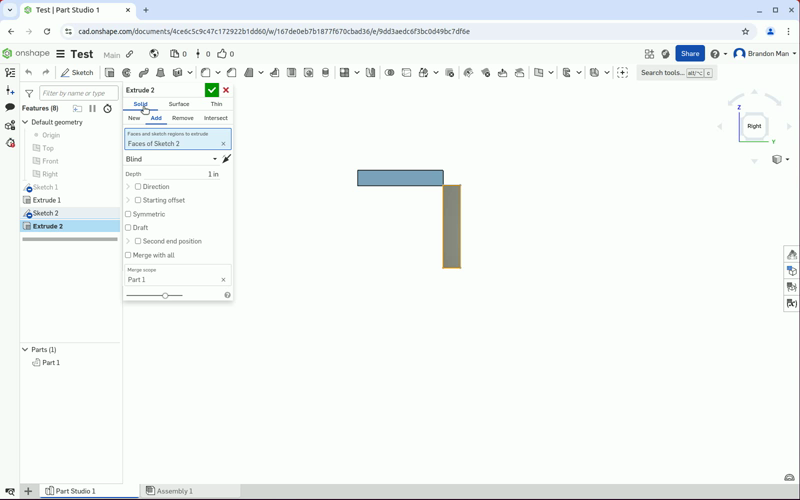
mouse_move(137, 120)
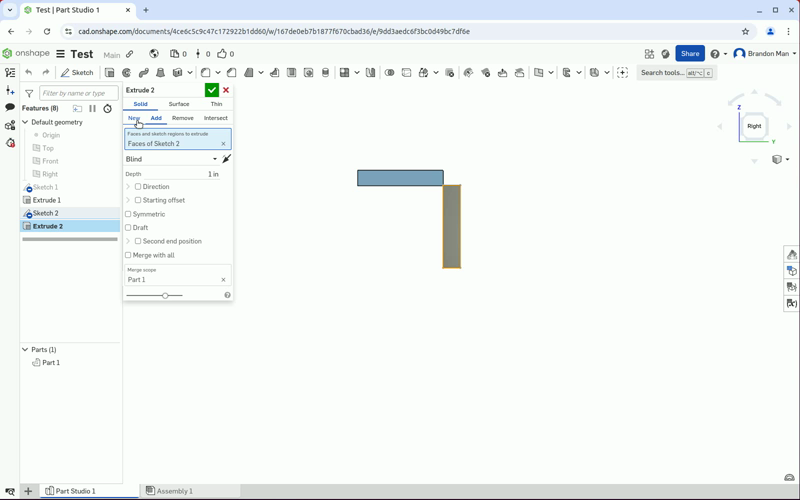
click(137, 120)
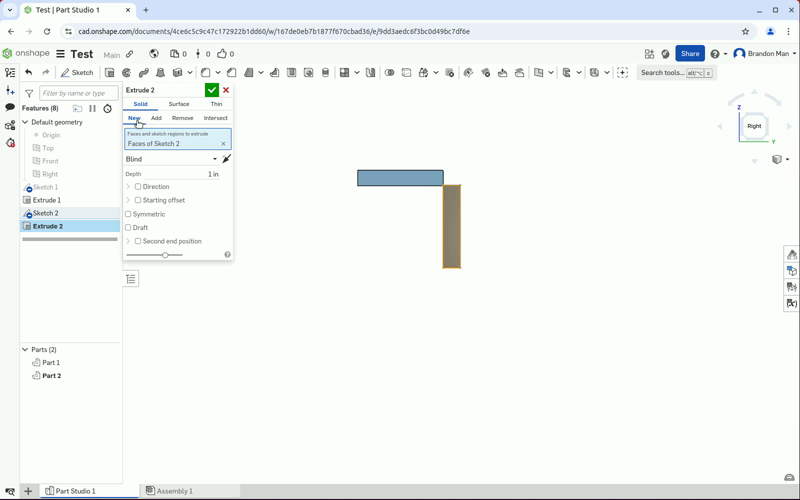
key(tab, 4)
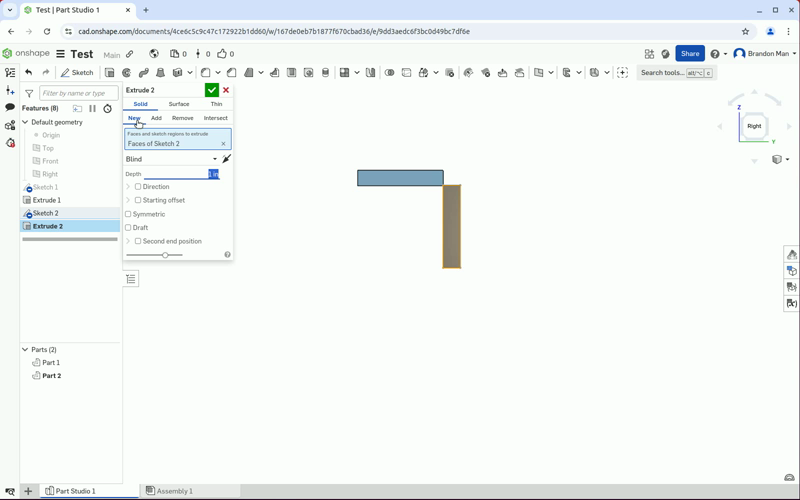
text(4.333)
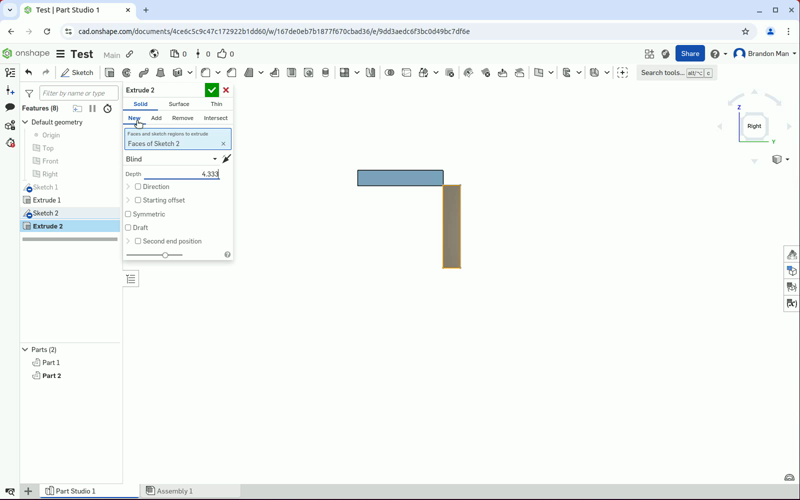
key(enter)
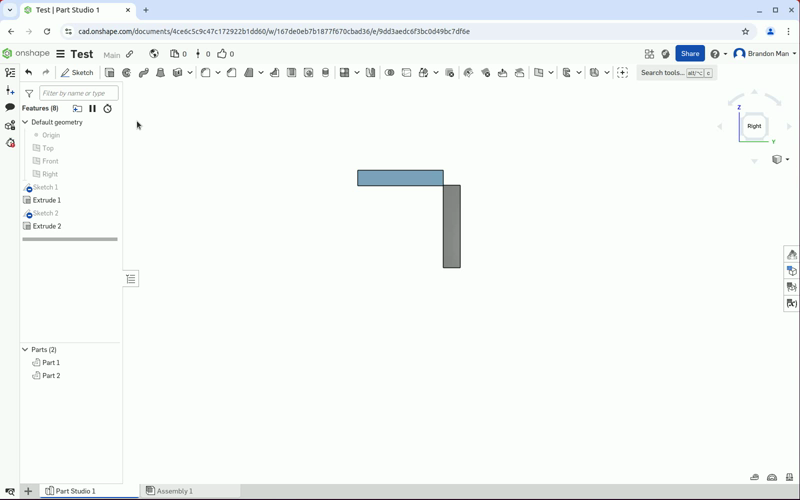
key(shift+h)
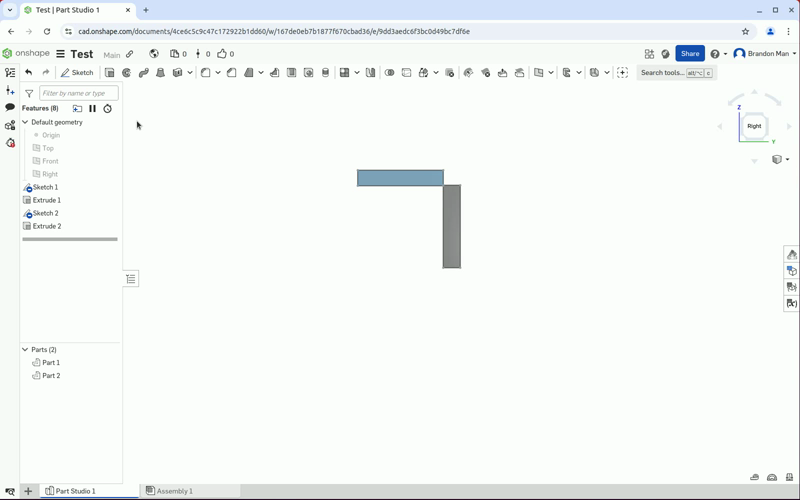
key(shift+h)
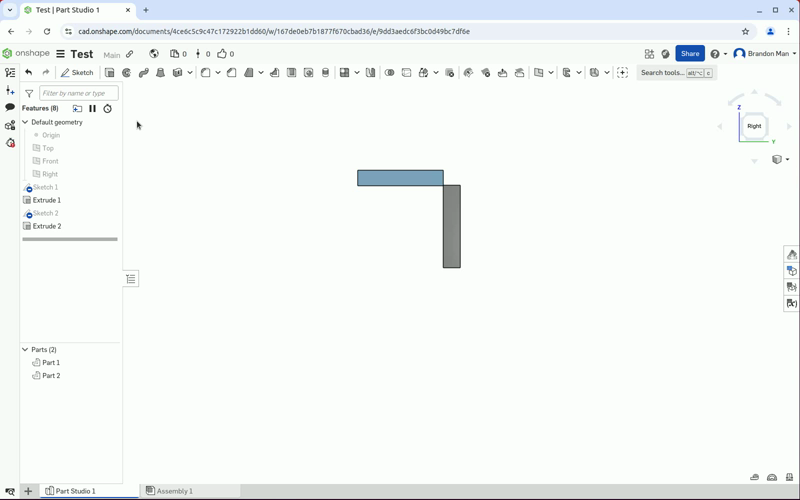
mouse_move(73, 189)
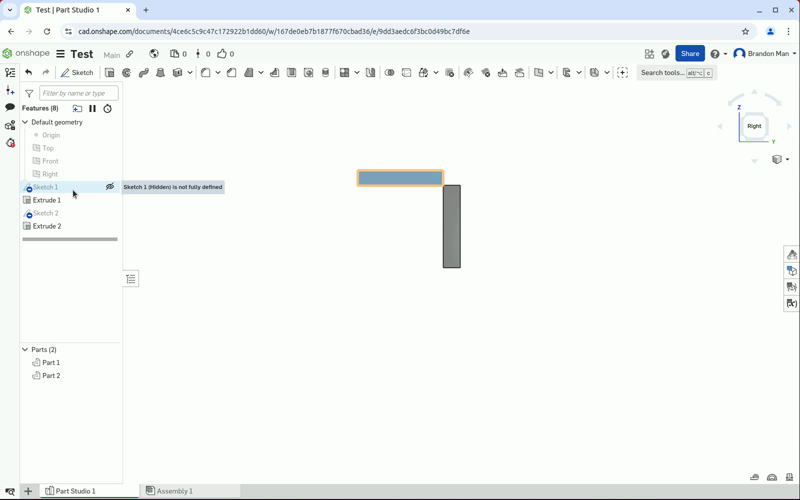
click(73, 189)
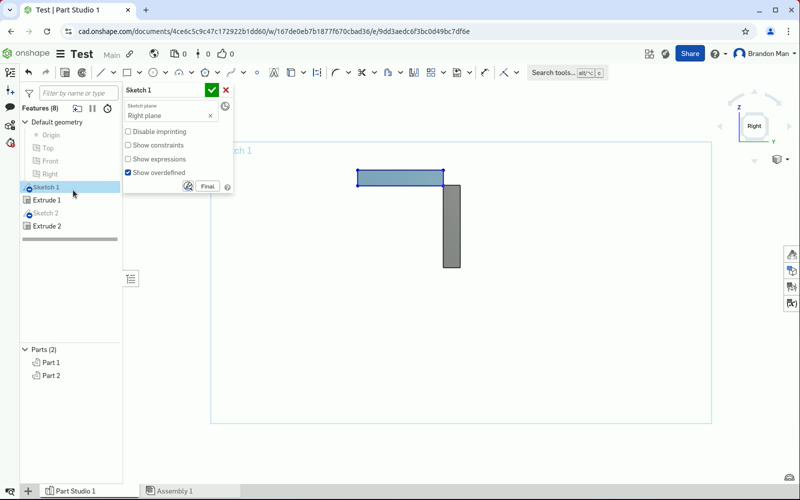
mouse_move(229, 92)
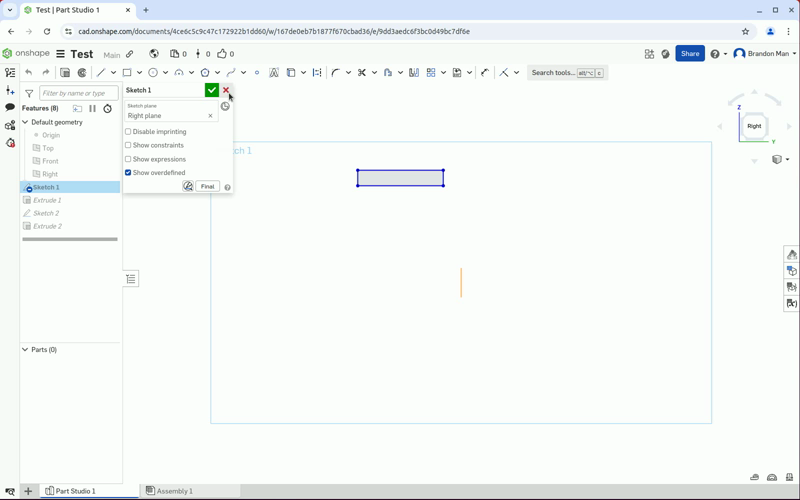
click(229, 92)
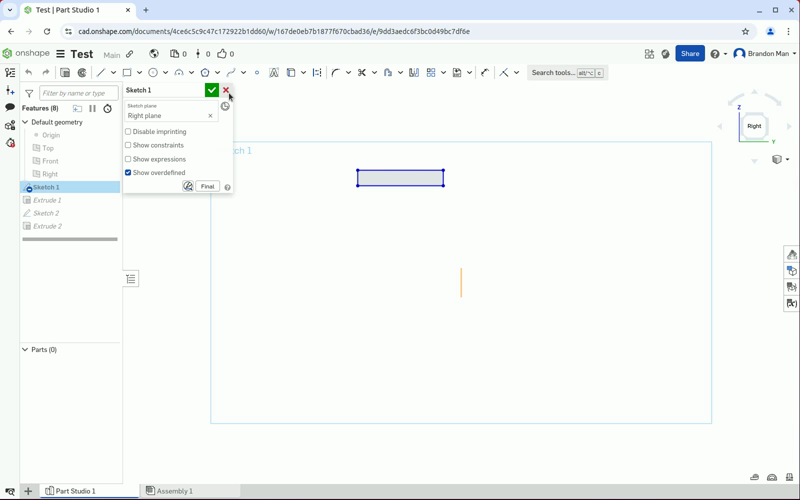
key(shift+s)
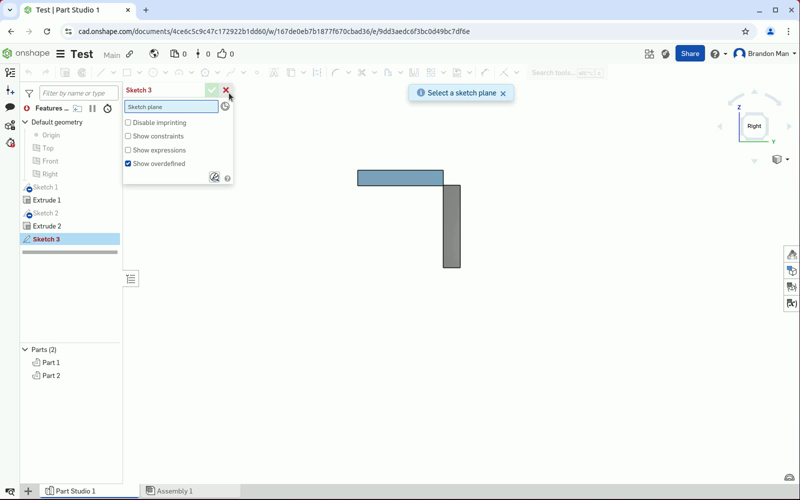
mouse_move(73, 176)
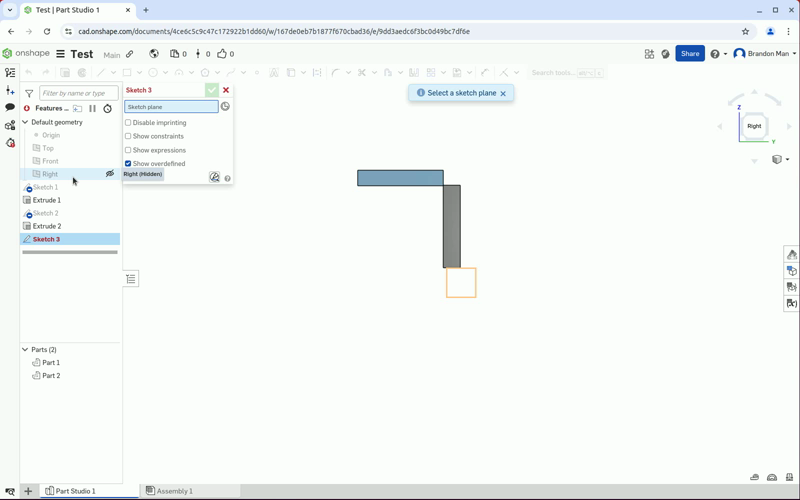
click(73, 176)
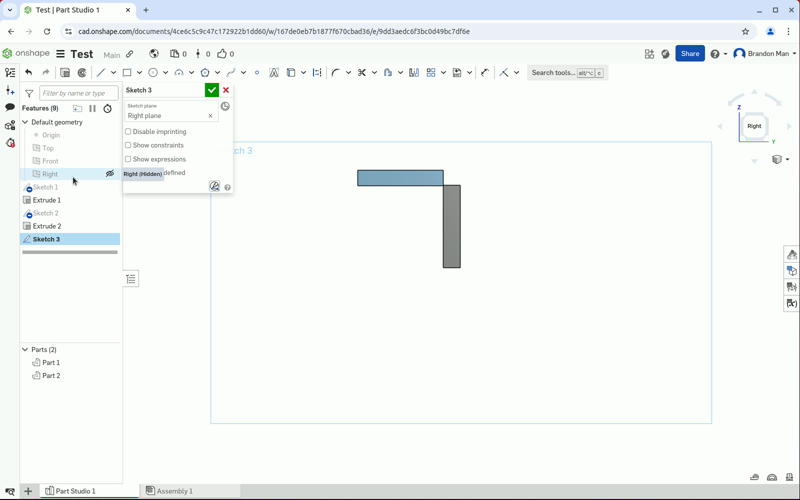
mouse_move(73, 352)
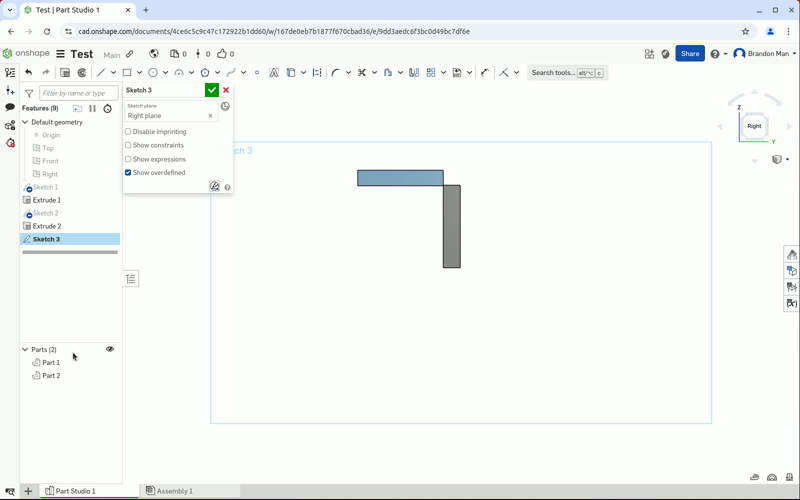
key(y)
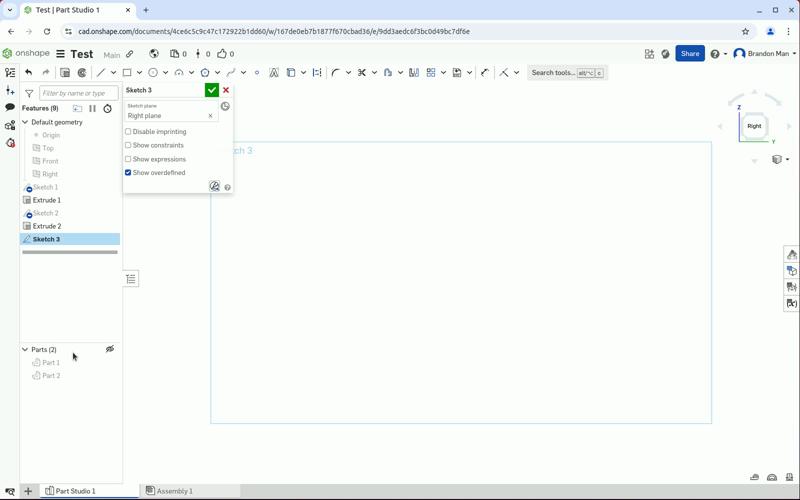
key(l)
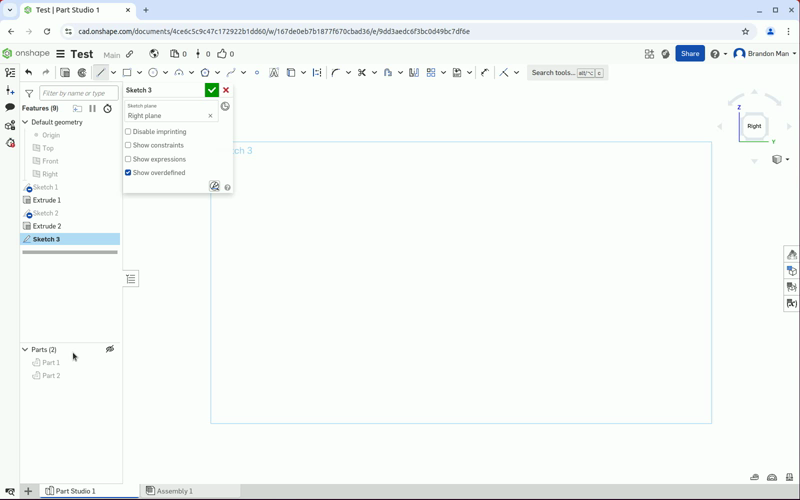
key_down(shift)
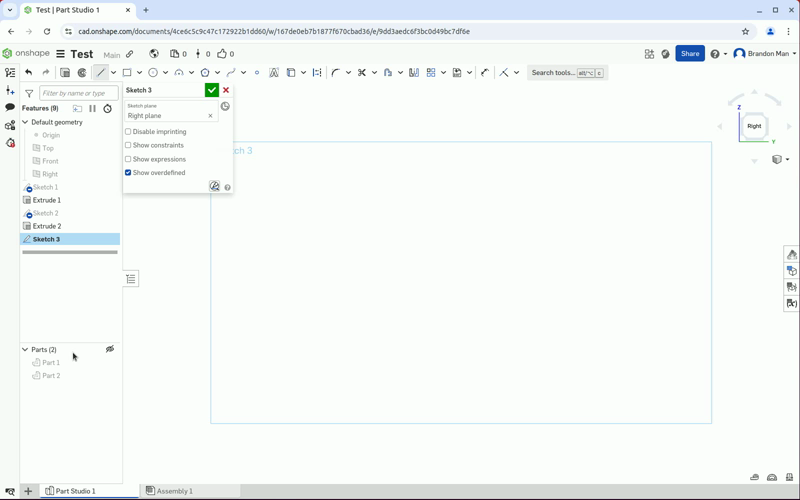
mouse_move(443, 185)
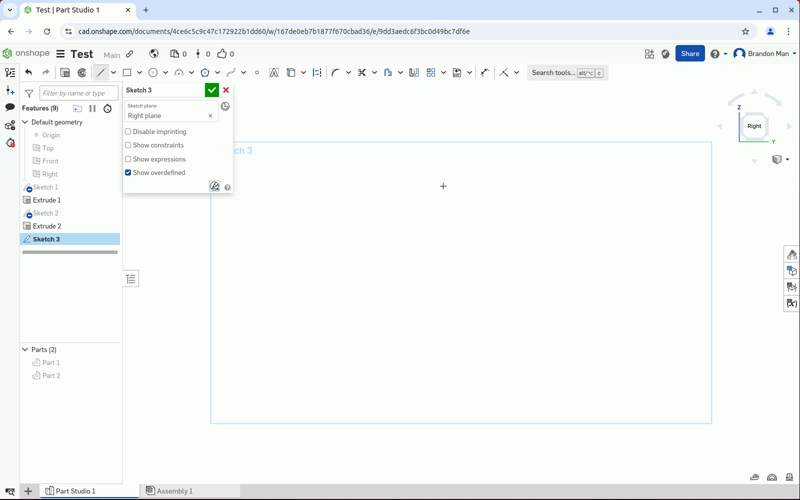
click(443, 185)
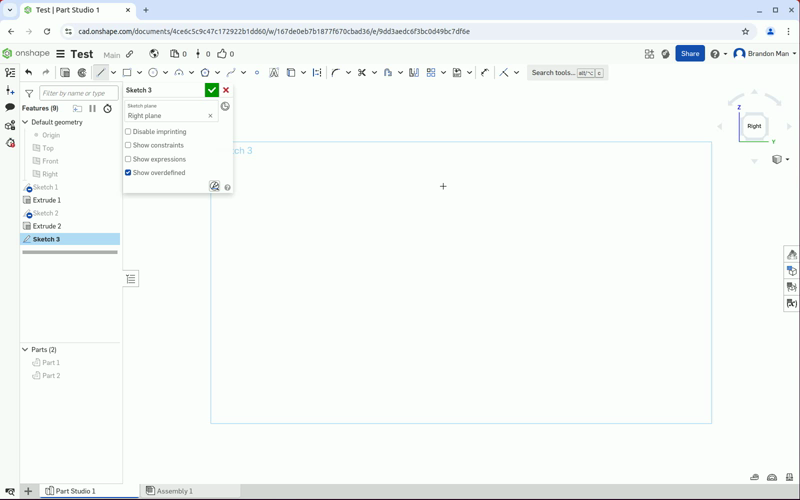
key_up(shift)
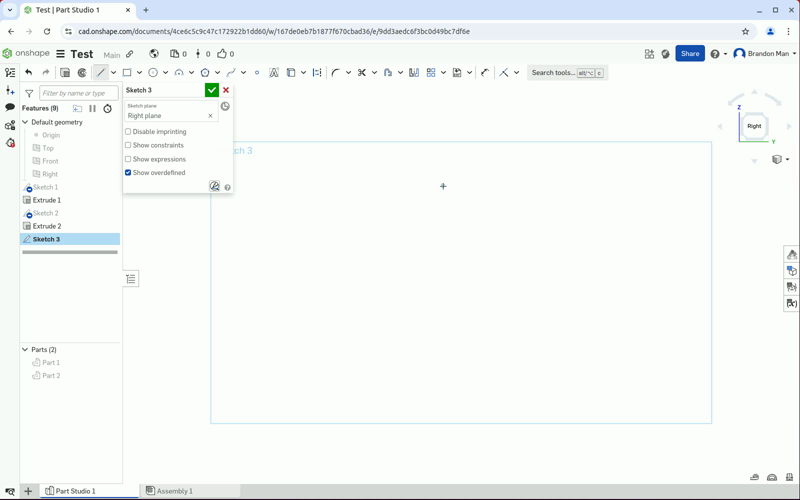
key_down(shift)
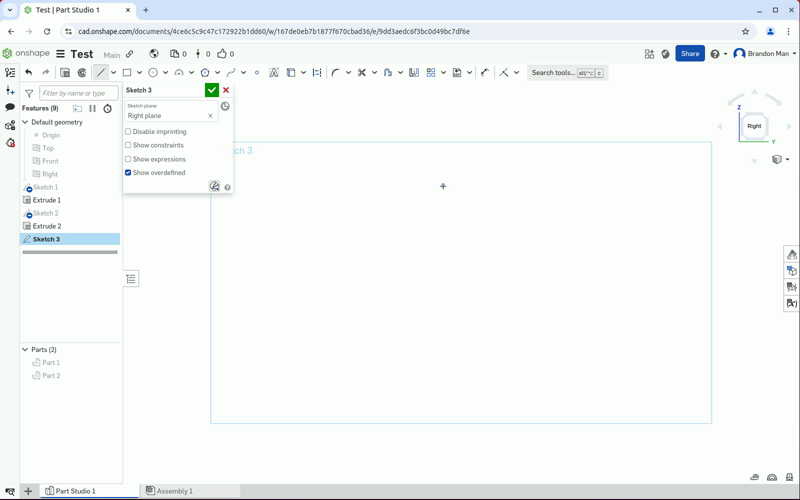
mouse_move(473, 185)
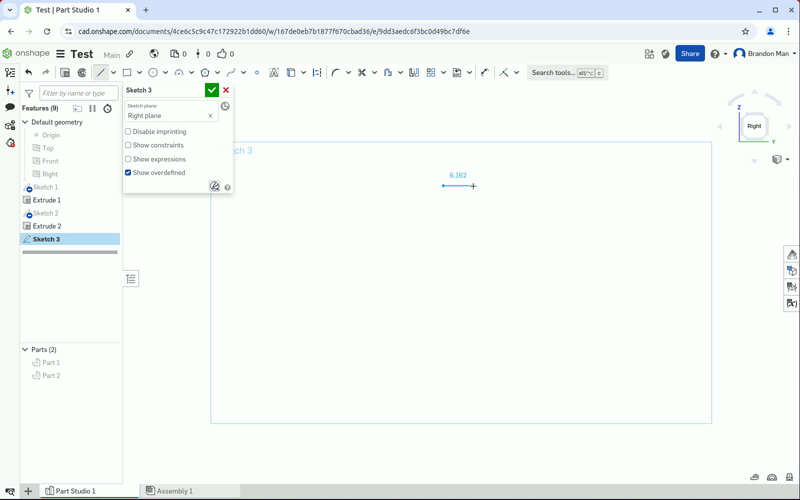
mouse_move(461, 185)
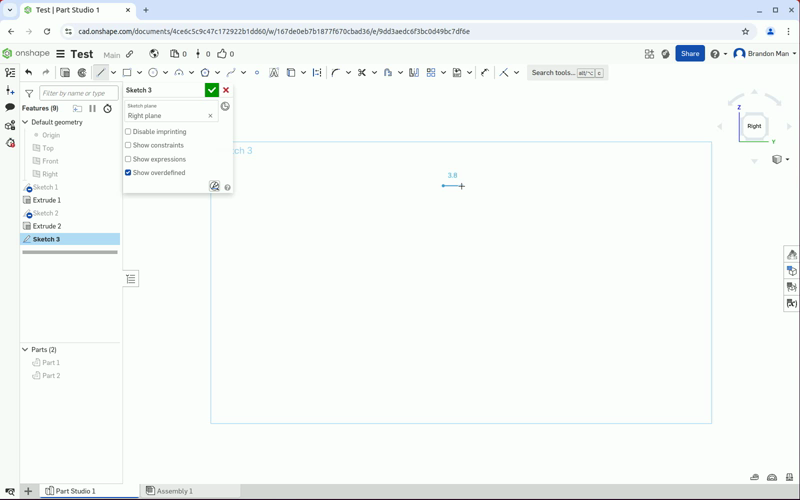
click(461, 185)
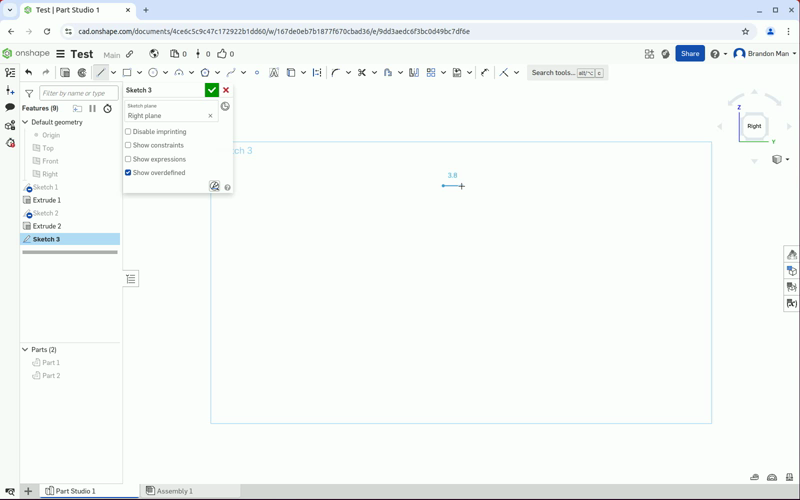
key_up(shift)
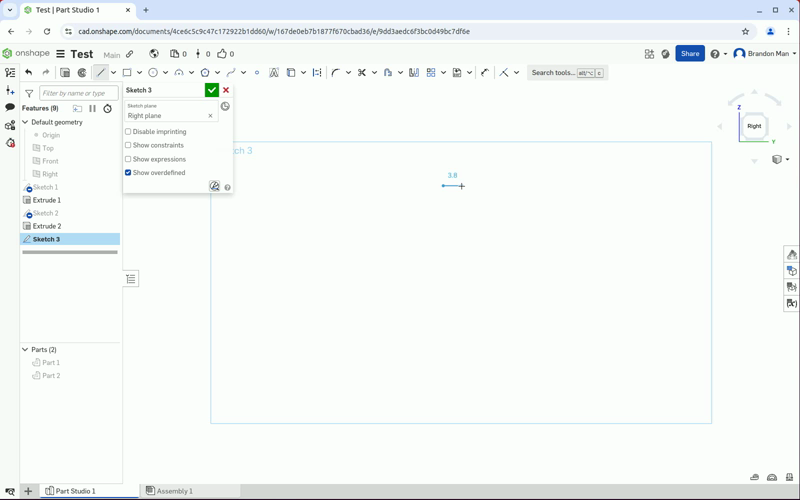
key_down(shift)
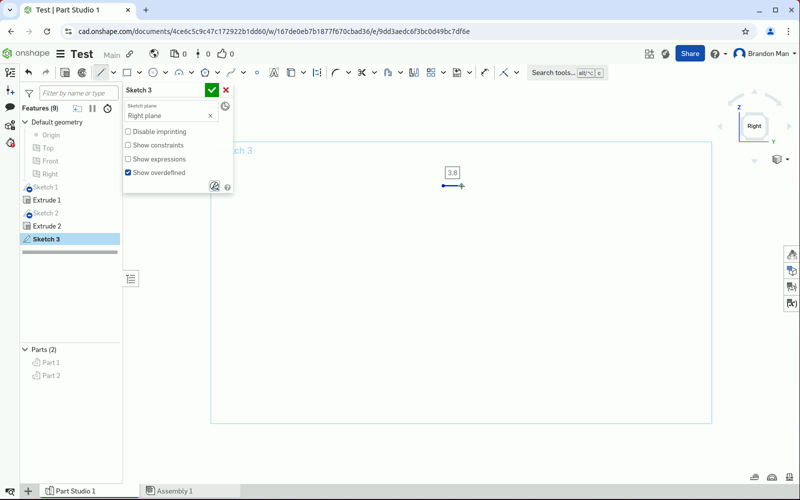
mouse_move(491, 185)
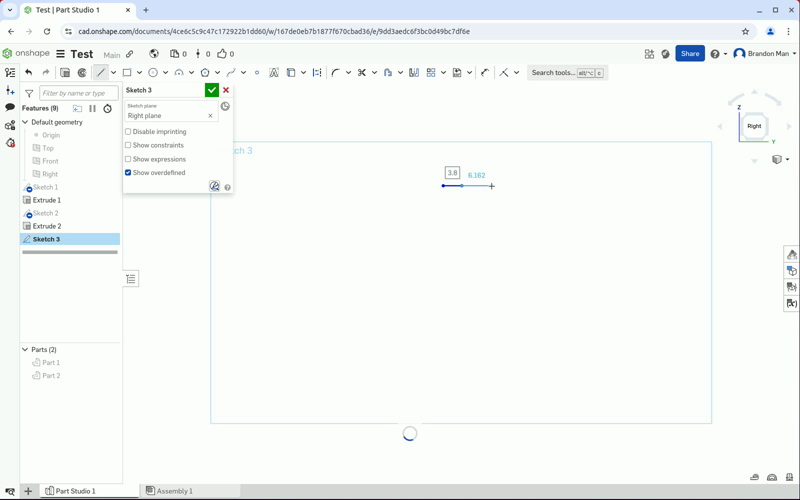
mouse_move(461, 169)
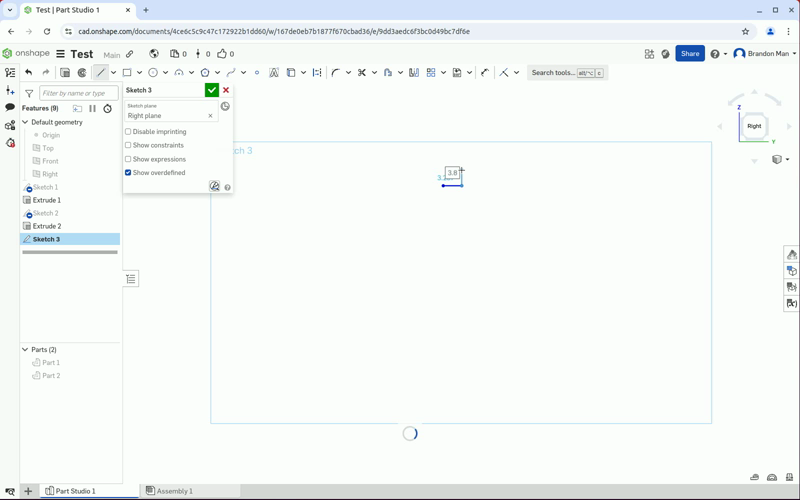
click(461, 169)
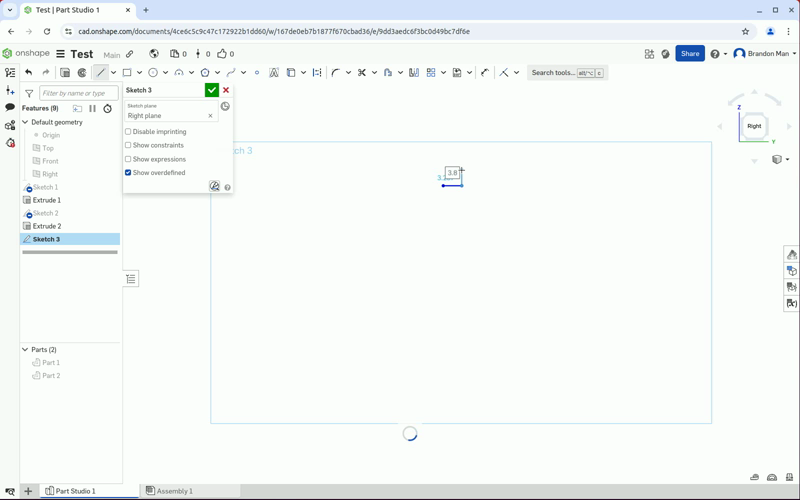
key_up(shift)
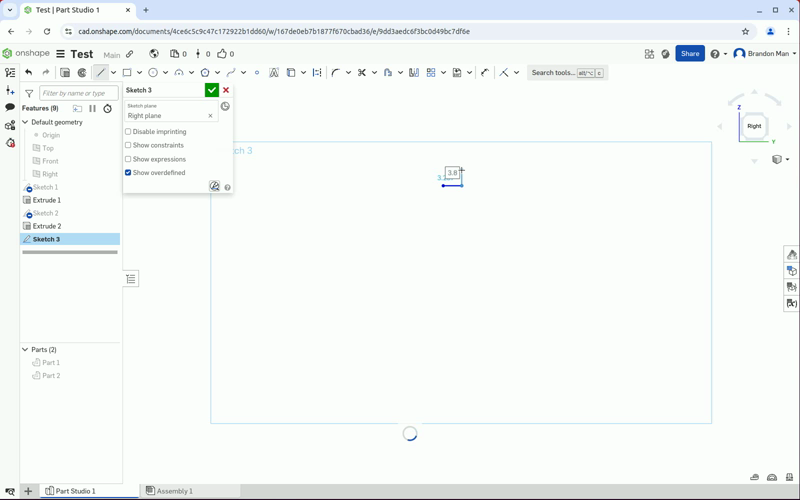
key_down(shift)
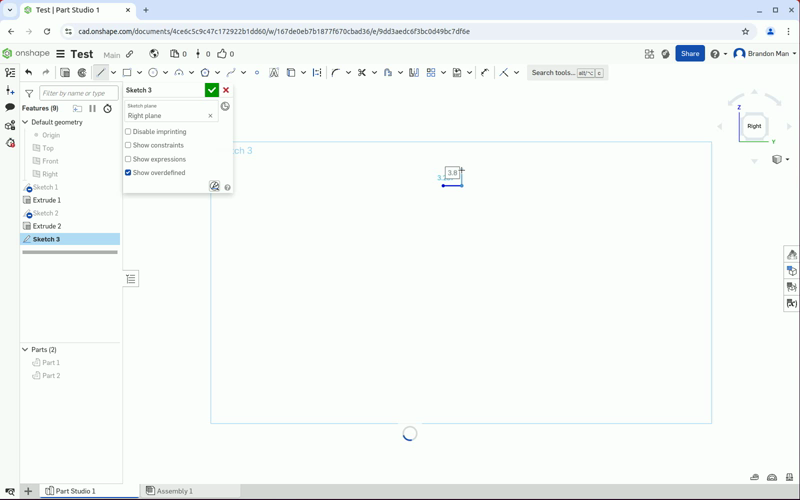
mouse_move(491, 169)
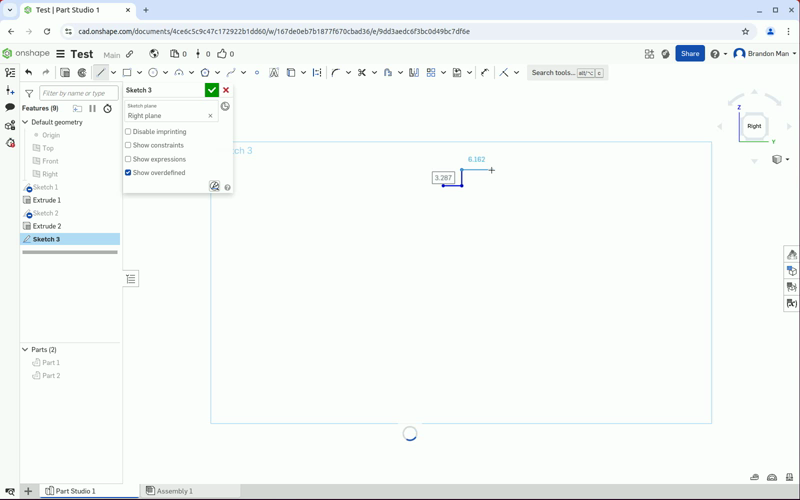
mouse_move(443, 169)
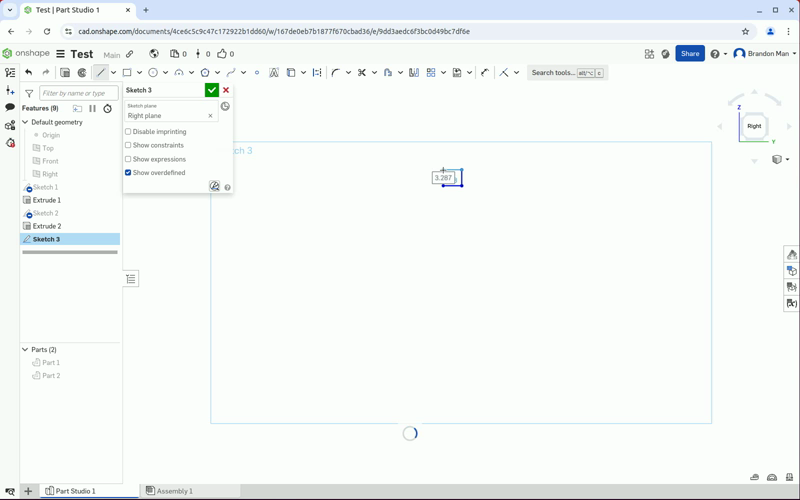
click(443, 169)
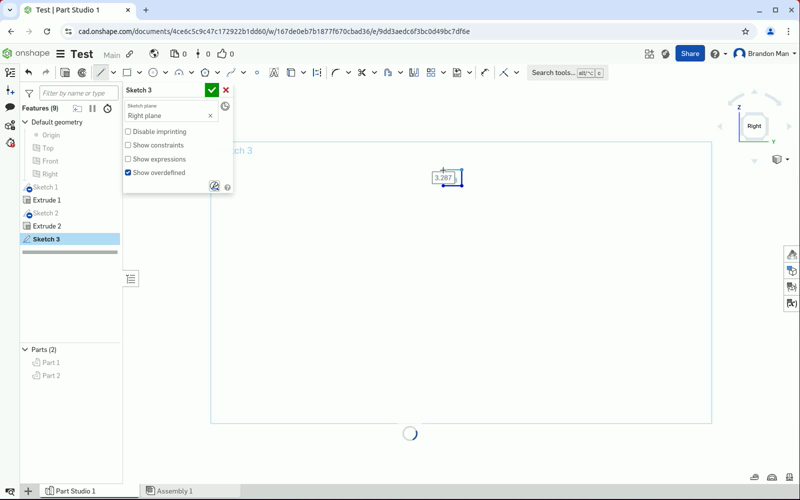
key_up(shift)
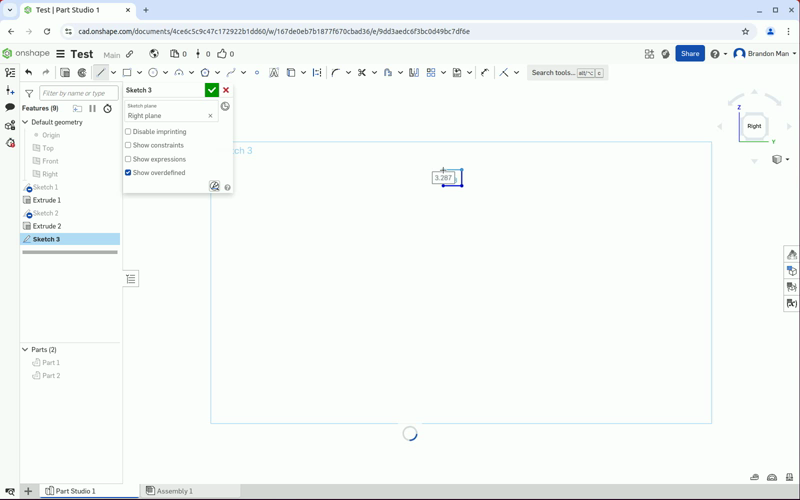
mouse_move(473, 169)
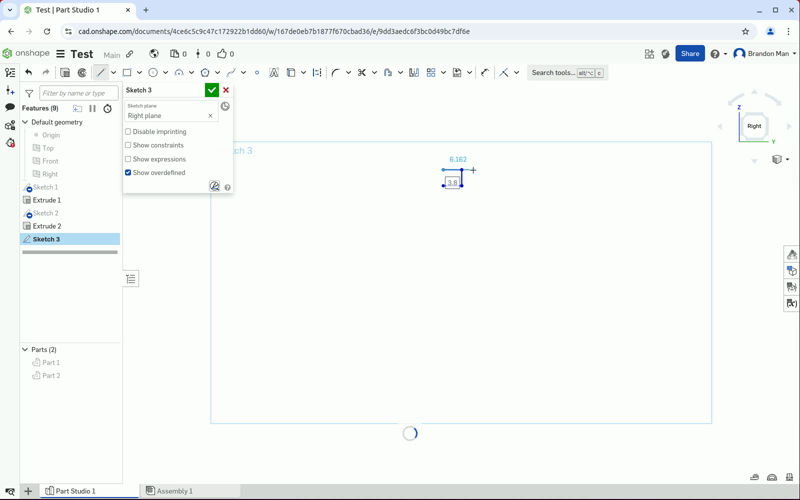
key_down(shift)
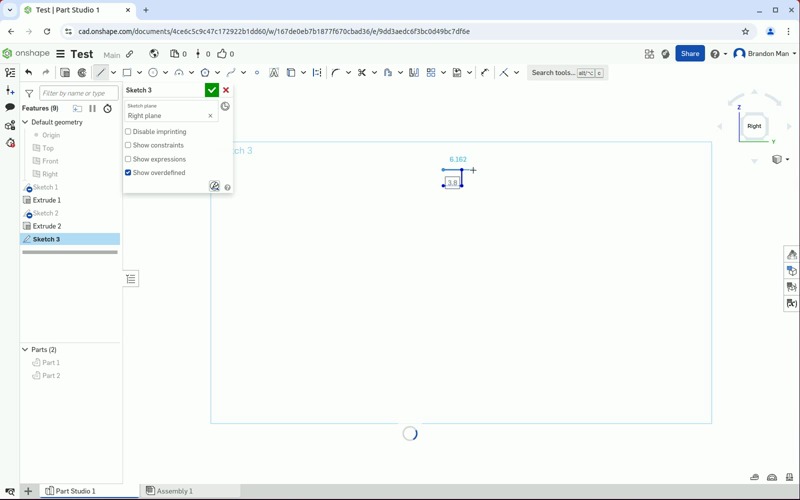
mouse_move(443, 185)
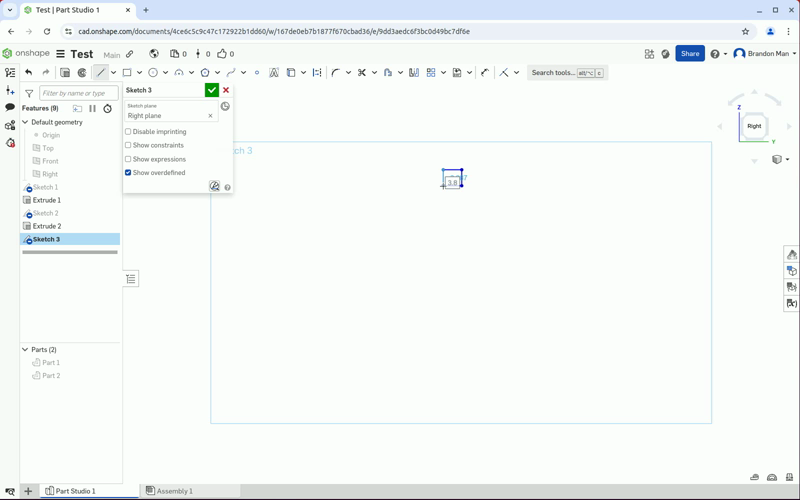
key_up(shift)
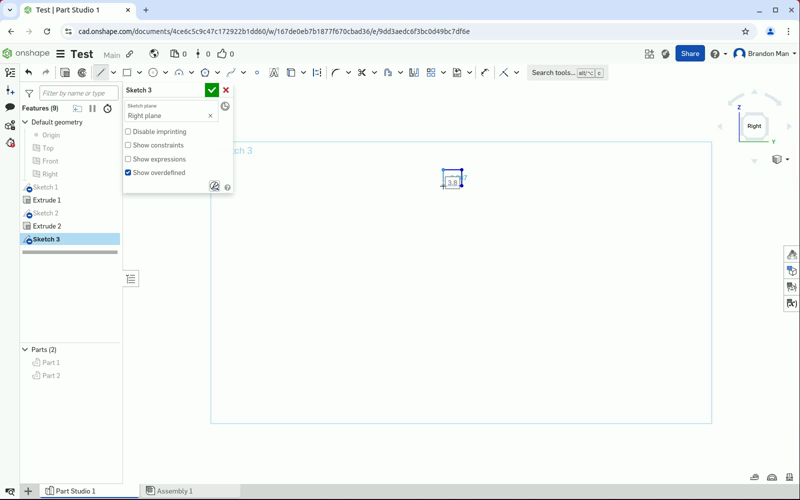
click(443, 185)
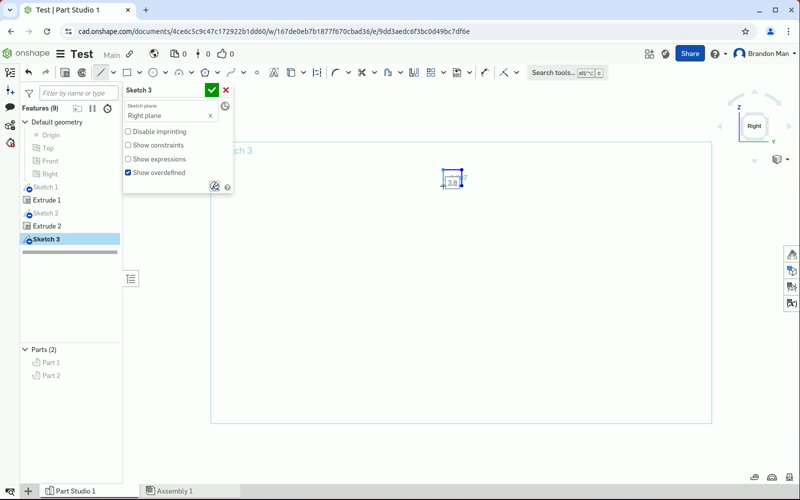
key(esc)
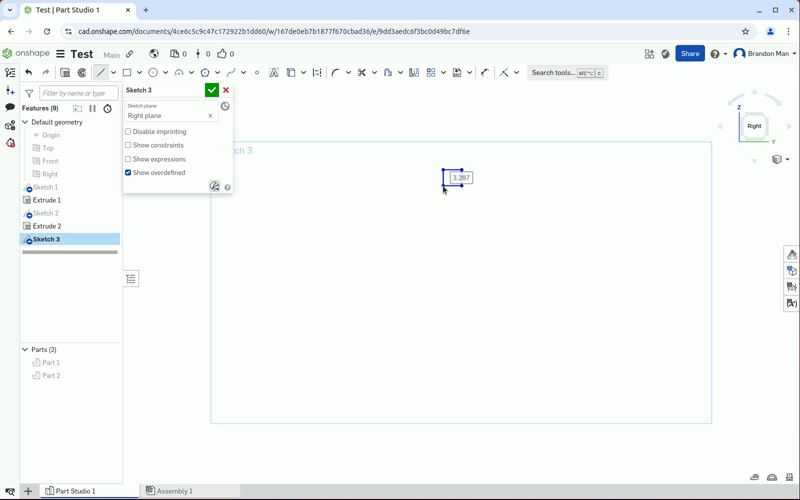
mouse_move(455, 182)
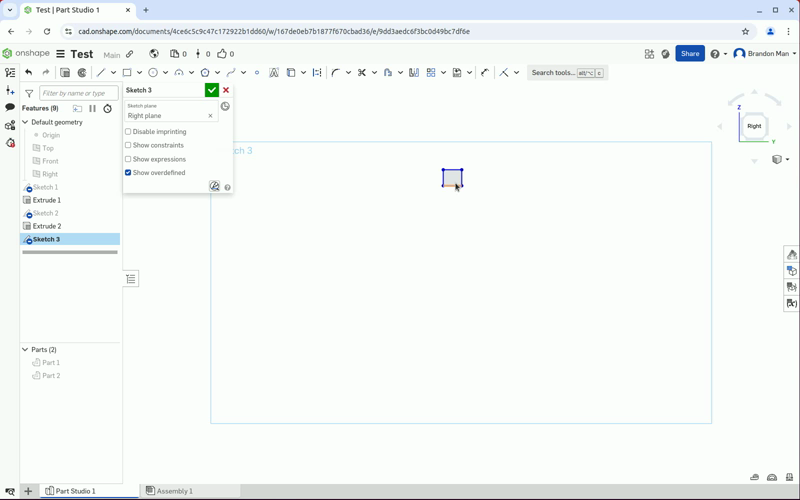
scroll(6)
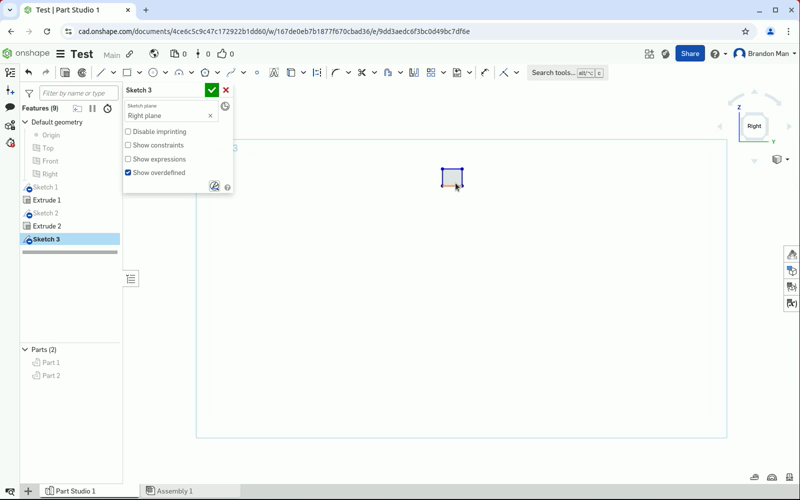
scroll(6)
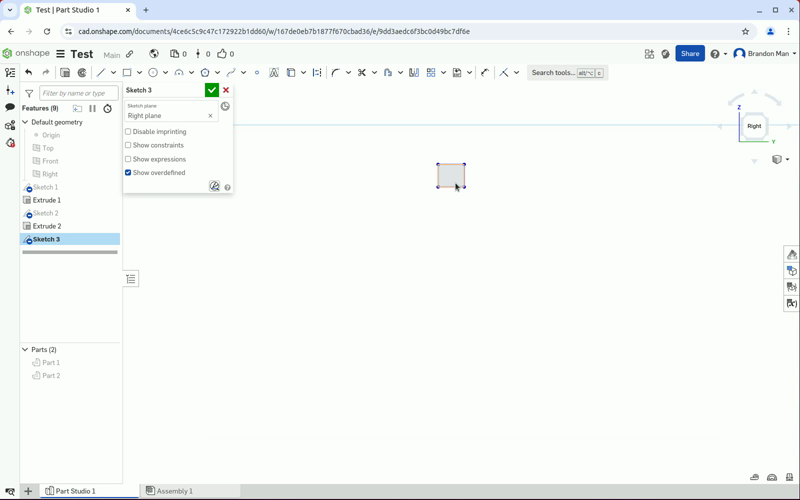
scroll(6)
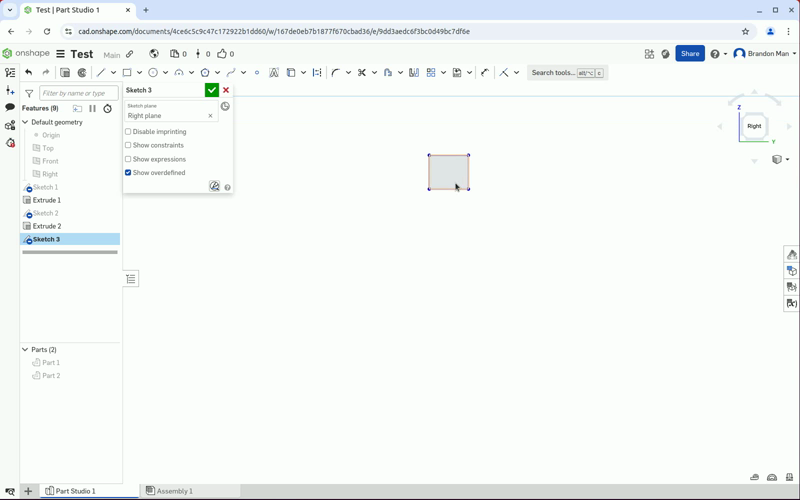
scroll(6)
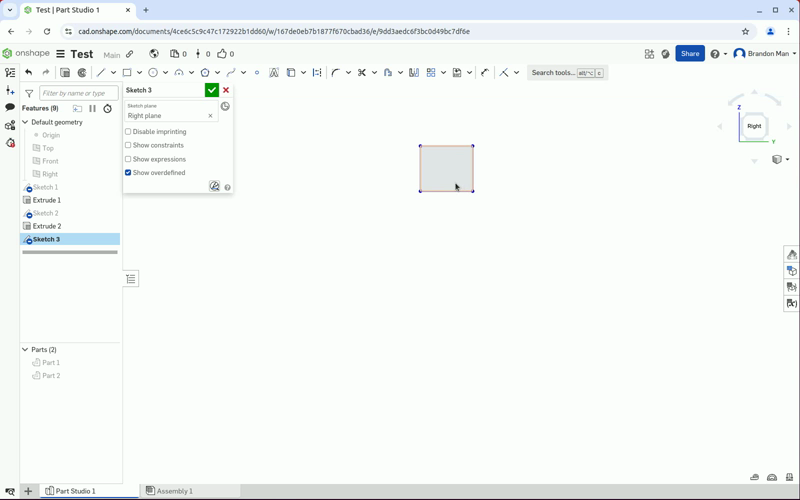
scroll(6)
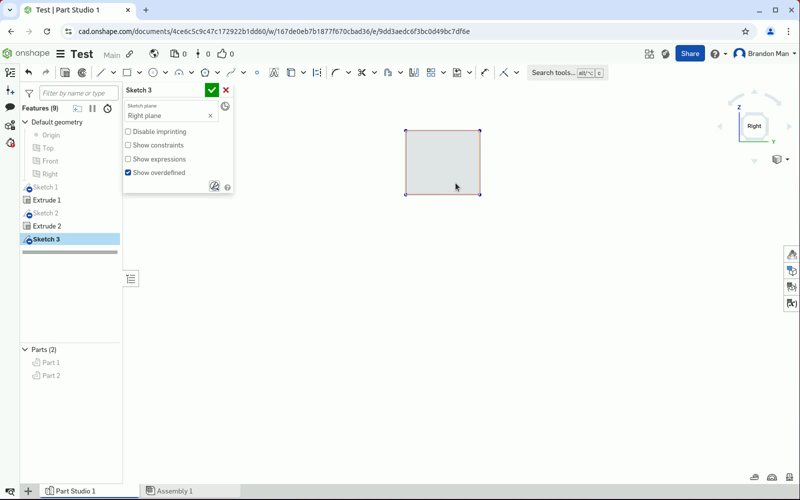
scroll(6)
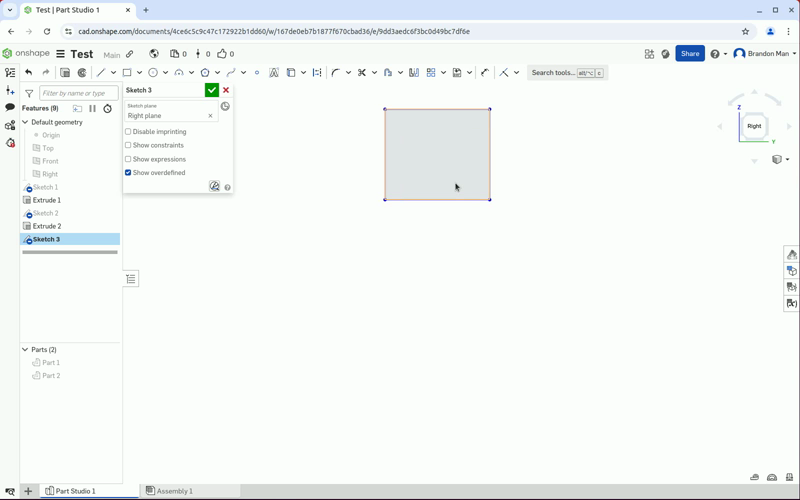
scroll(6)
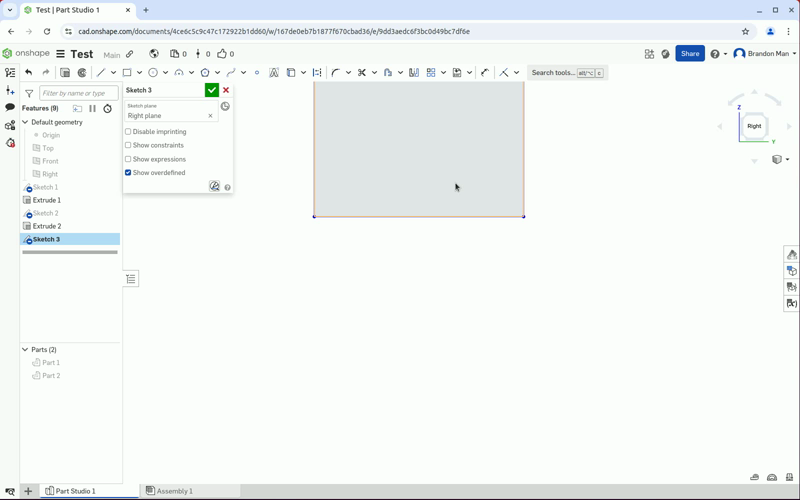
click(455, 182)
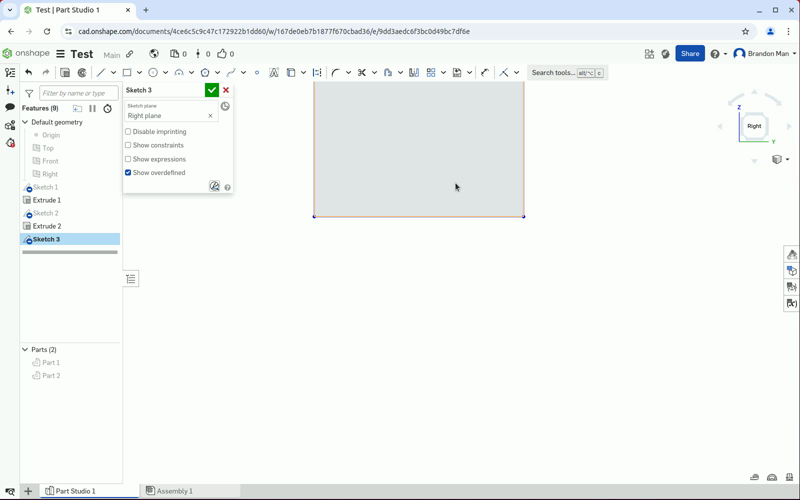
scroll(-6)
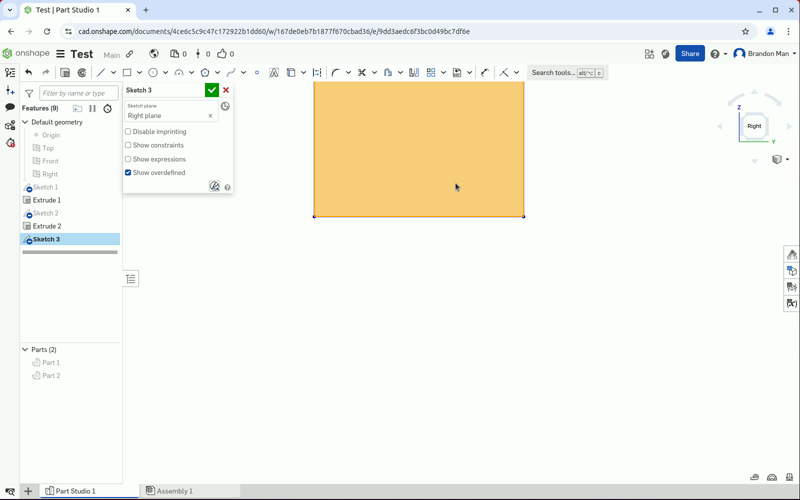
scroll(-6)
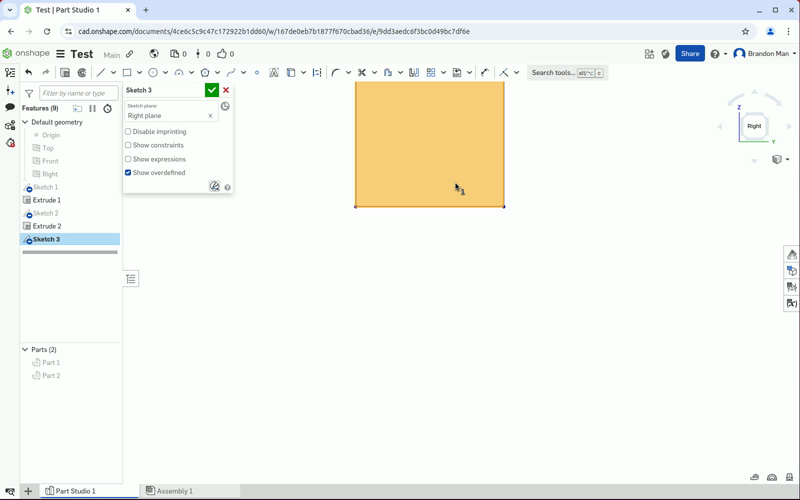
scroll(-6)
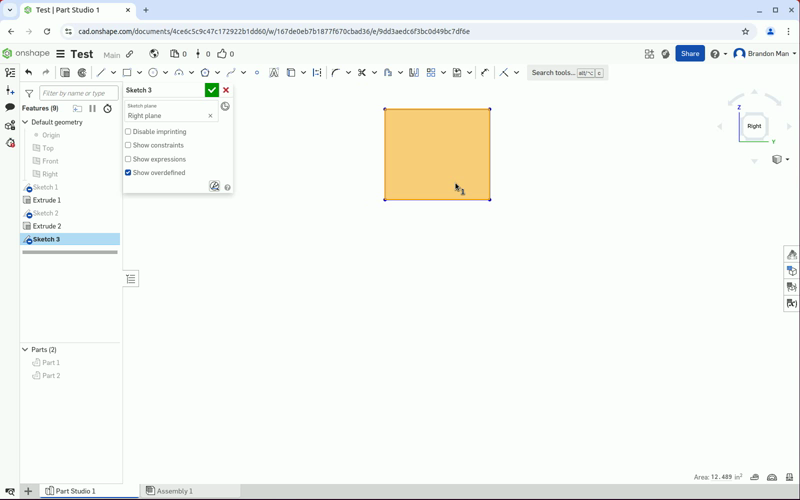
scroll(-6)
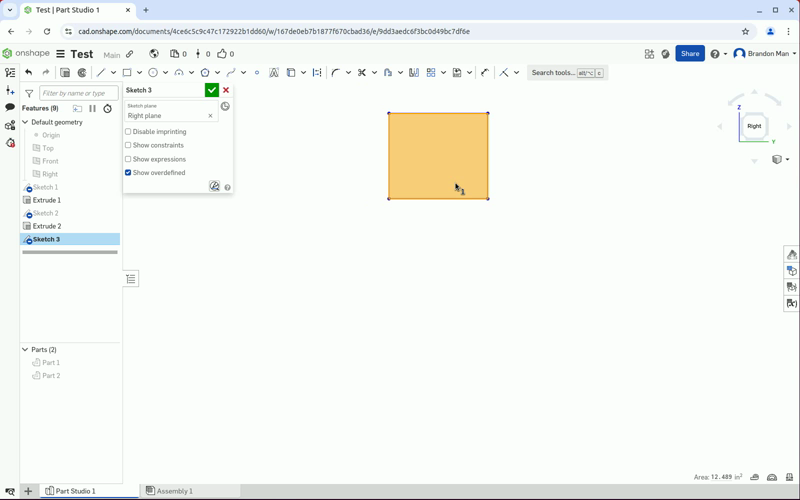
scroll(-6)
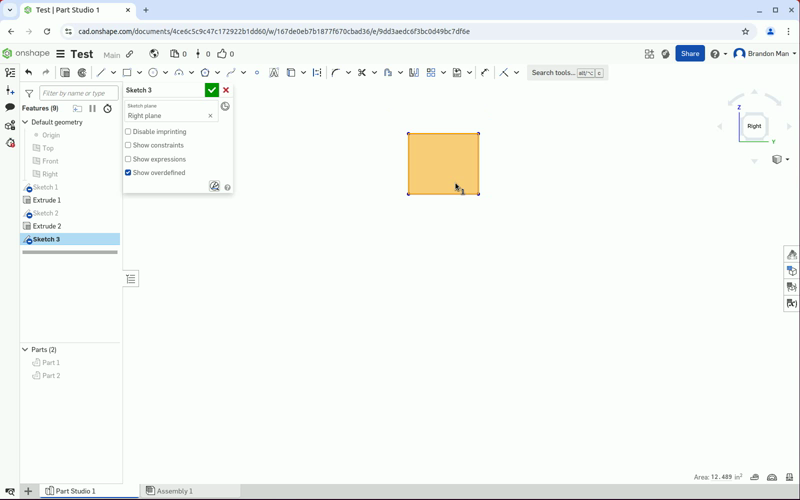
scroll(-6)
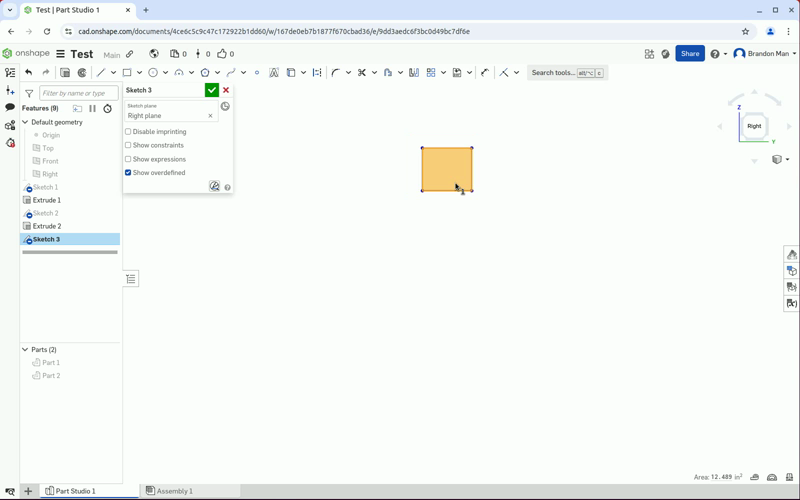
scroll(-6)
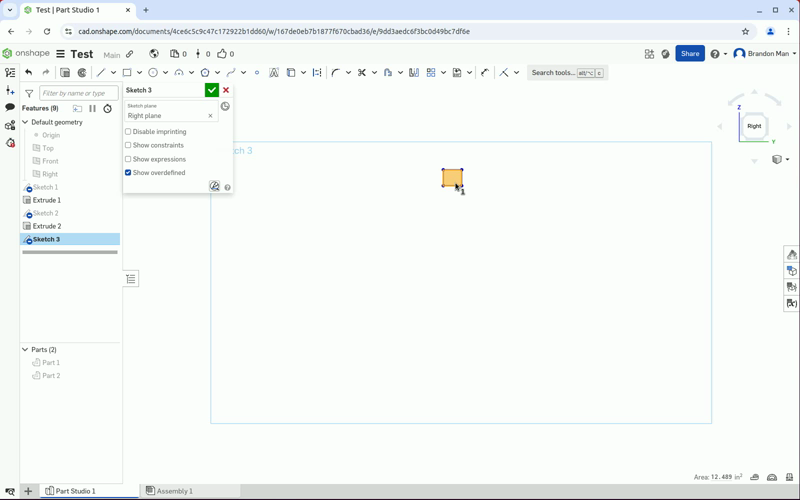
mouse_move(73, 352)
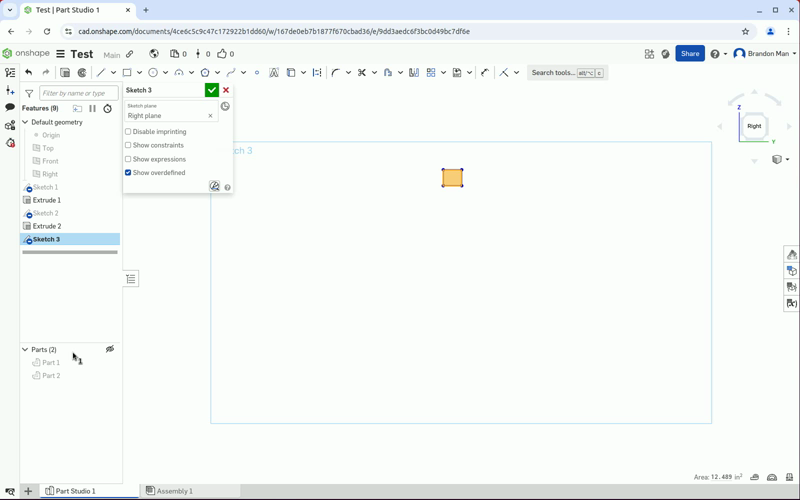
key(shift+y)
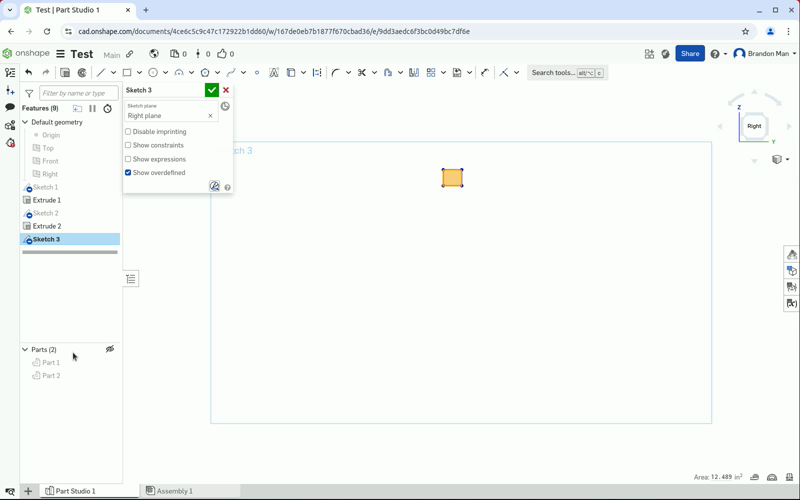
key(shift+e)
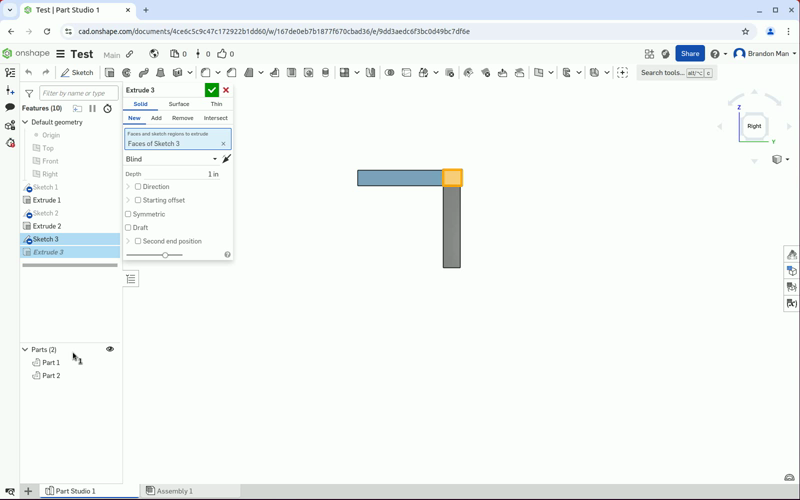
mouse_move(143, 106)
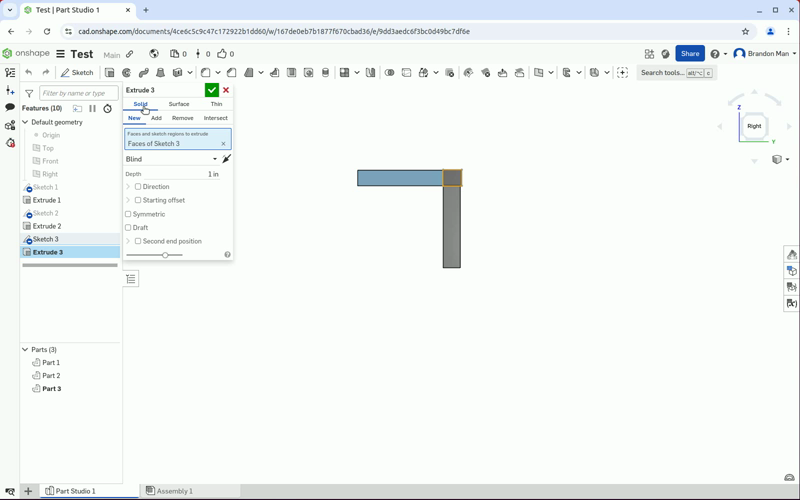
click(143, 106)
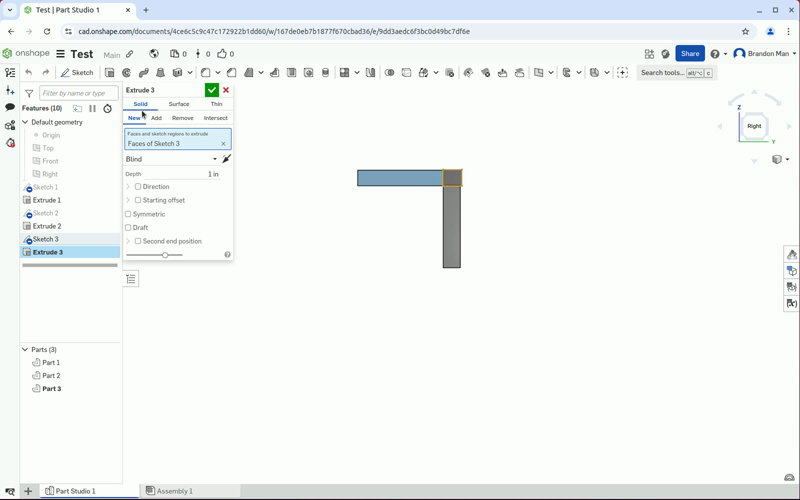
mouse_move(137, 120)
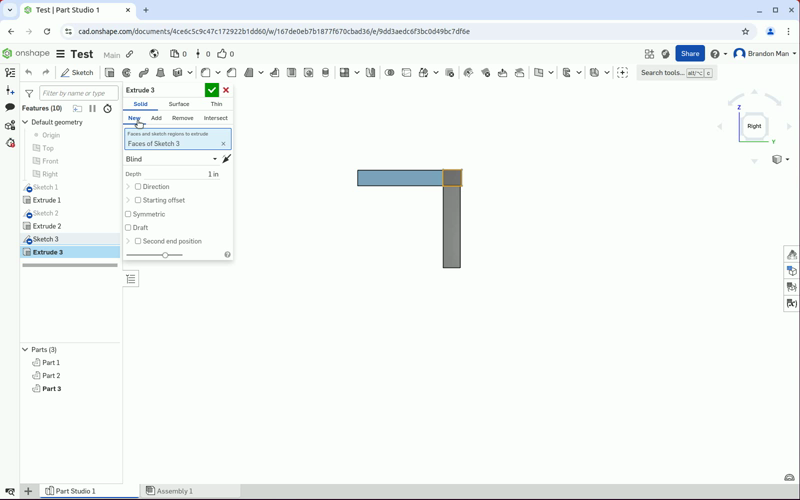
click(137, 120)
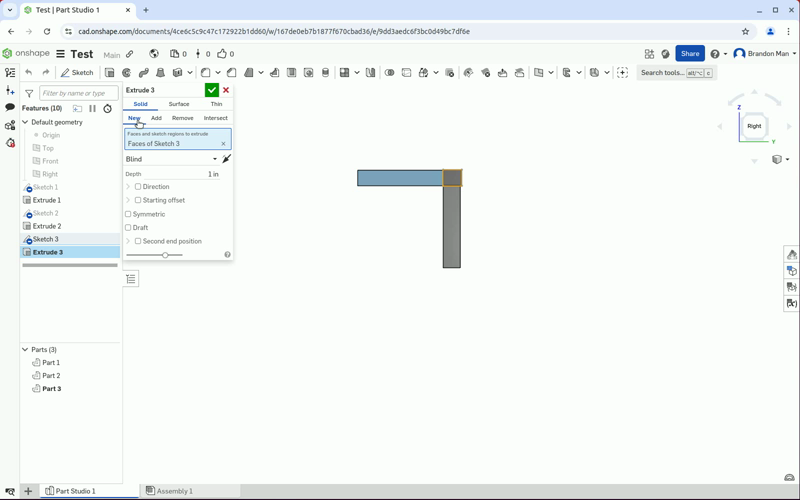
key(tab, 4)
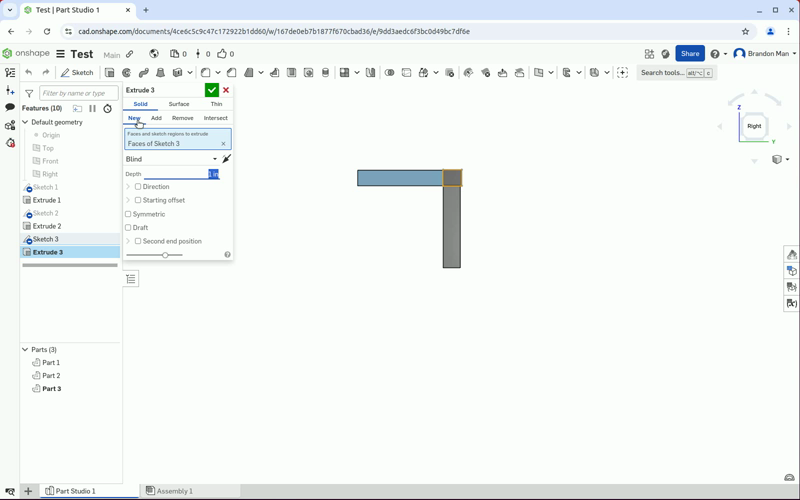
text(4.333)
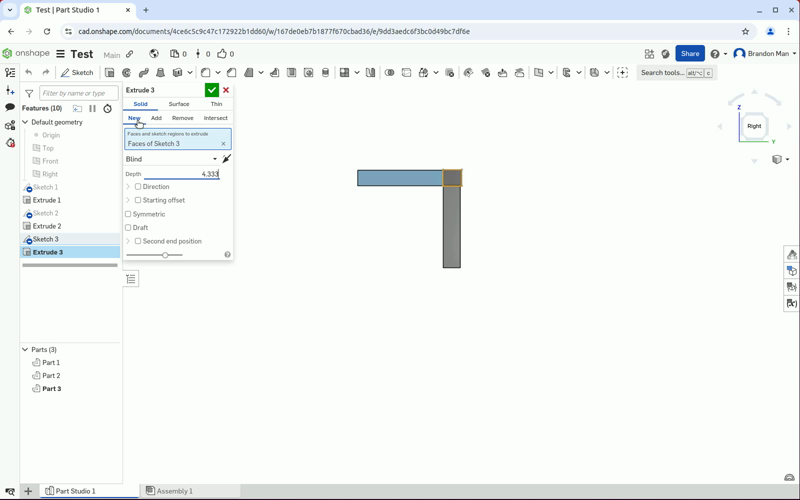
key(enter)
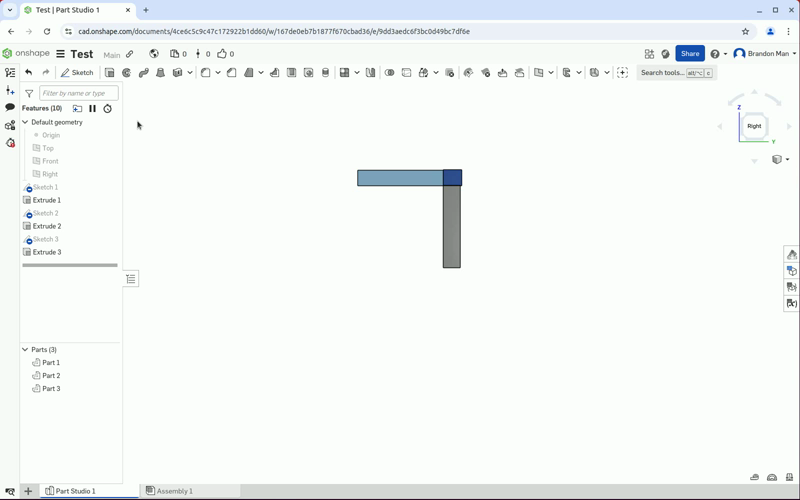
key(shift+h)
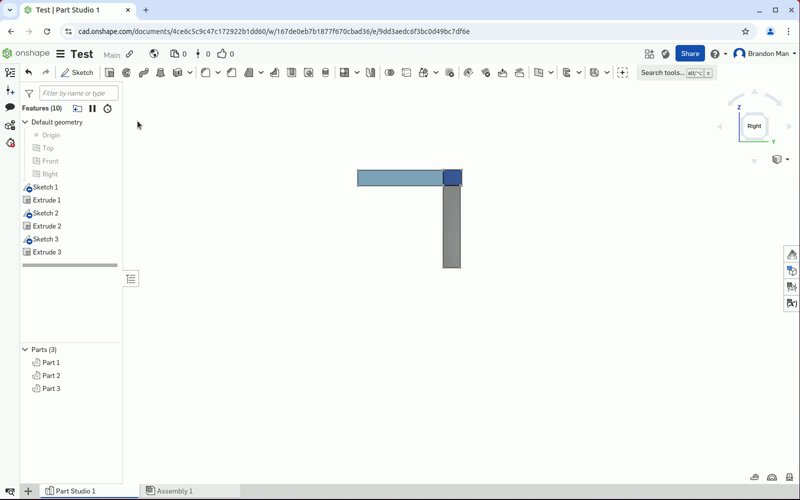
key(shift+h)
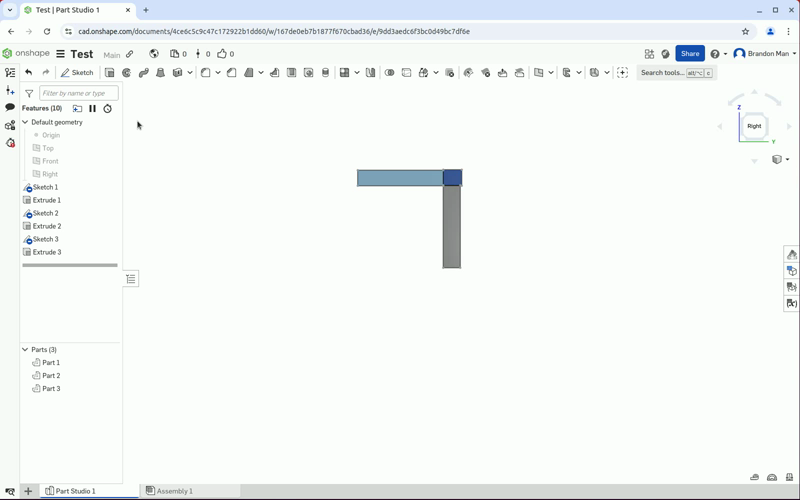
key(shift+7)
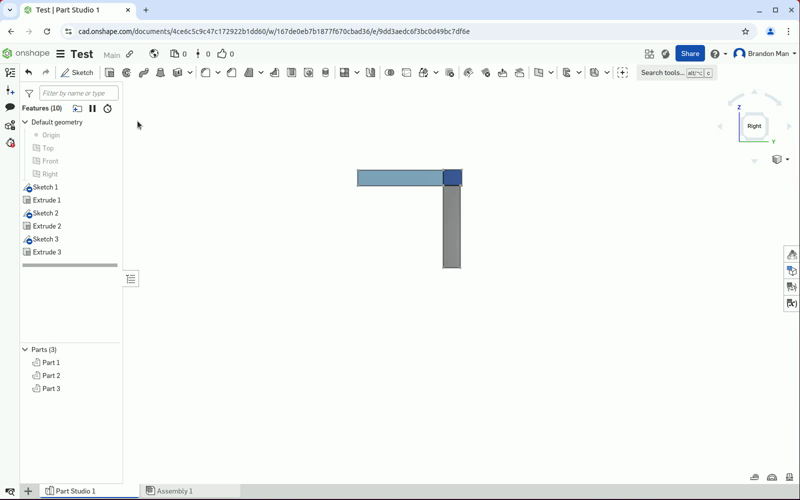
key(right, 2)
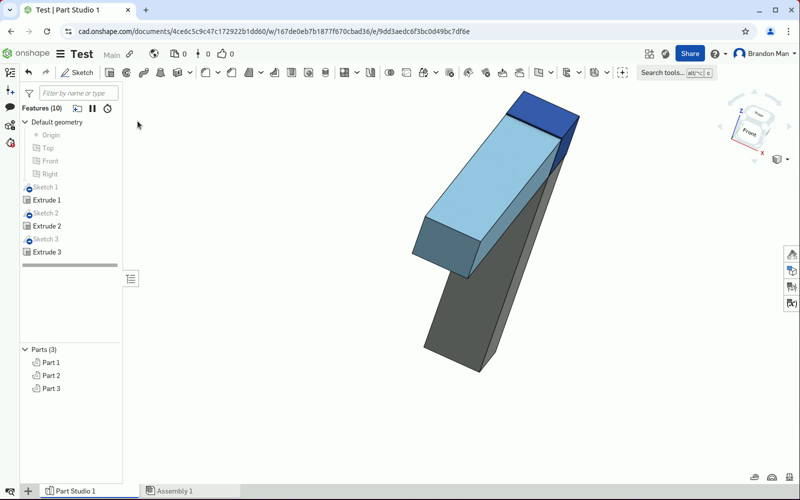
key(down, 2)
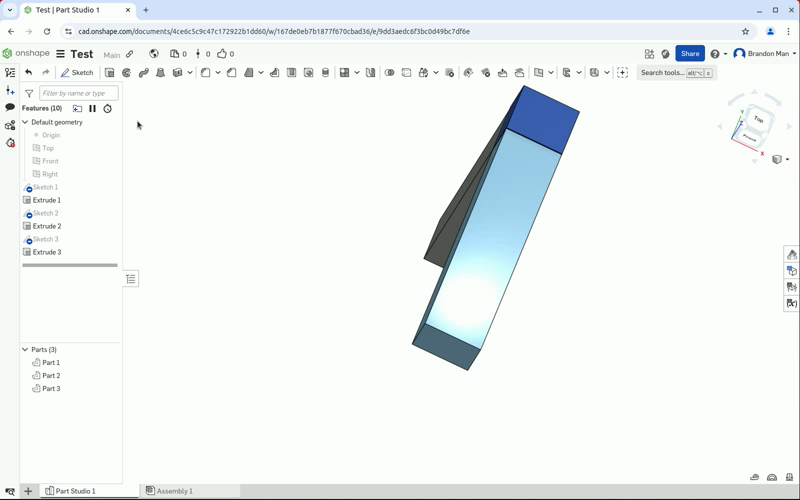
key(up, 2)
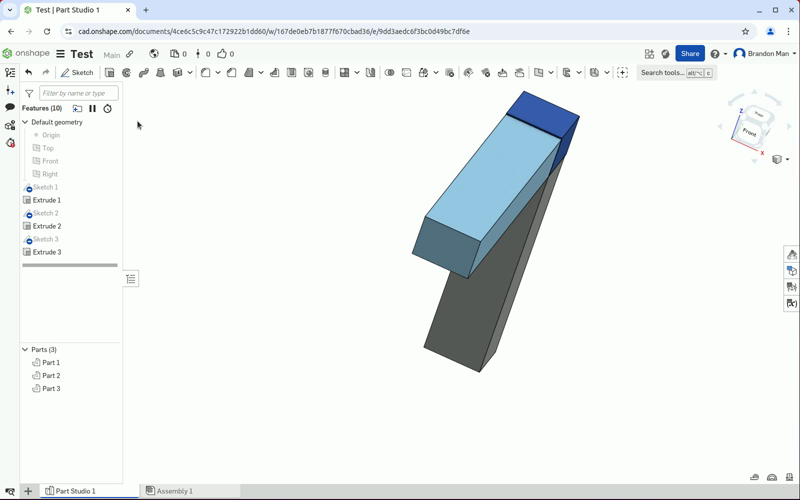
key(left, 2)
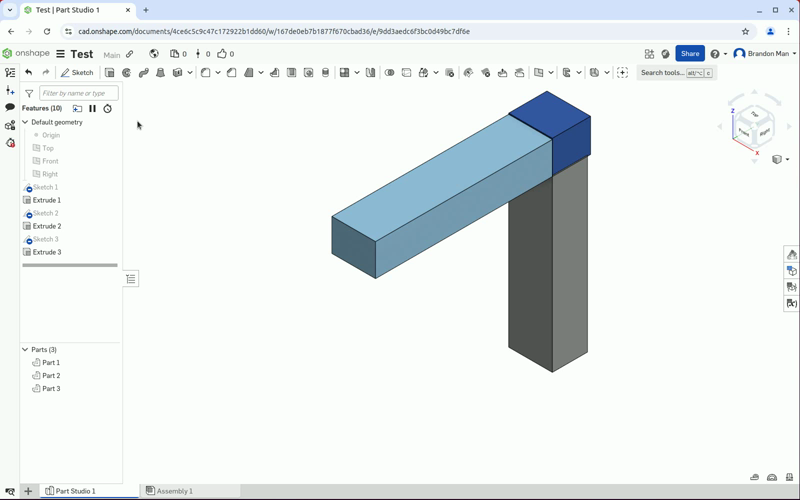
mouse_move(73, 189)
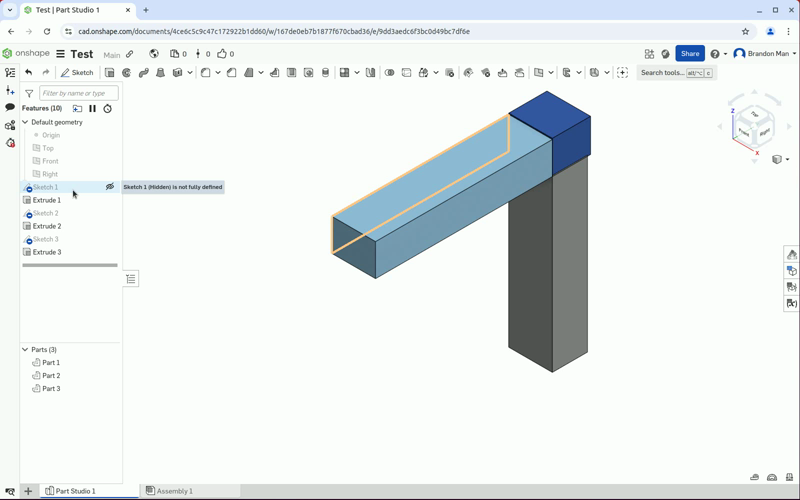
click(73, 189)